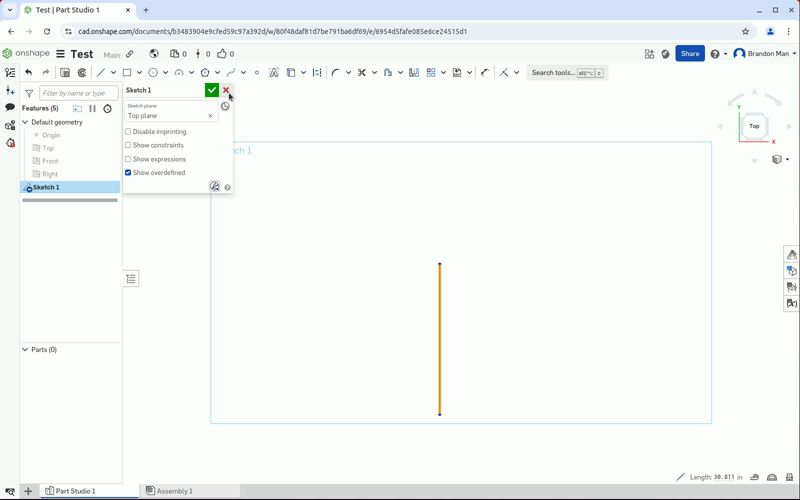
key(shift+h)
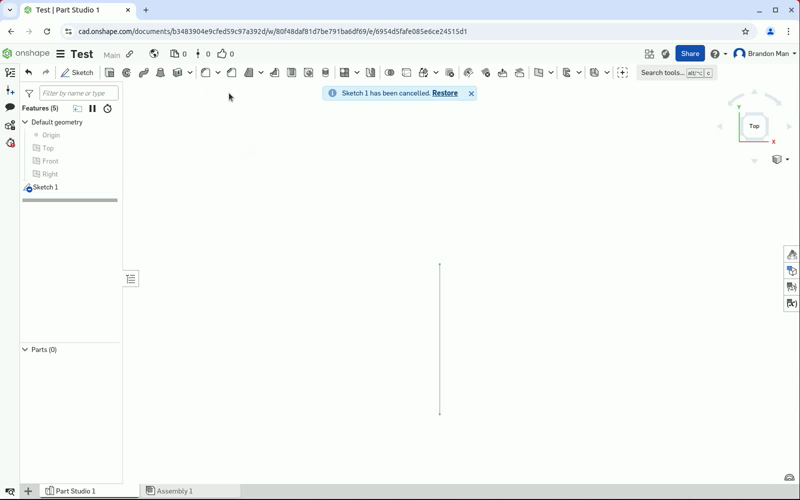
key(shift+s)
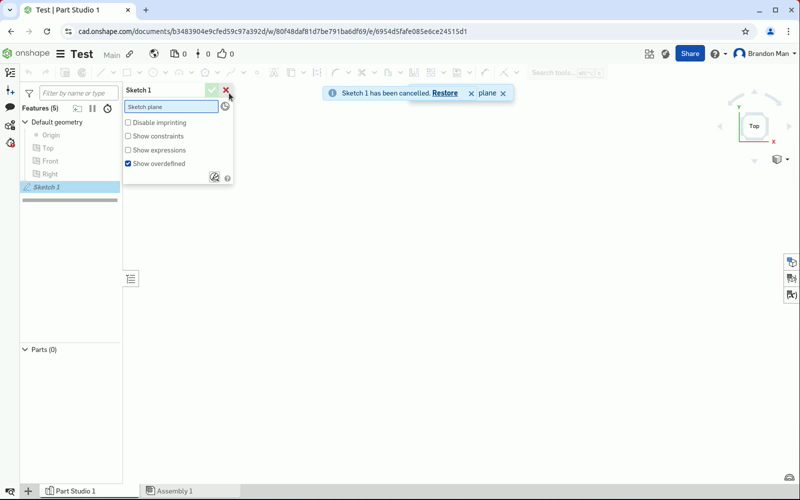
mouse_move(73, 150)
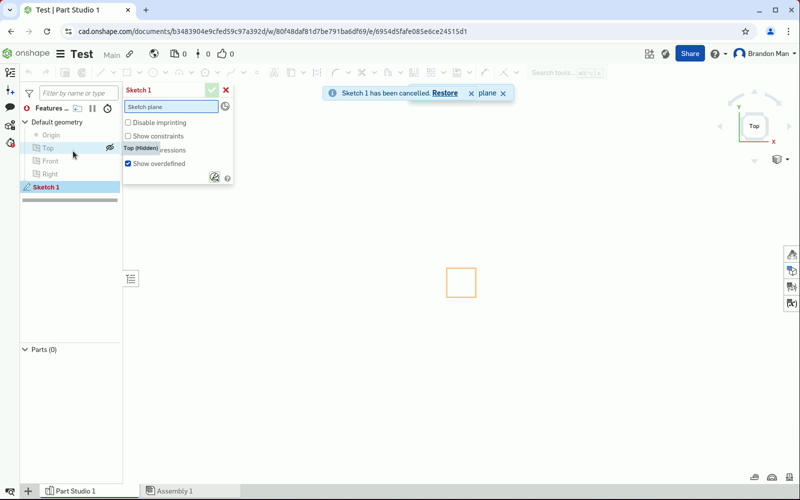
click(73, 150)
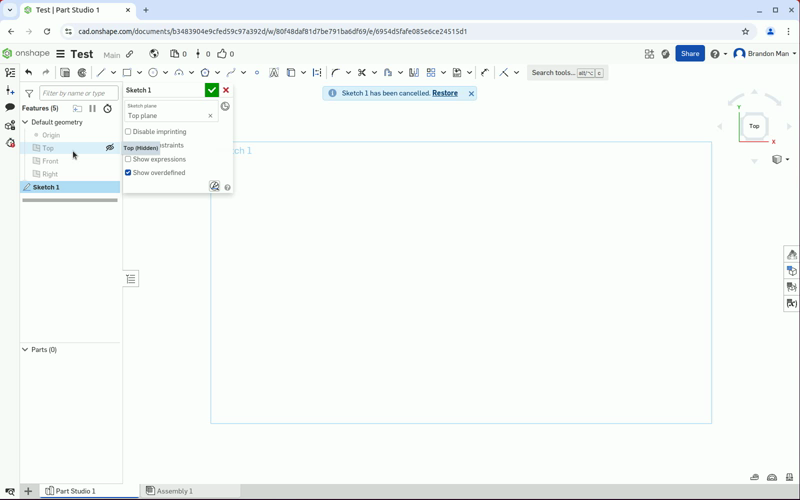
mouse_move(73, 352)
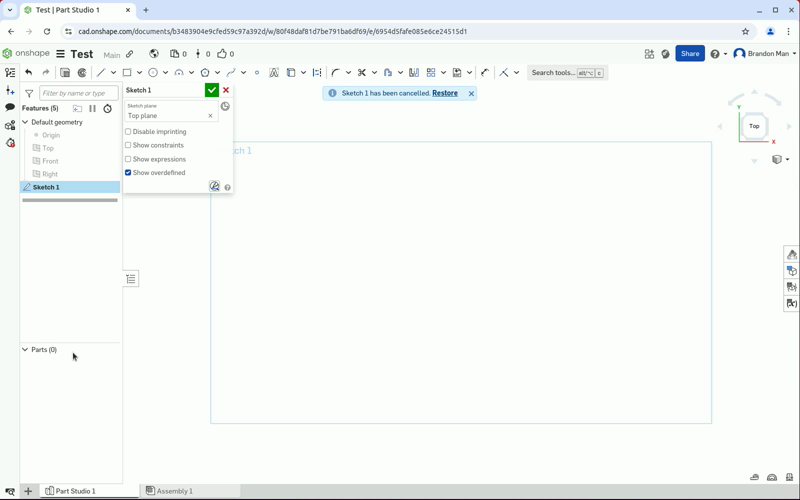
key(y)
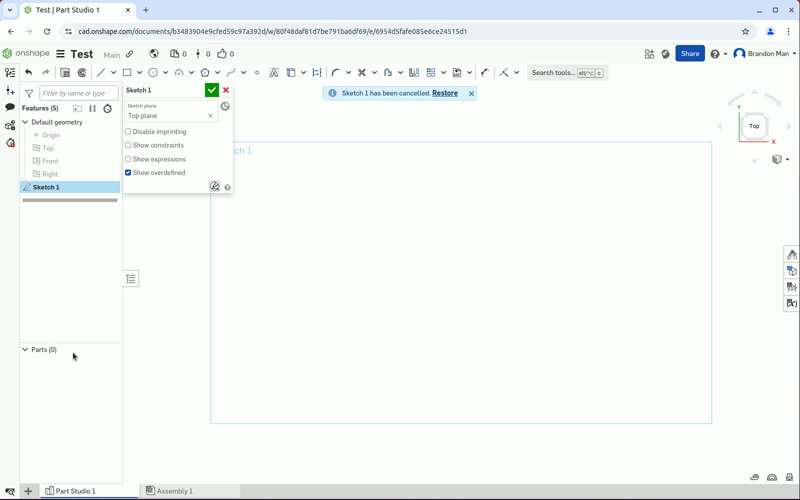
key(l)
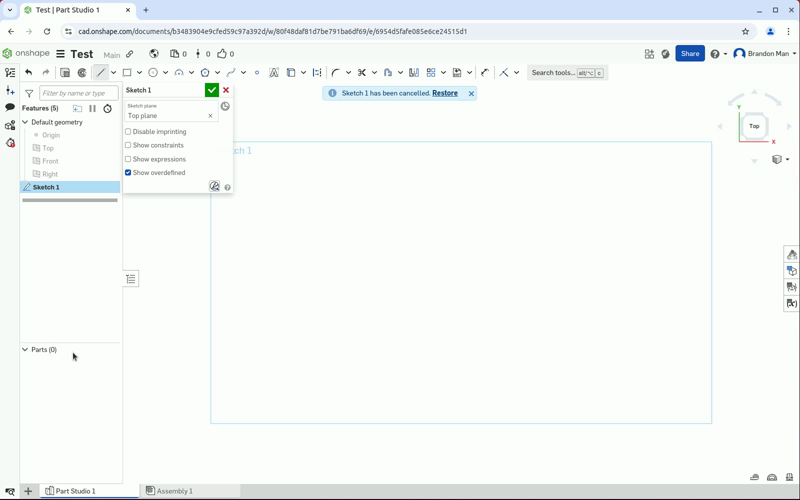
key_down(shift)
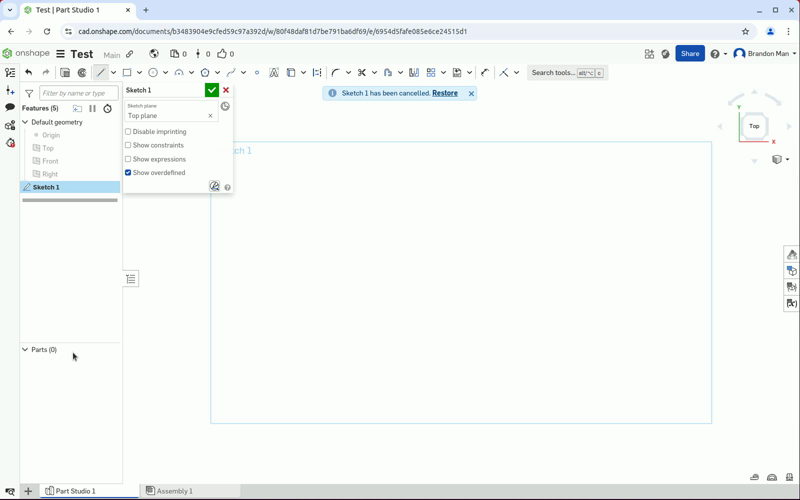
mouse_move(432, 320)
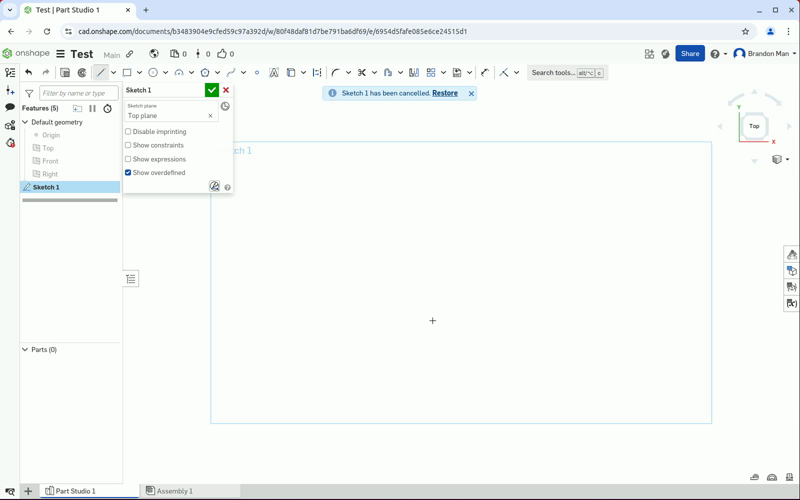
click(432, 320)
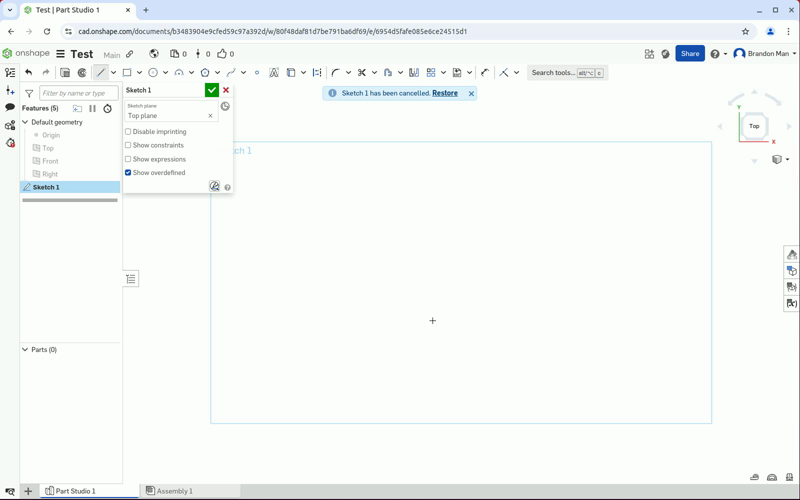
key_up(shift)
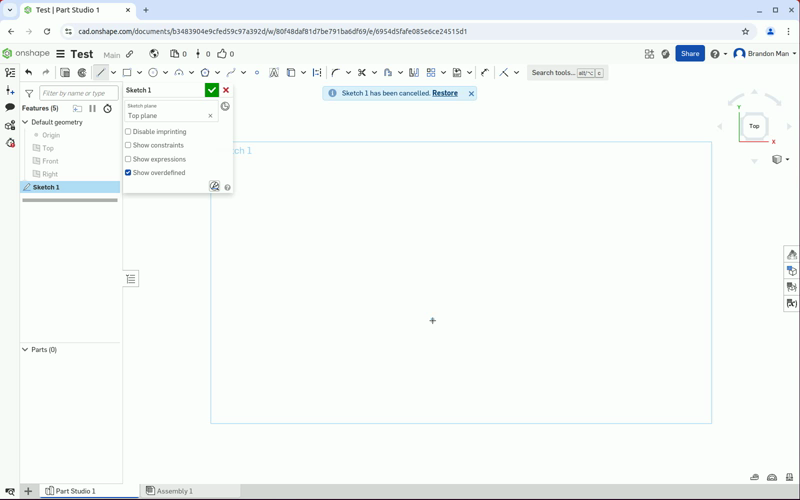
key_down(shift)
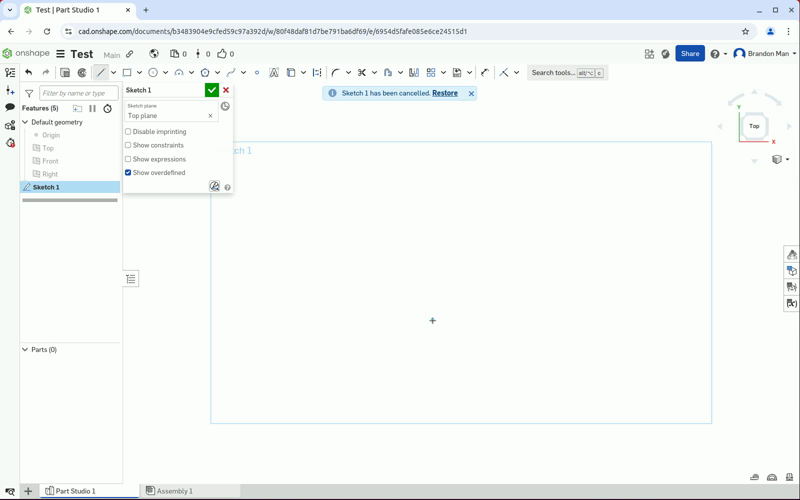
mouse_move(462, 320)
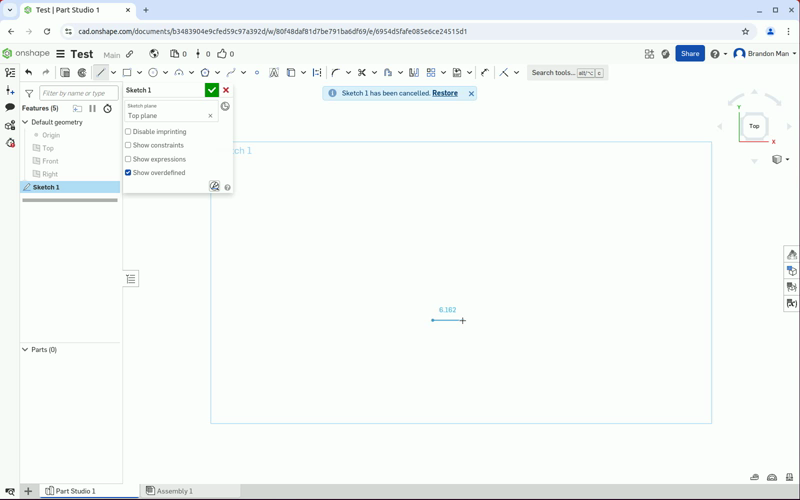
mouse_move(489, 320)
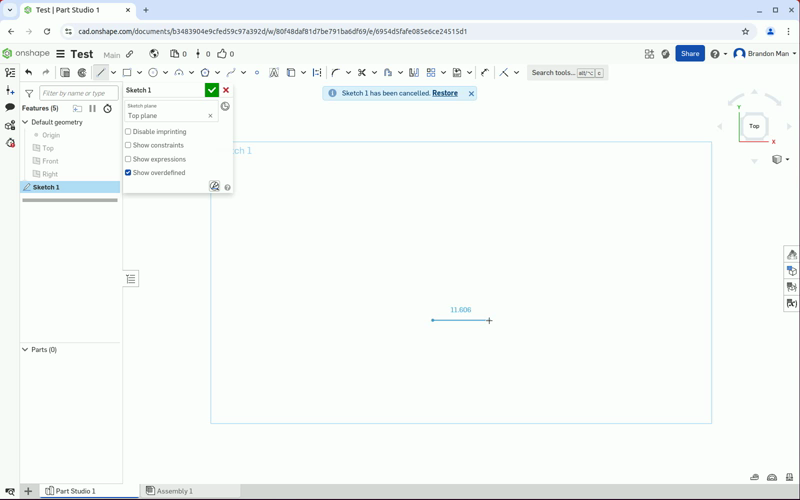
click(489, 320)
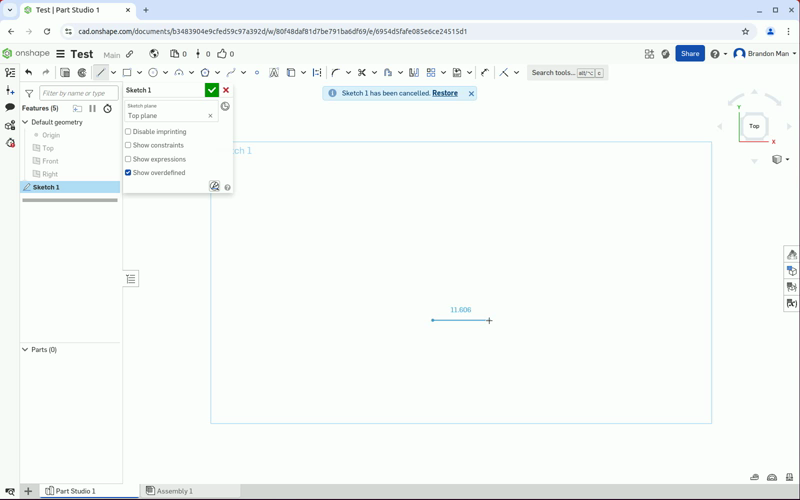
key_up(shift)
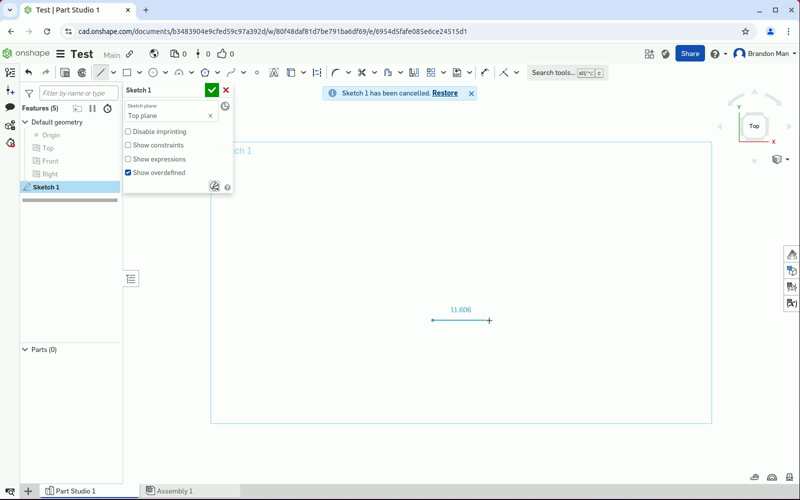
key_down(shift)
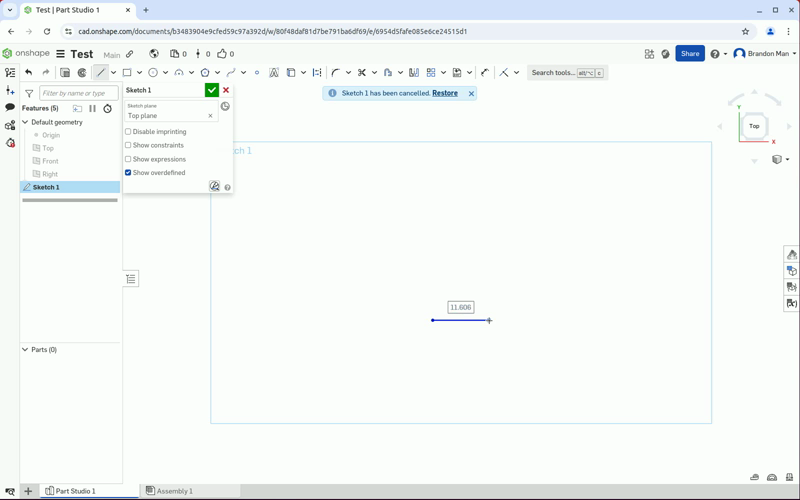
mouse_move(519, 320)
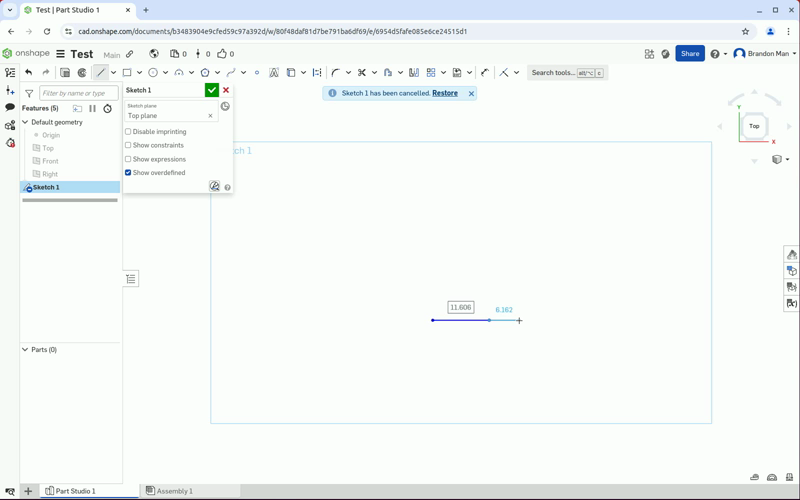
mouse_move(489, 282)
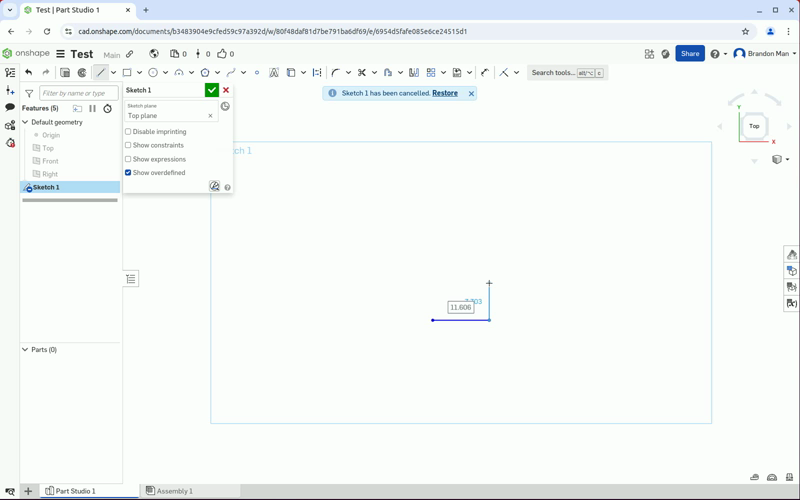
click(489, 282)
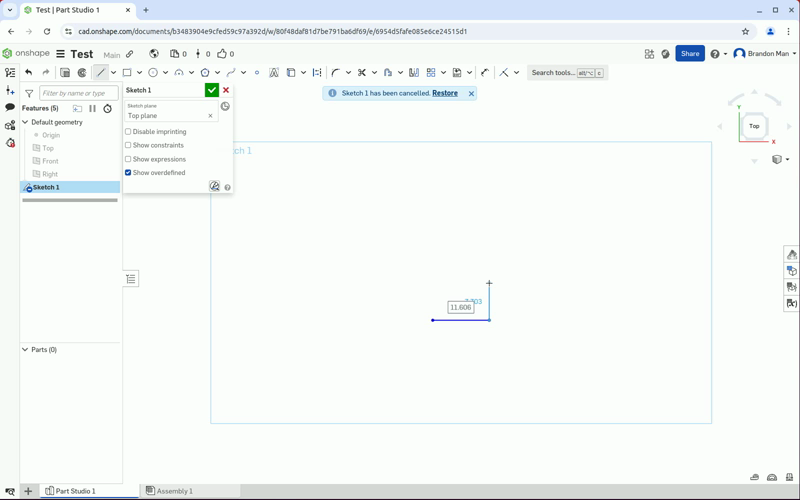
key_up(shift)
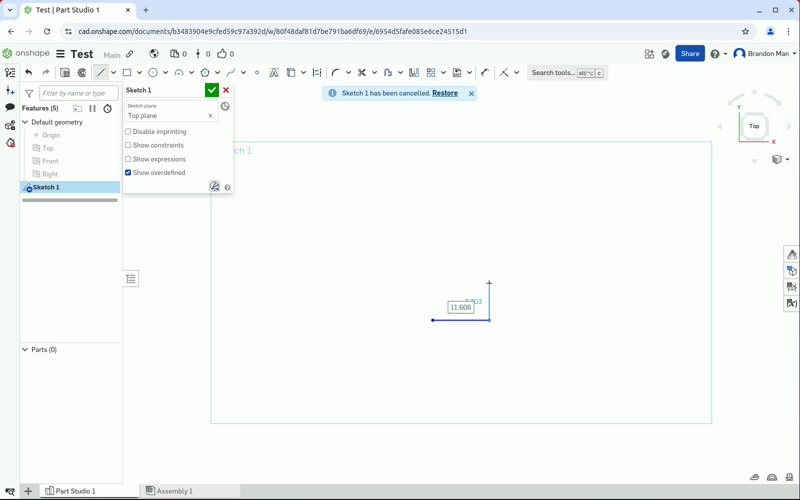
key(esc)
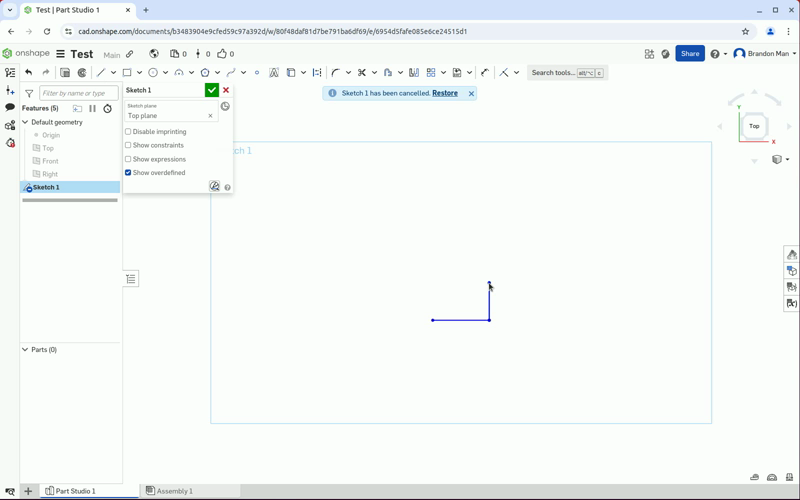
key(a)
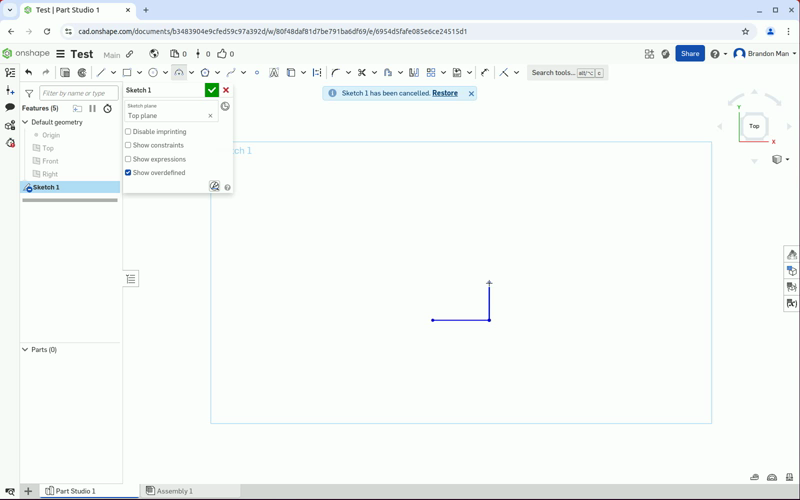
mouse_move(489, 282)
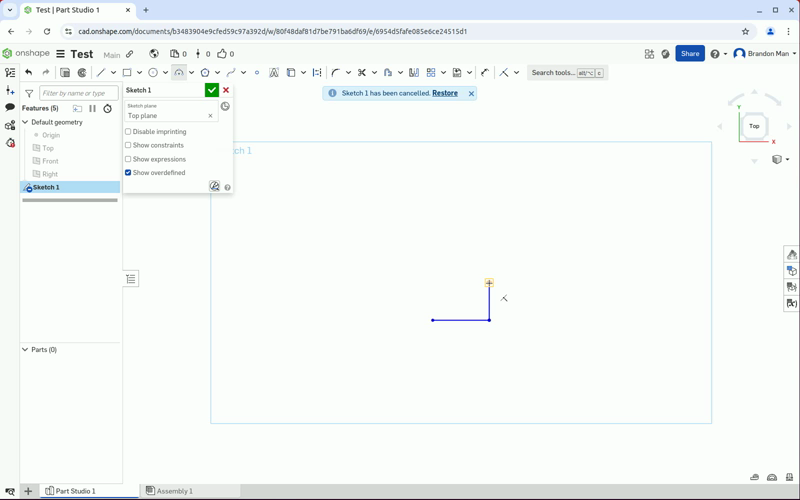
click(489, 282)
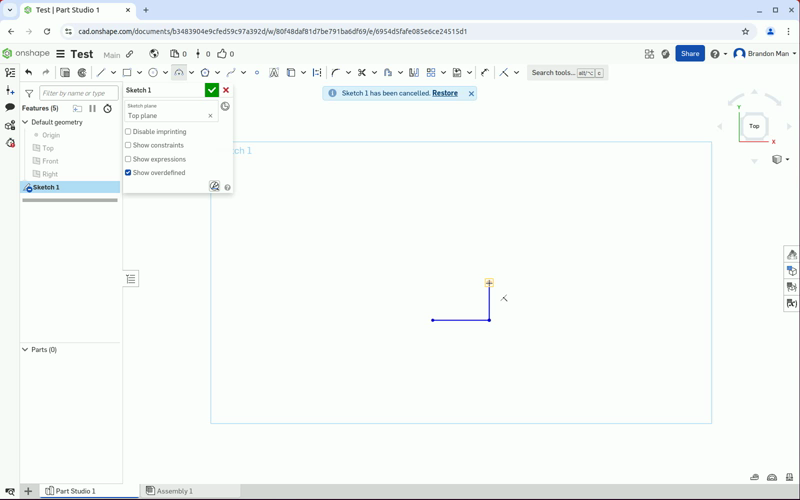
key_down(shift)
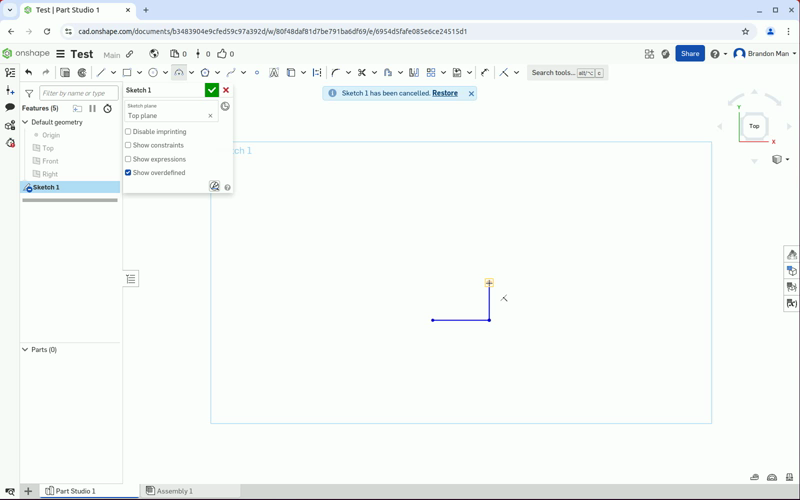
mouse_move(432, 282)
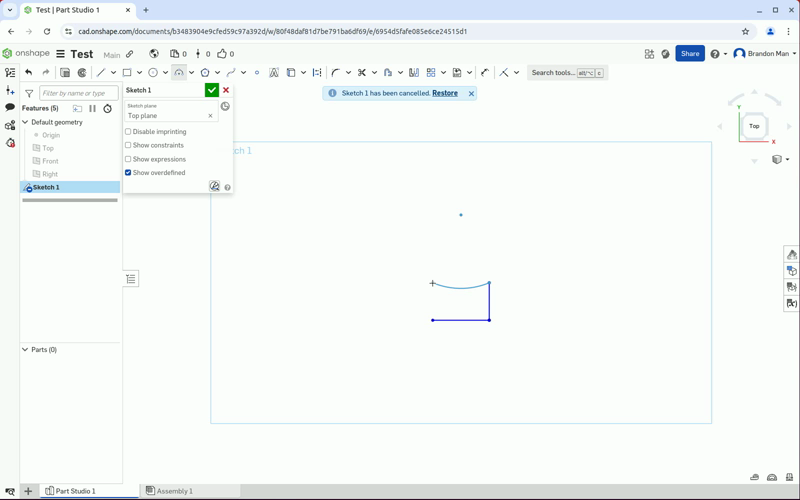
click(432, 282)
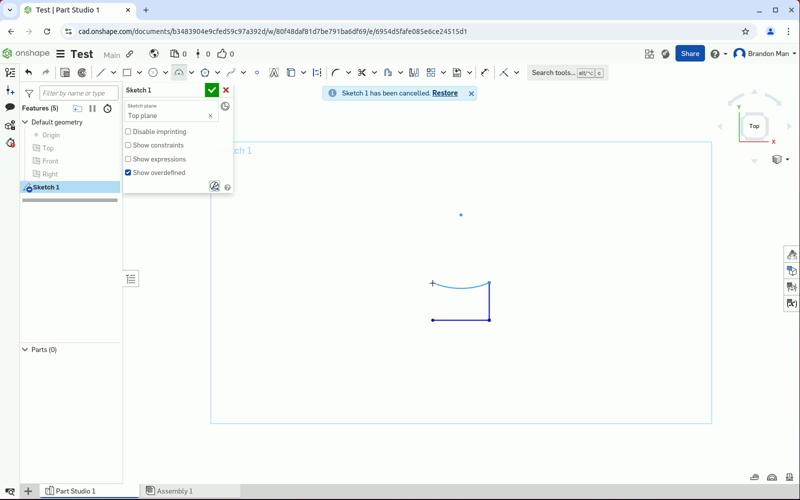
mouse_move(460, 254)
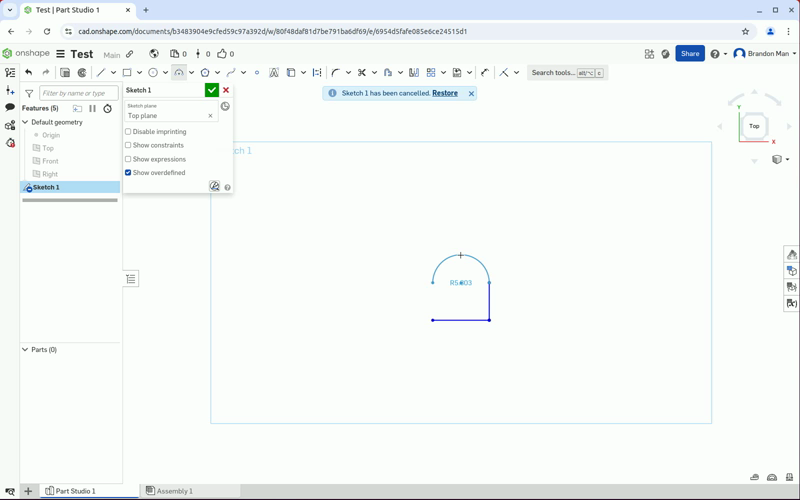
click(460, 254)
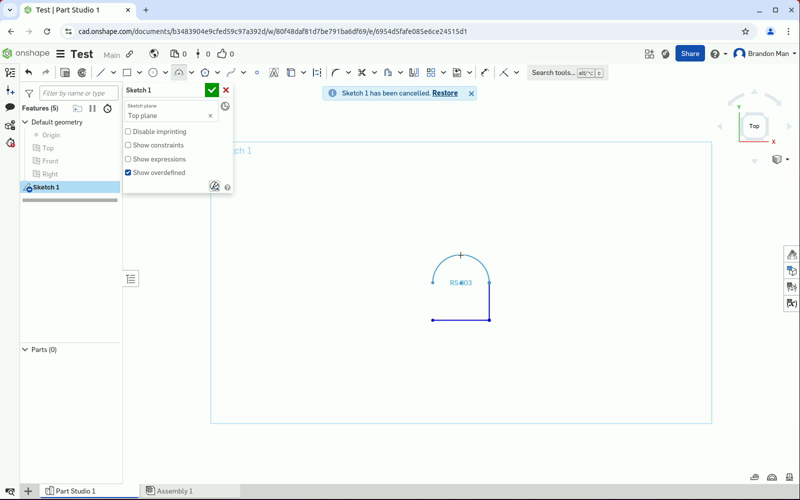
key_up(shift)
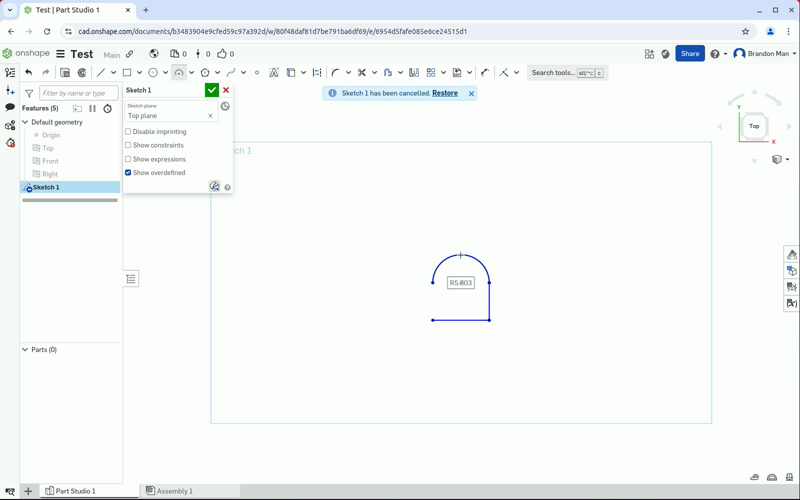
key(esc)
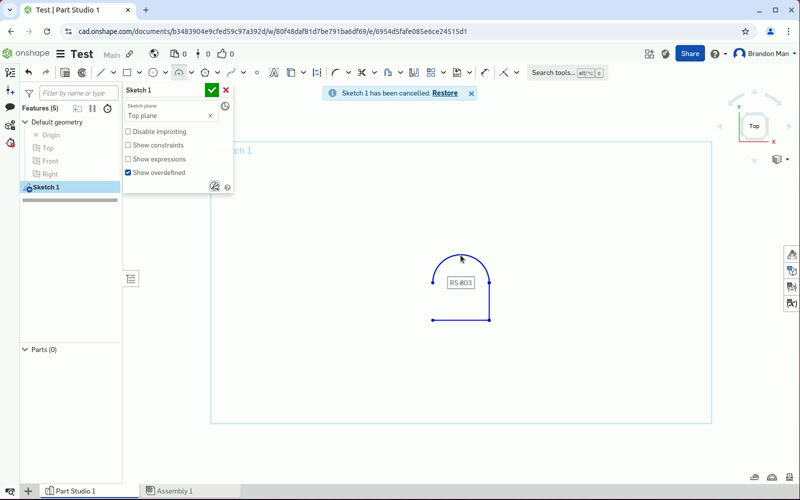
key(l)
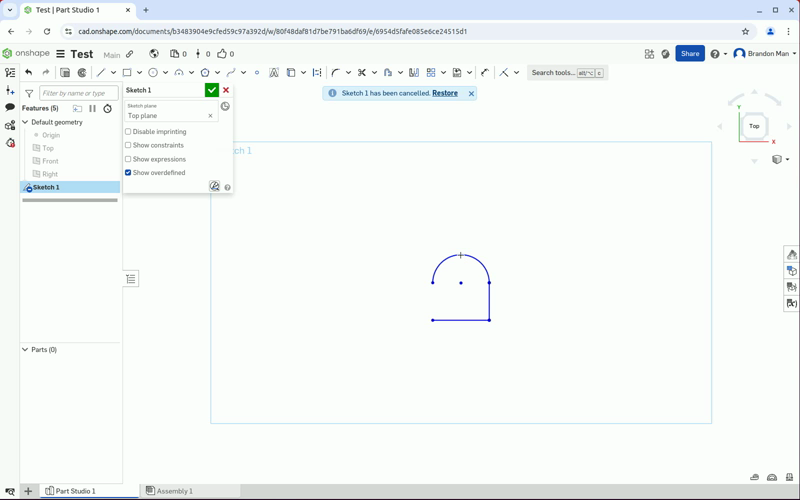
mouse_move(432, 282)
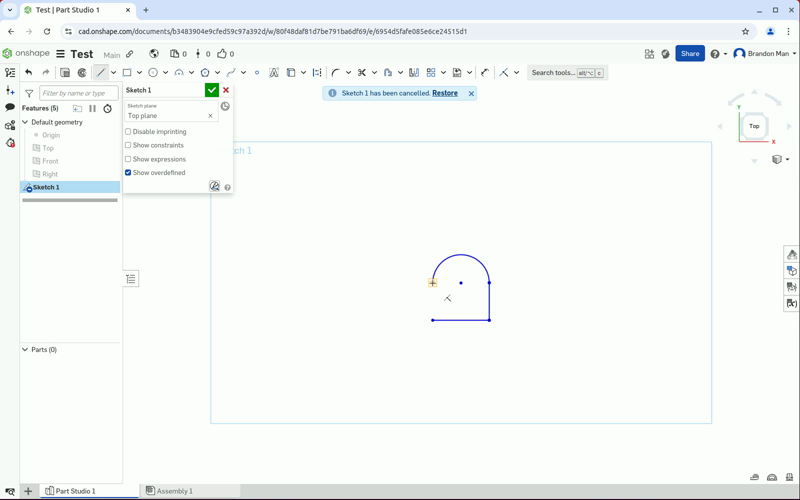
click(432, 282)
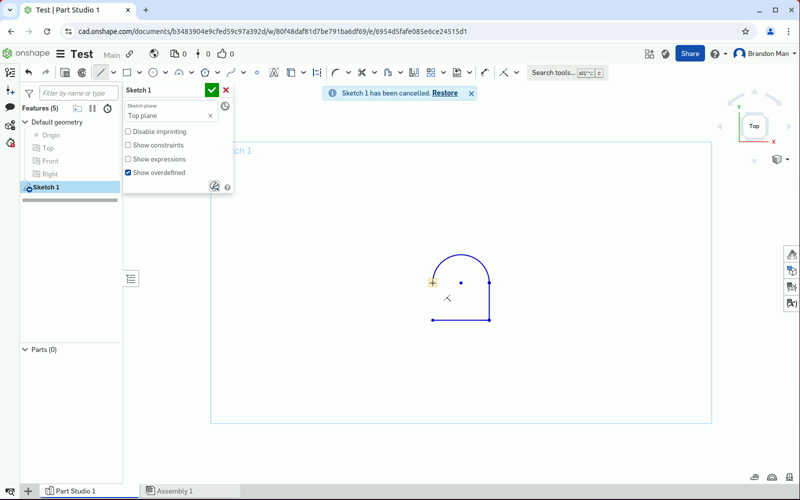
mouse_move(462, 282)
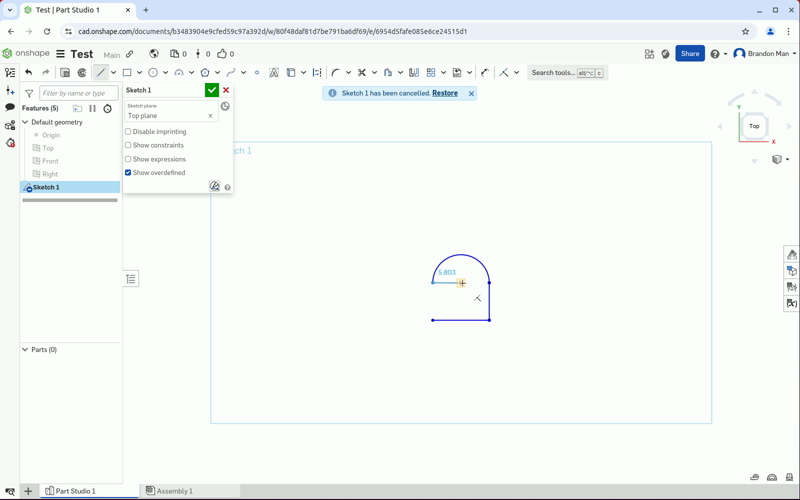
key_down(shift)
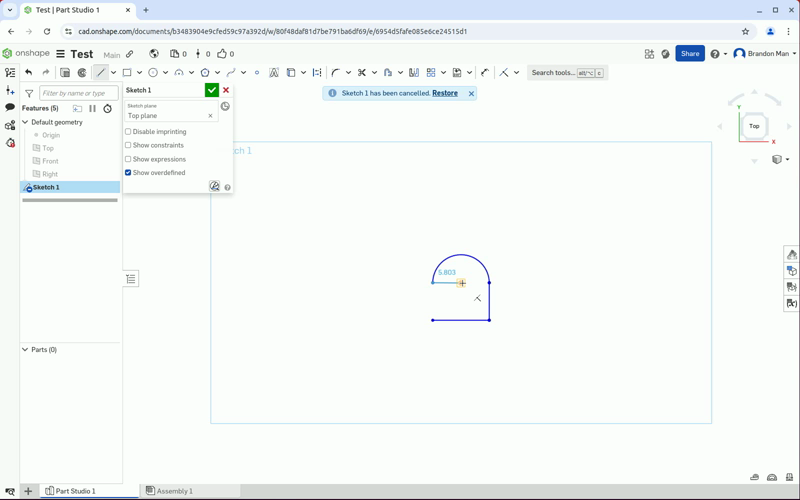
mouse_move(432, 320)
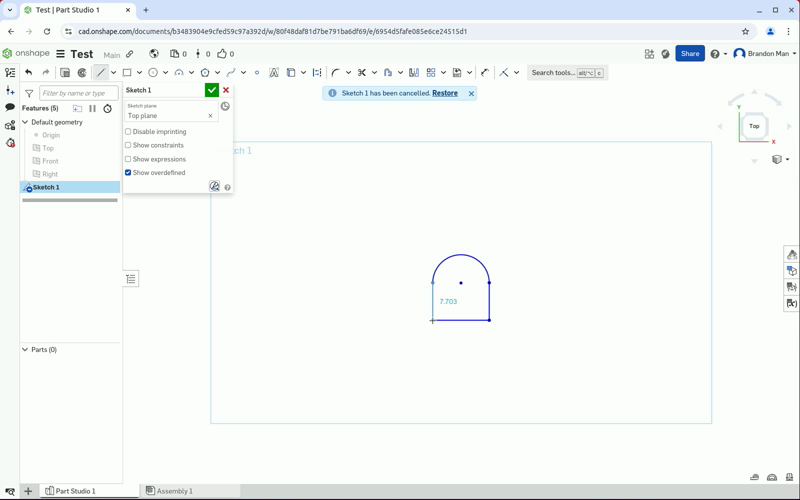
key_up(shift)
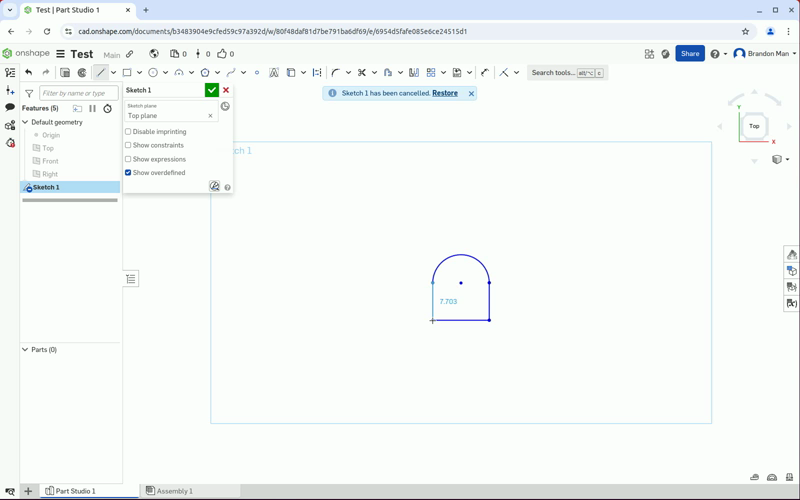
click(432, 320)
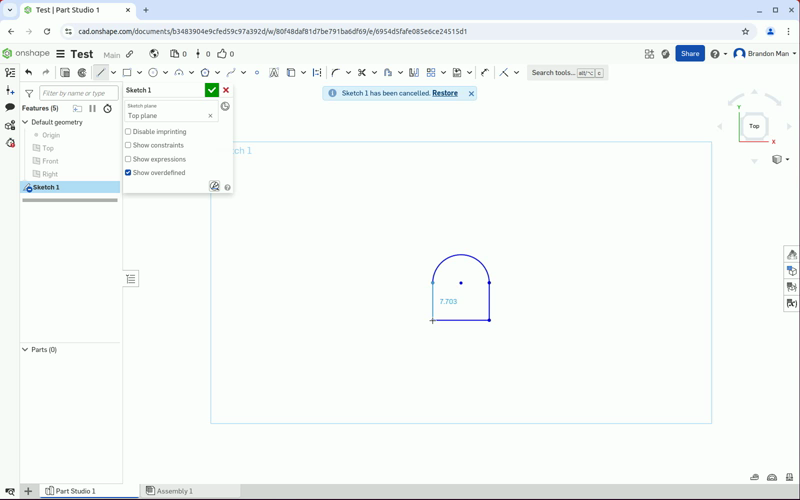
key(esc)
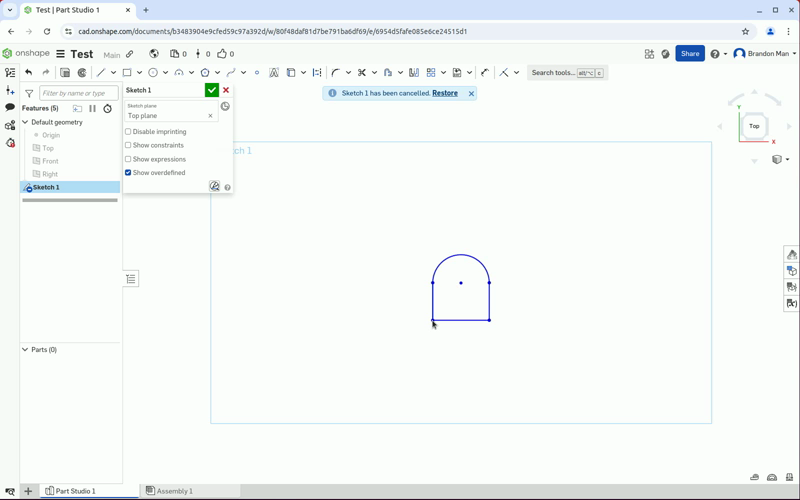
key(c)
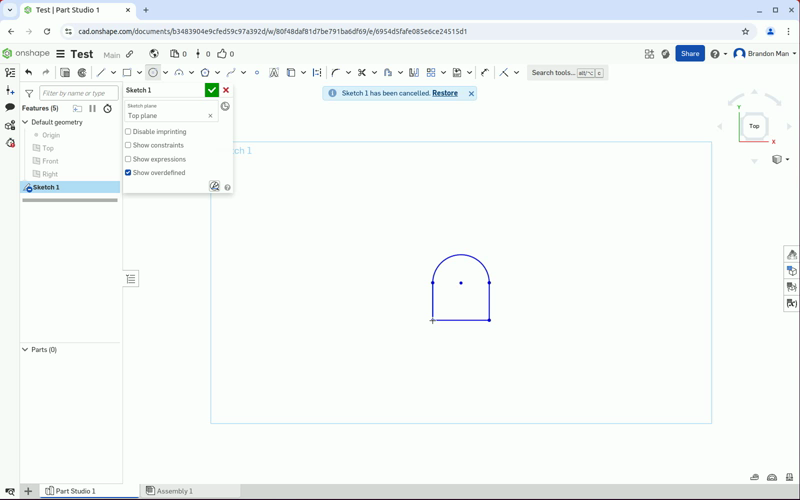
key_down(shift)
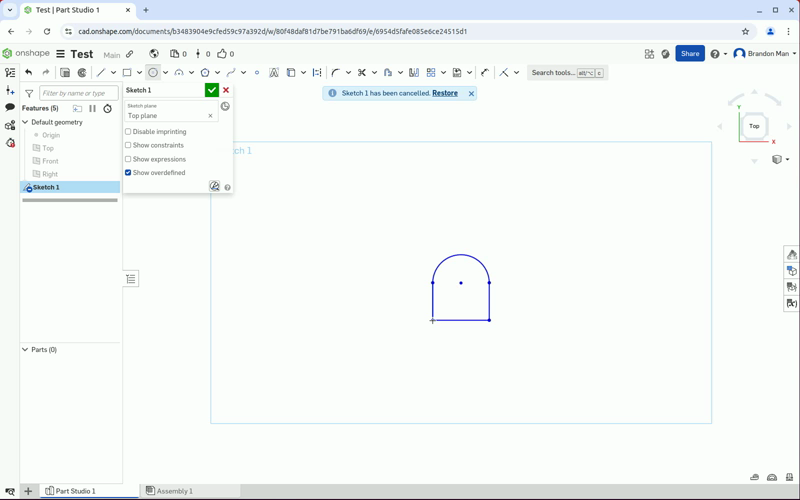
mouse_move(461, 282)
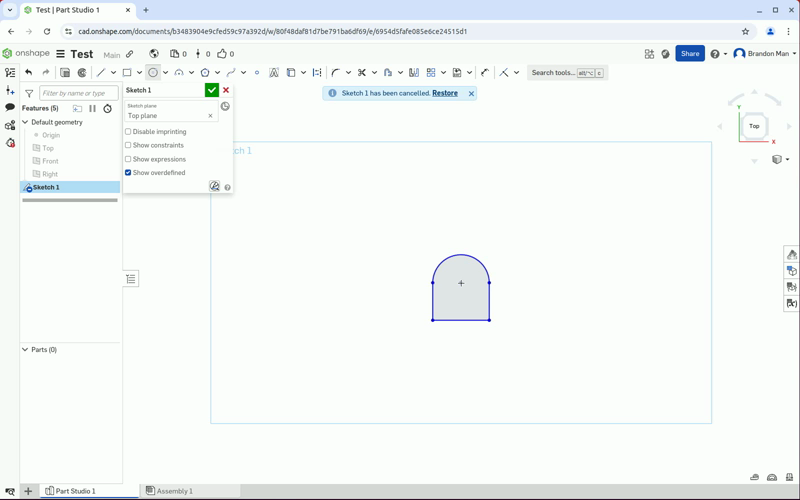
click(461, 282)
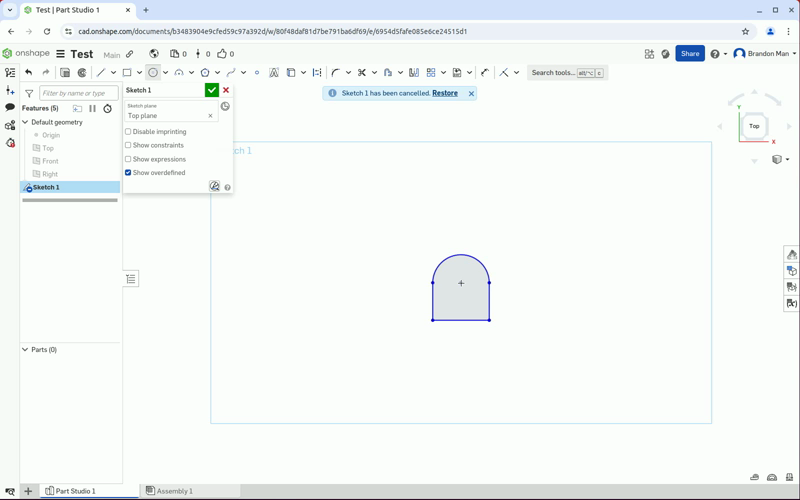
key_up(shift)
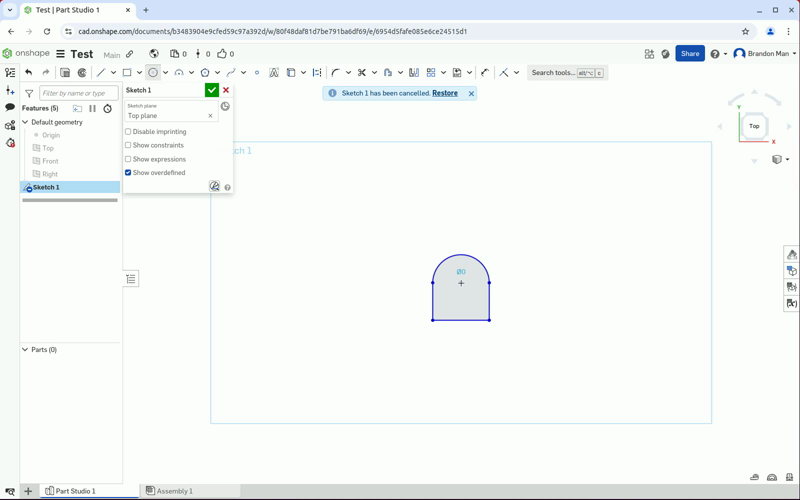
mouse_move(479, 282)
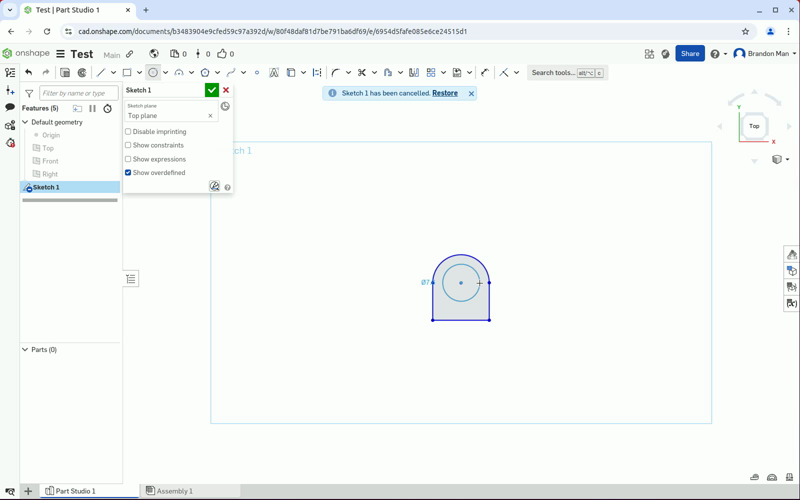
click(479, 282)
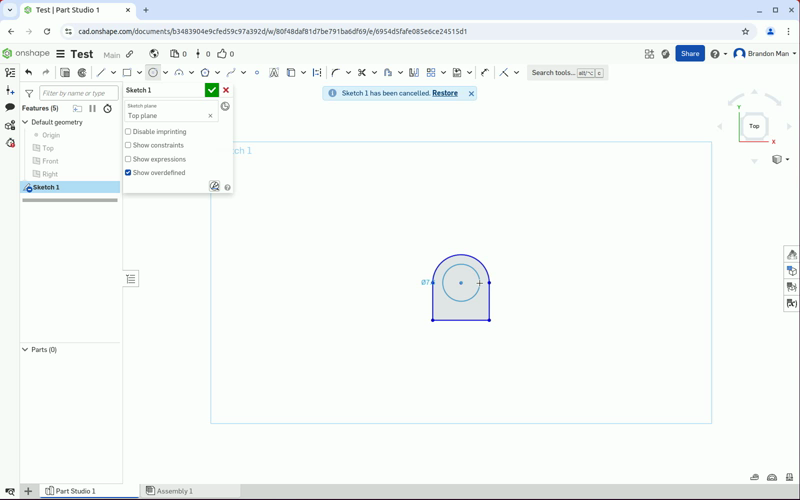
key(esc)
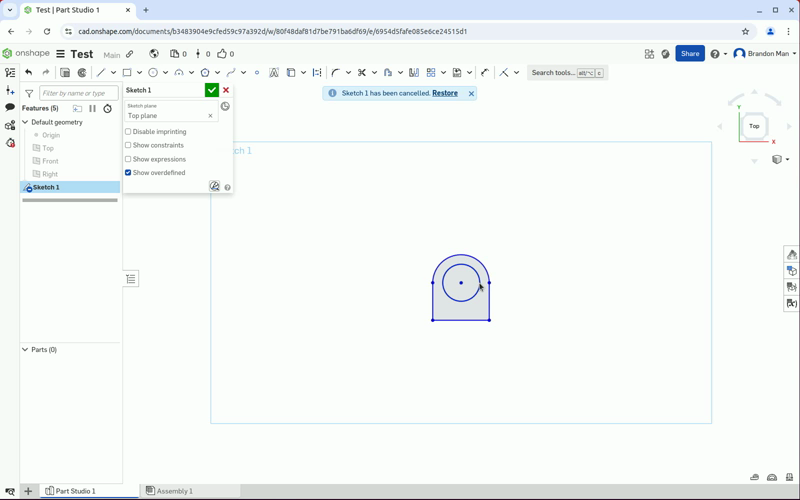
mouse_move(459, 312)
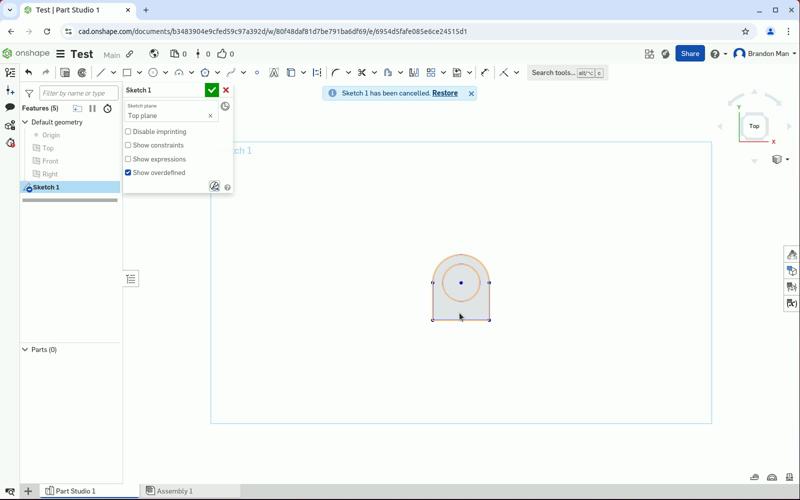
click(459, 312)
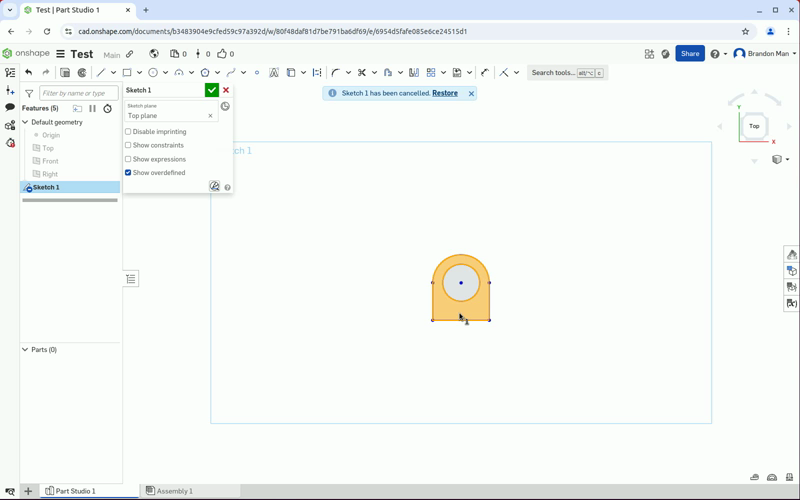
mouse_move(73, 352)
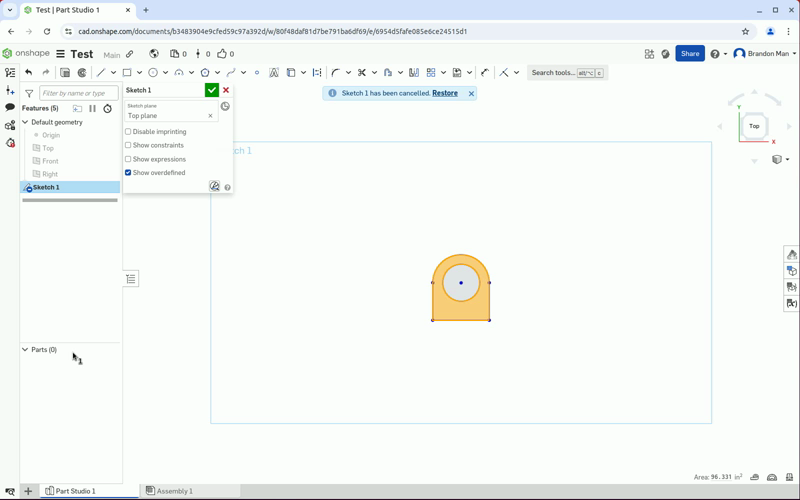
key(shift+y)
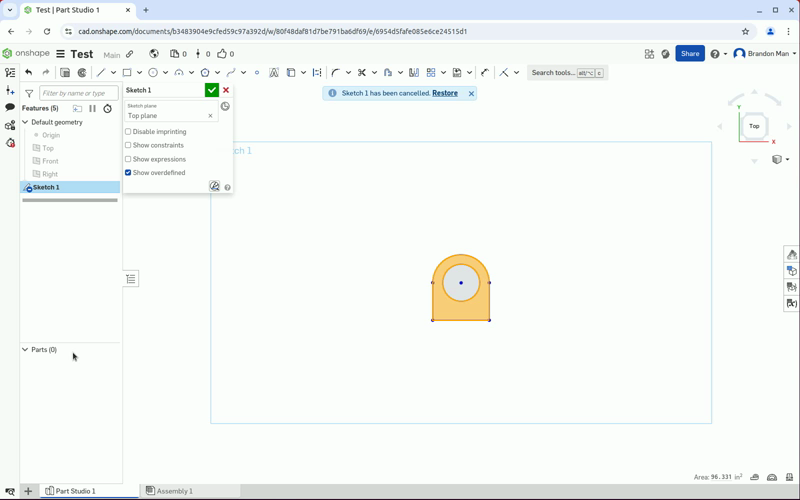
key(shift+e)
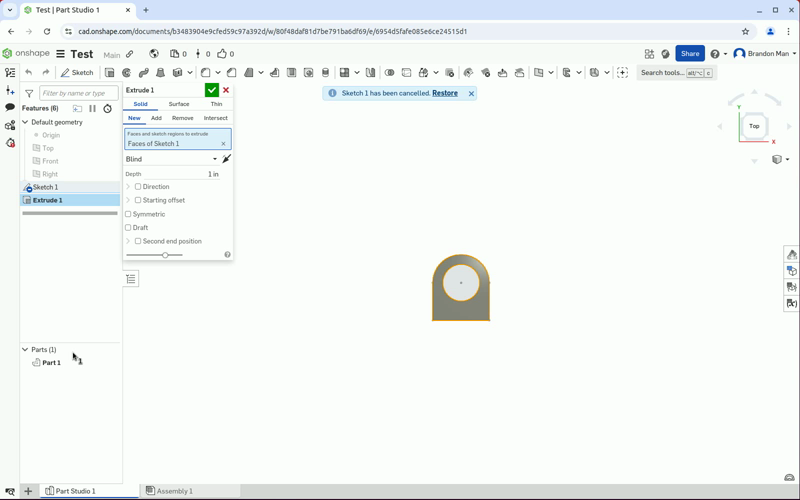
mouse_move(143, 106)
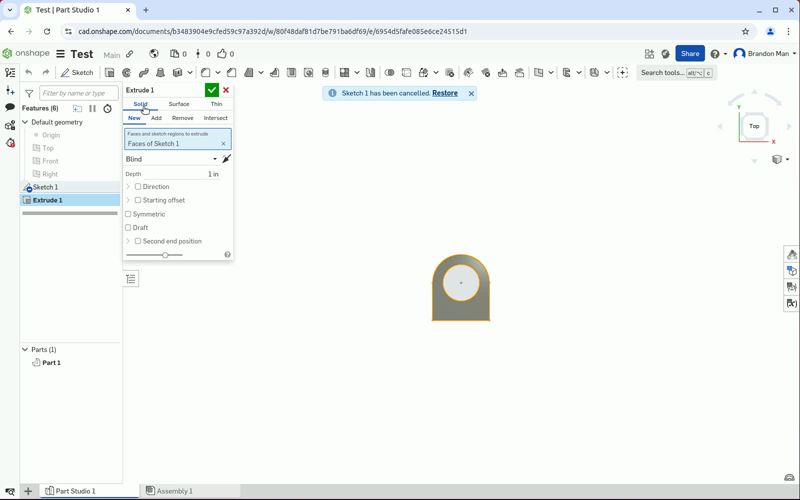
click(143, 106)
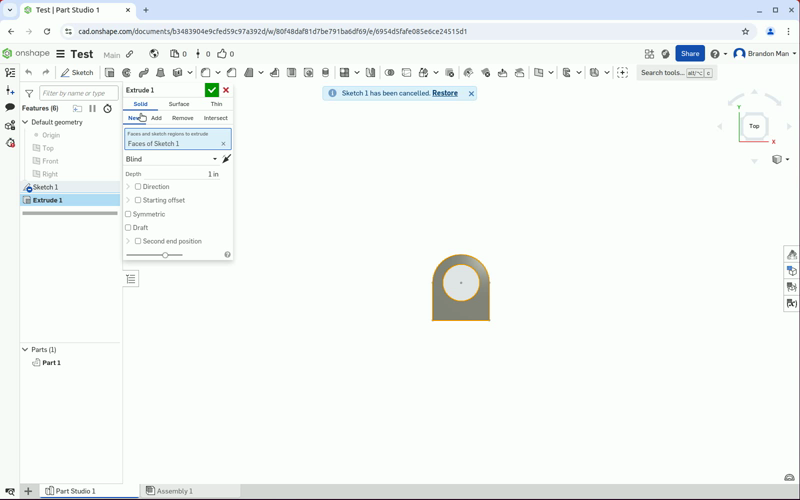
mouse_move(137, 120)
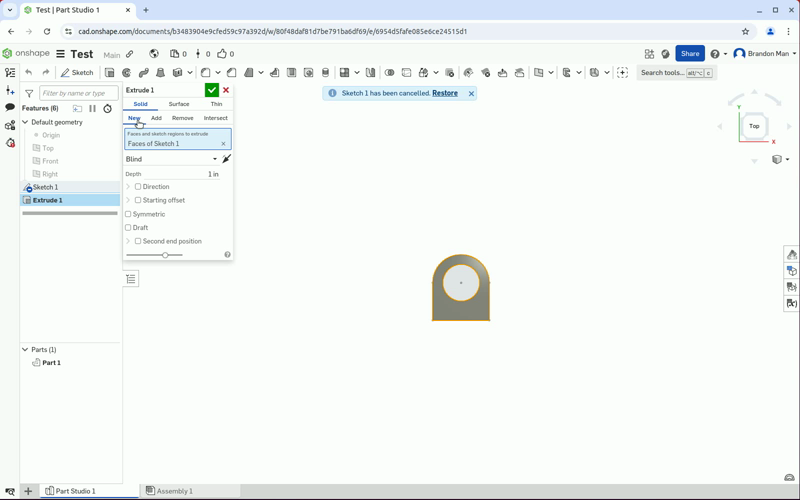
click(137, 120)
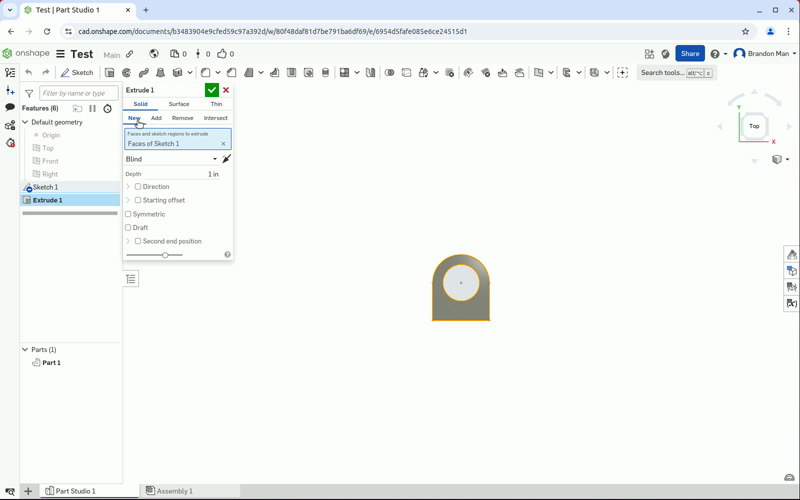
key(tab, 4)
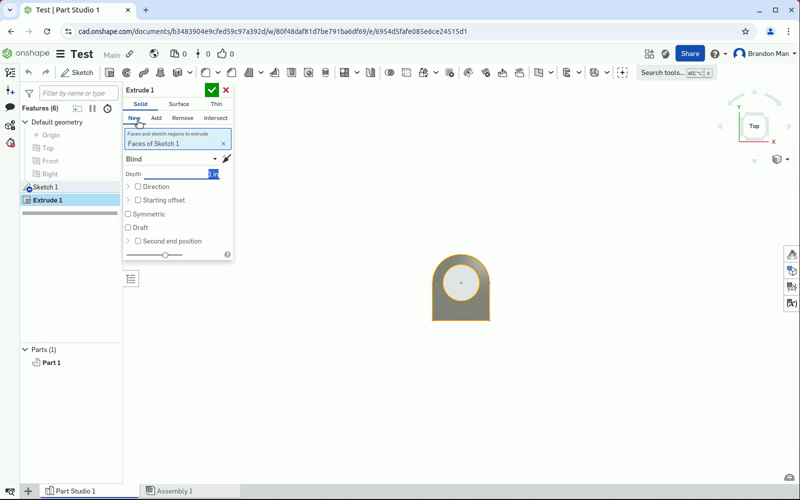
text(23.108)
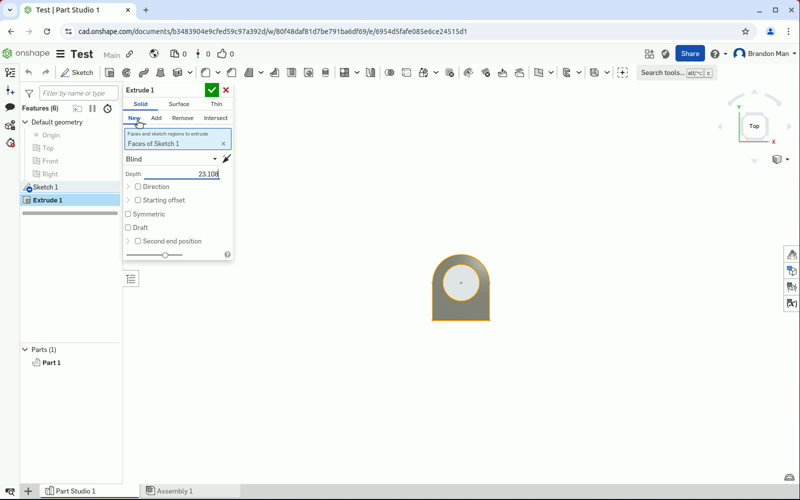
key(enter)
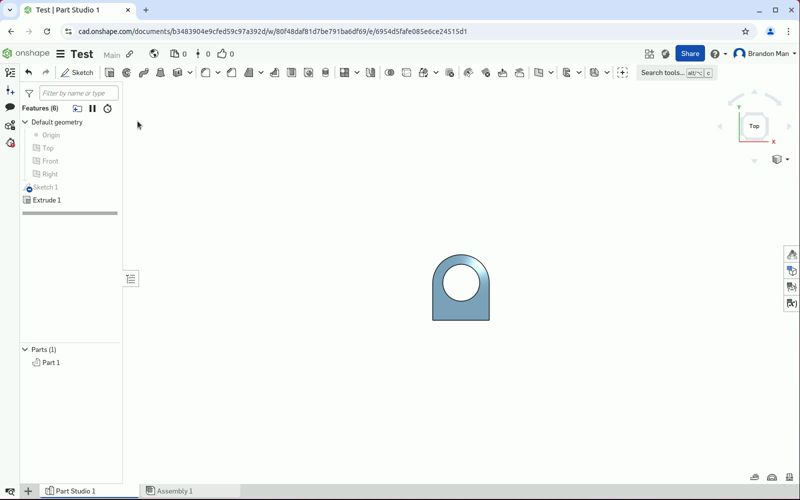
key(shift+h)
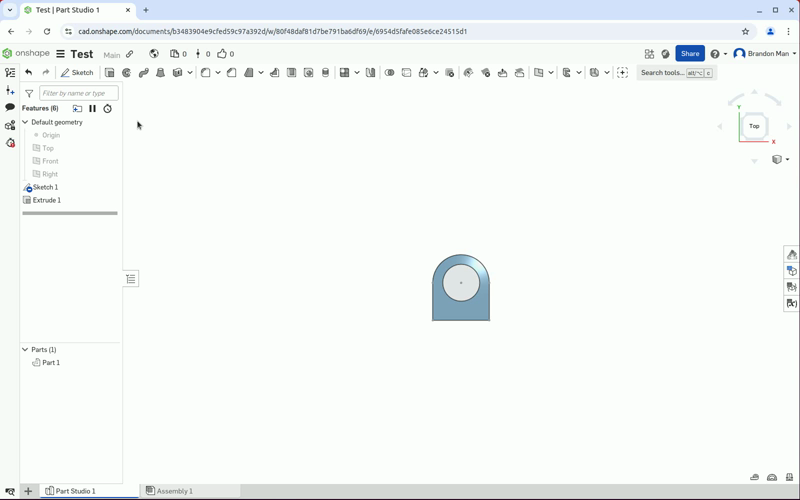
key(shift+h)
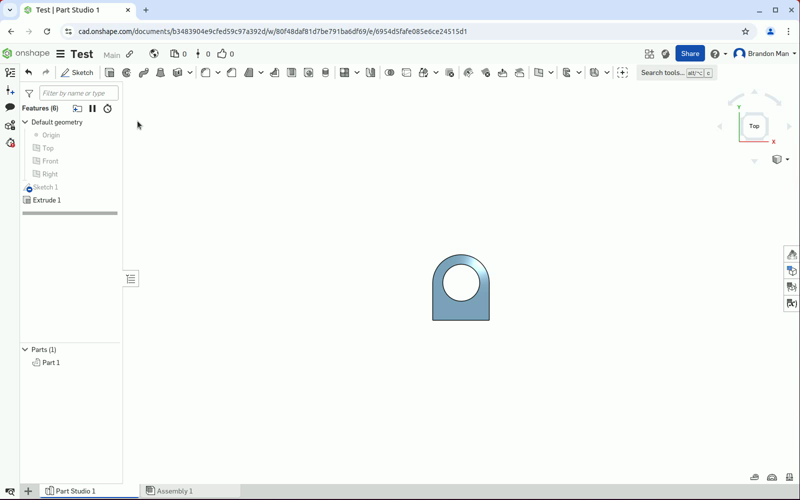
mouse_move(73, 189)
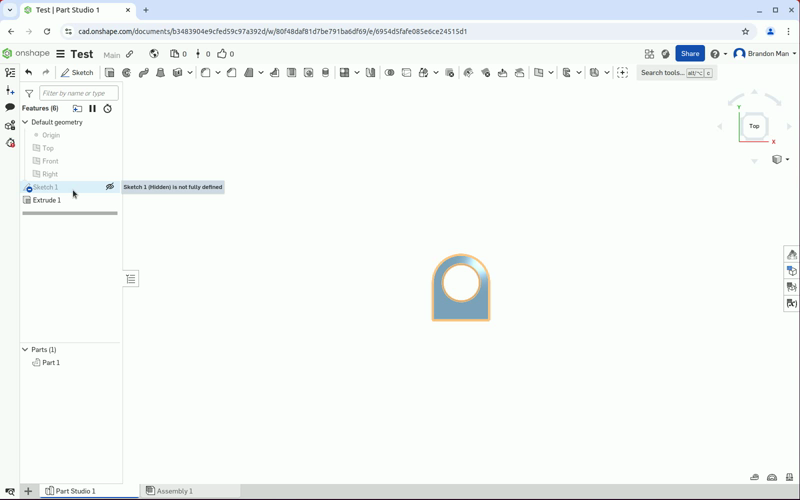
click(73, 189)
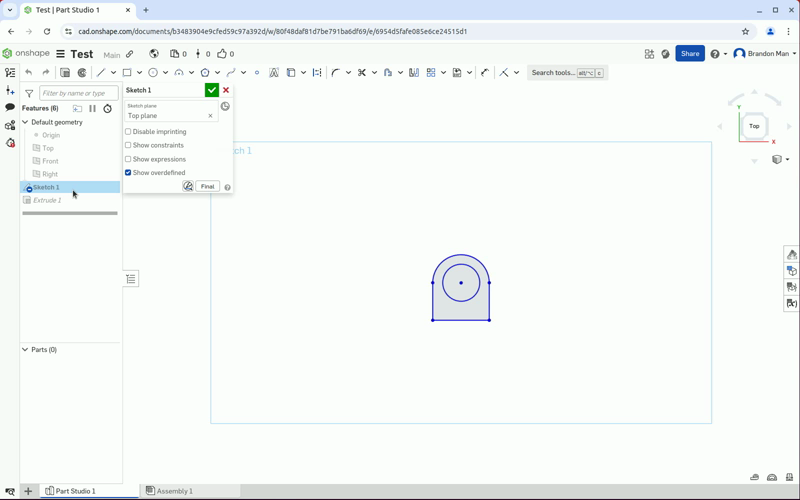
mouse_move(229, 92)
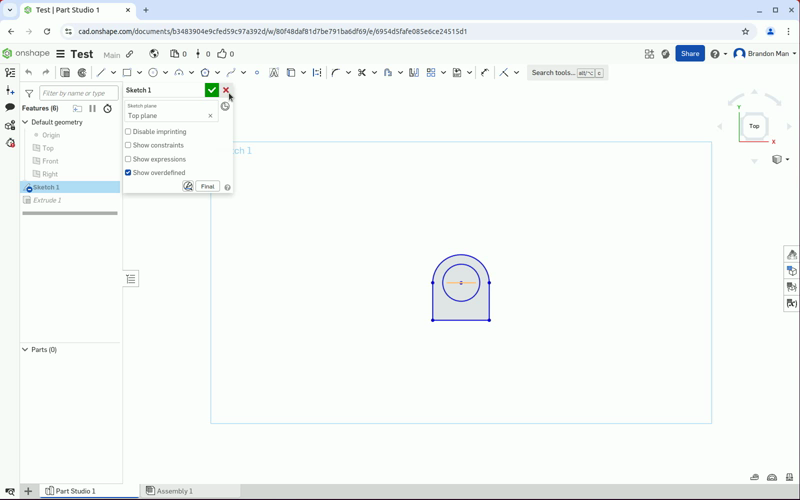
click(229, 92)
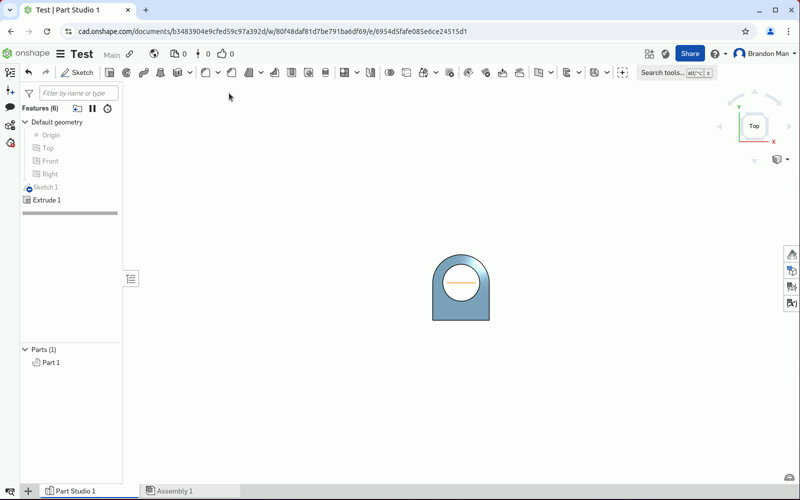
mouse_move(73, 352)
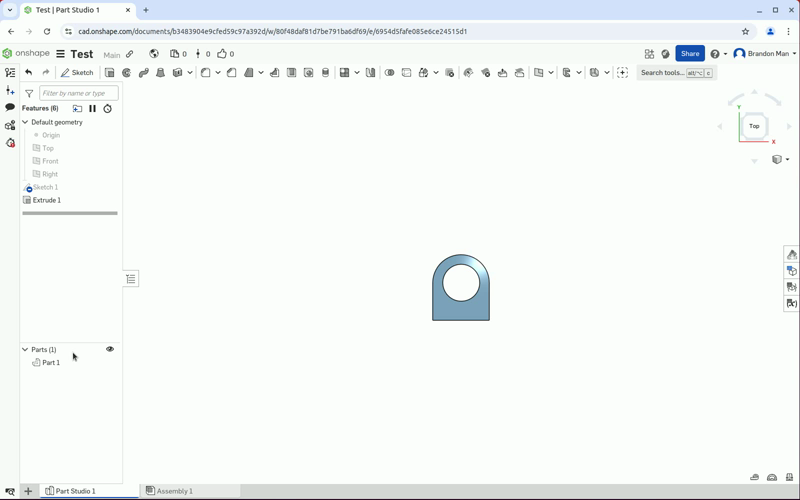
key(y)
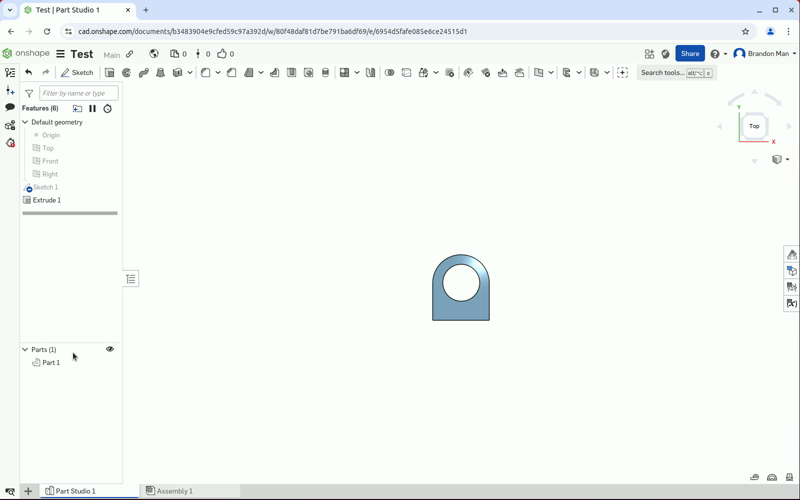
key(shift+p)
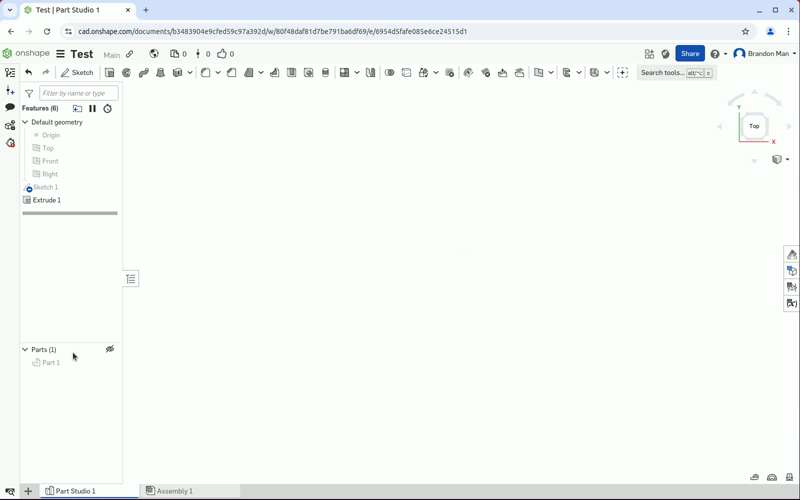
key(space)
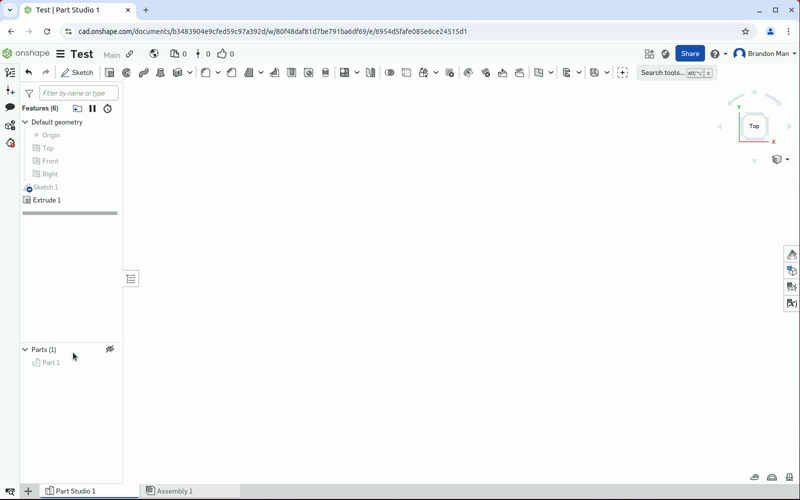
key_down(shift)
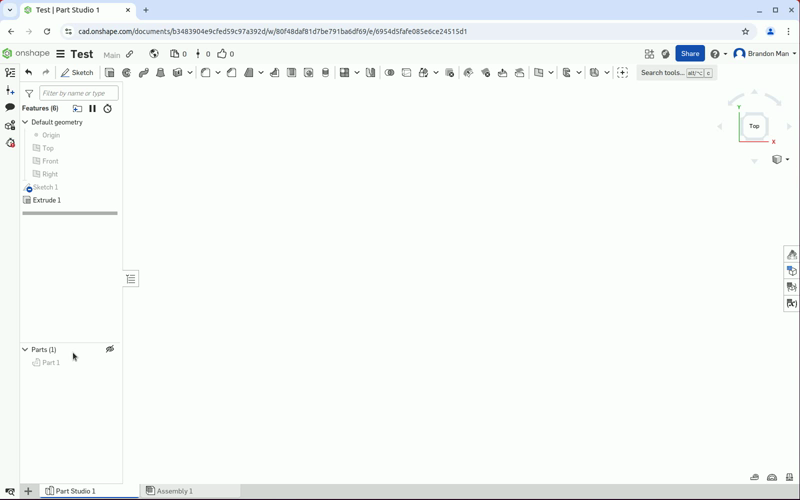
key(up)
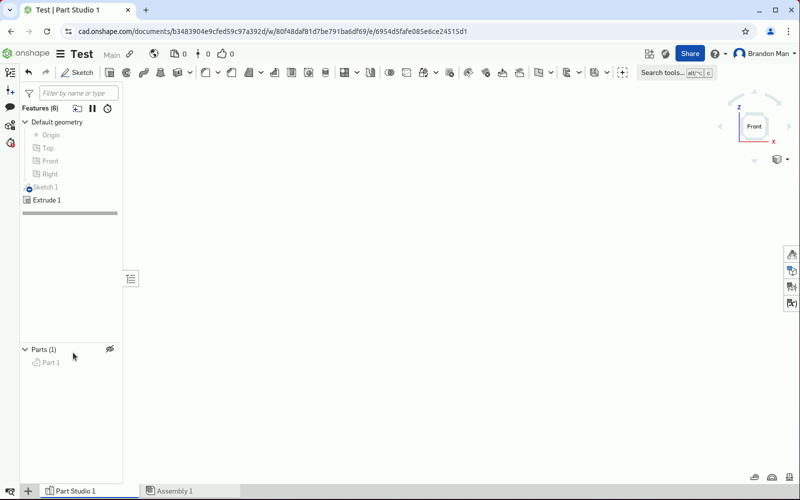
key_up(shift)
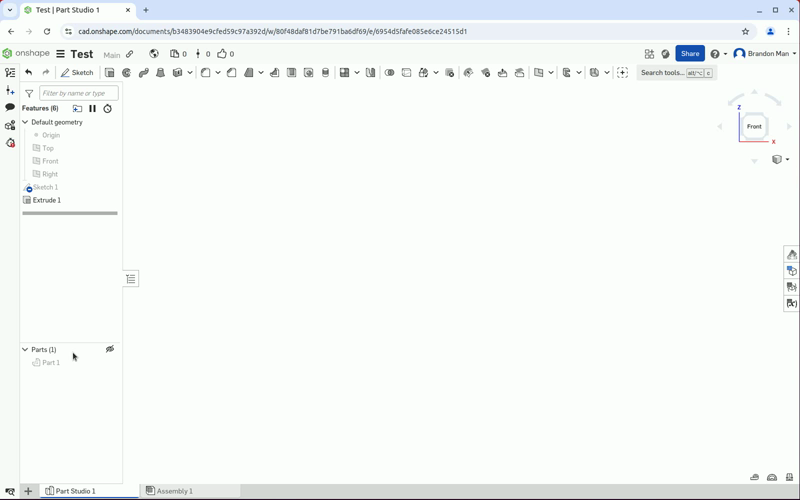
mouse_move(73, 352)
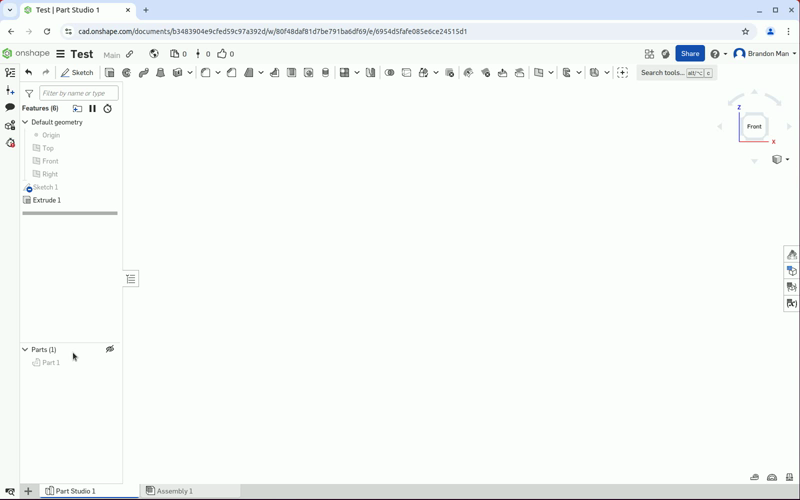
key(shift+y)
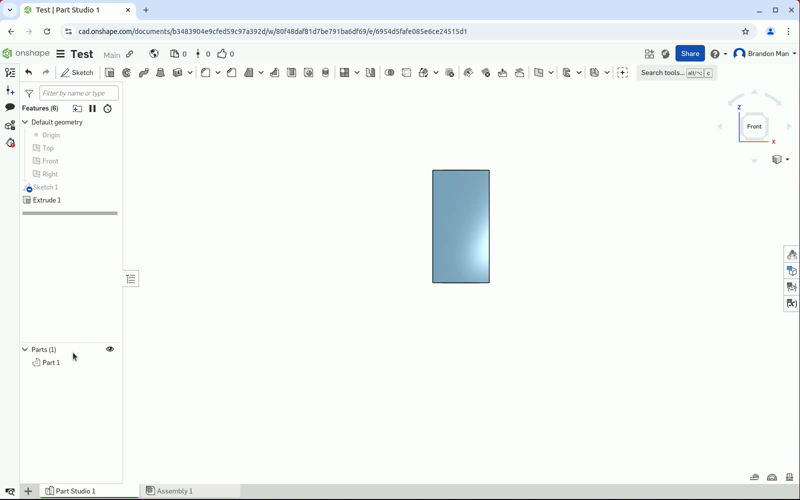
mouse_move(541, 75)
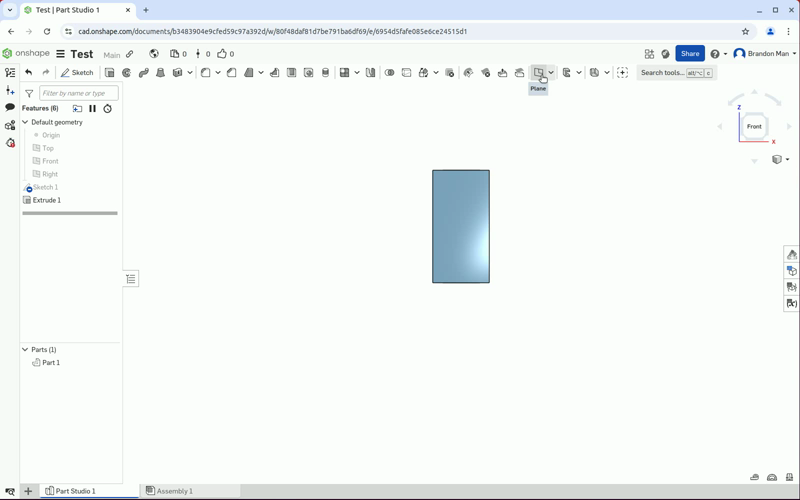
click(541, 75)
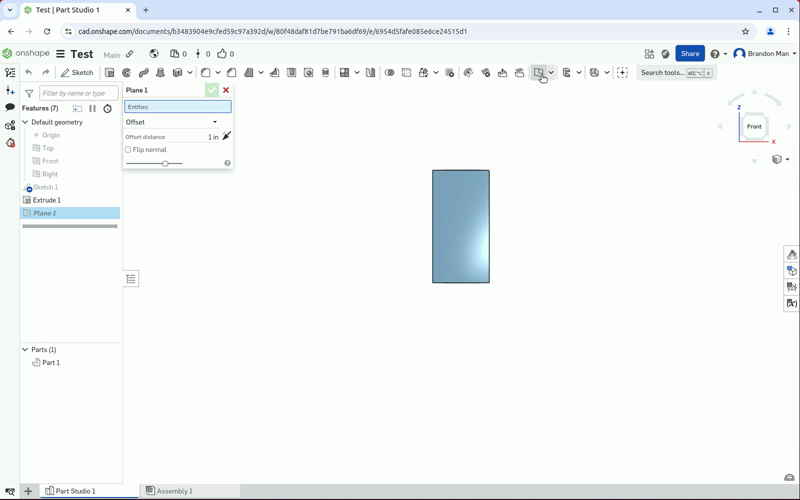
mouse_move(73, 163)
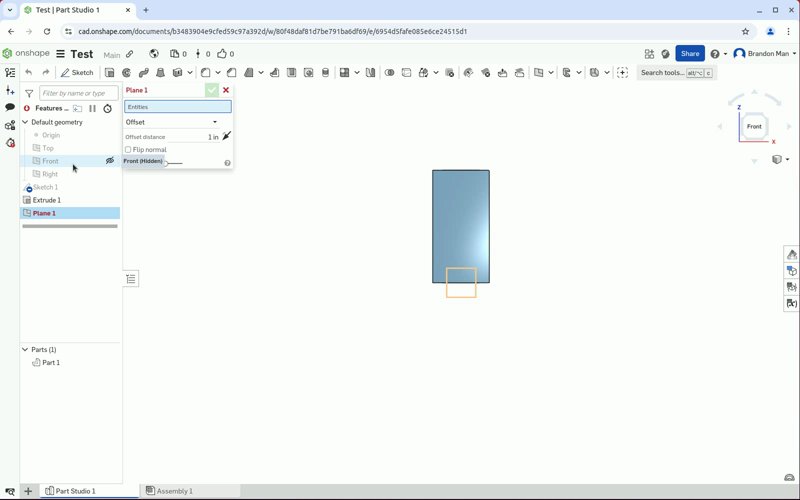
click(73, 163)
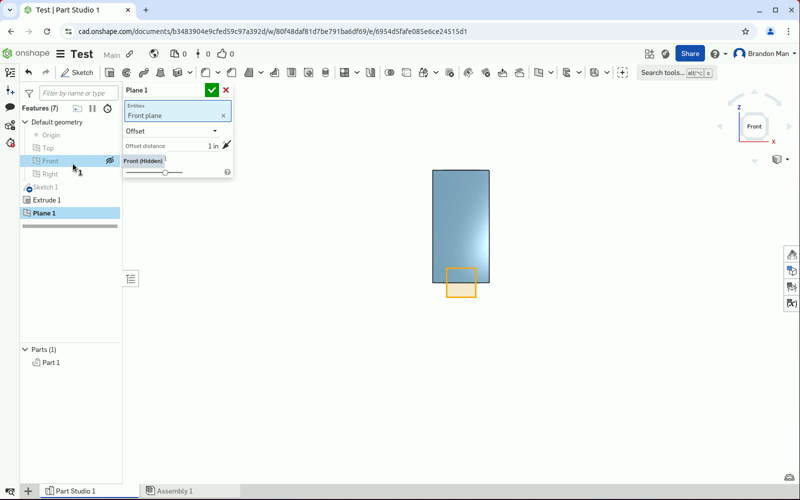
key(tab, 2)
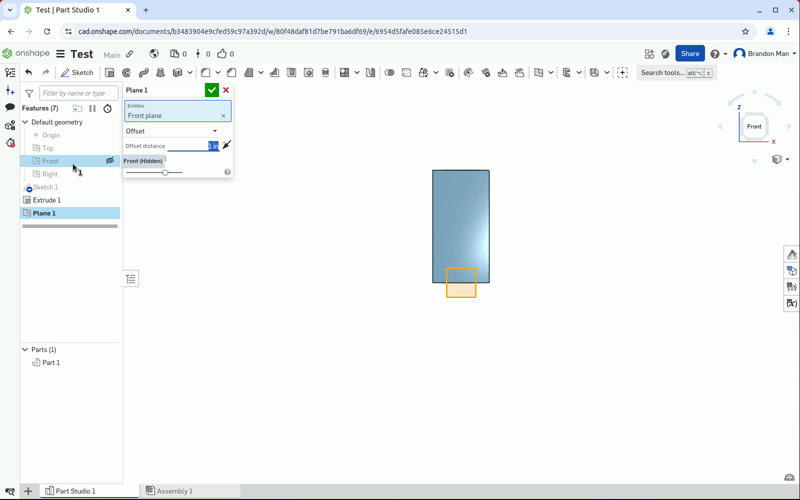
text(7.703)
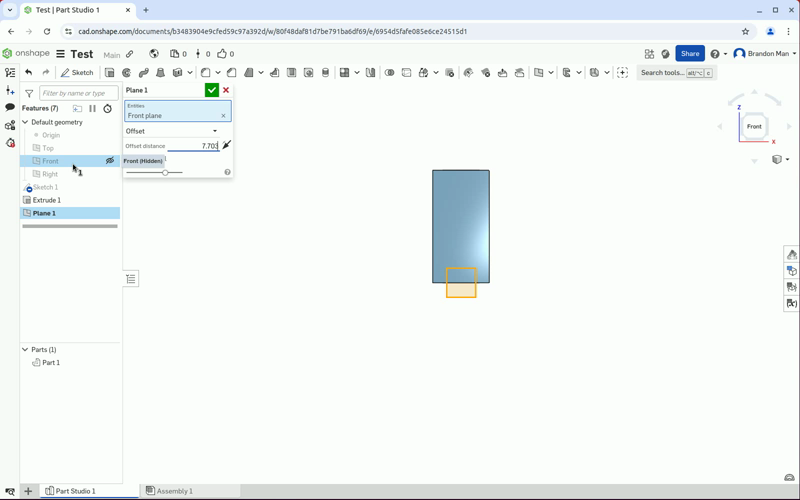
key(enter, 2)
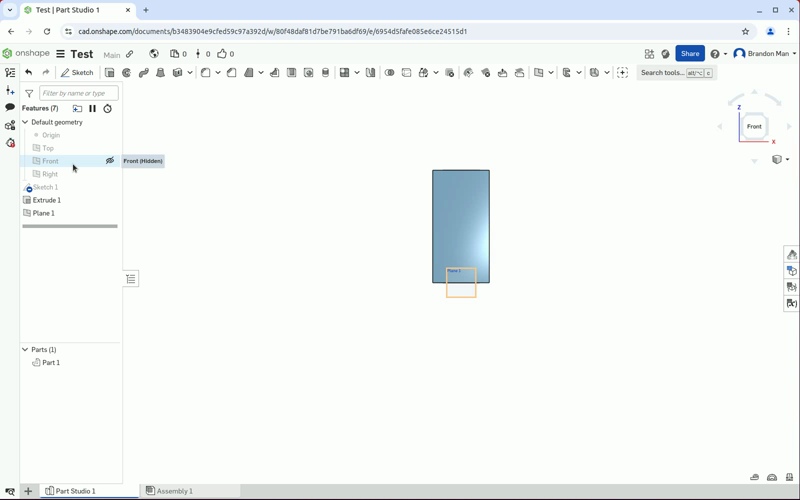
key(shift+s)
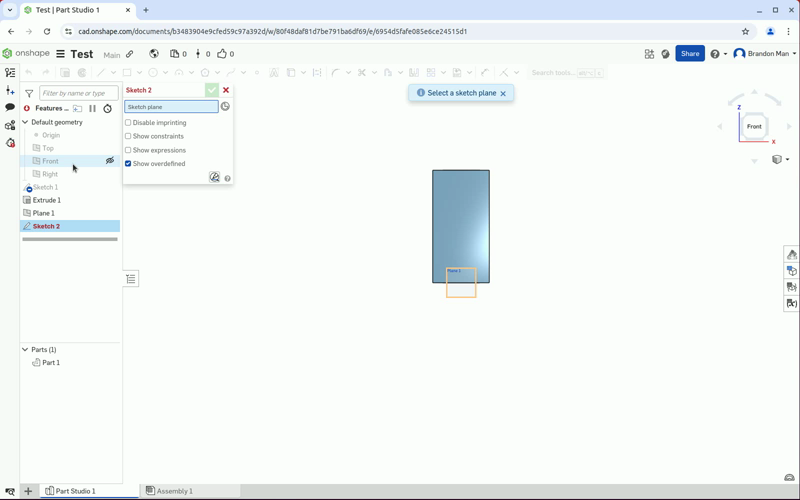
mouse_move(73, 215)
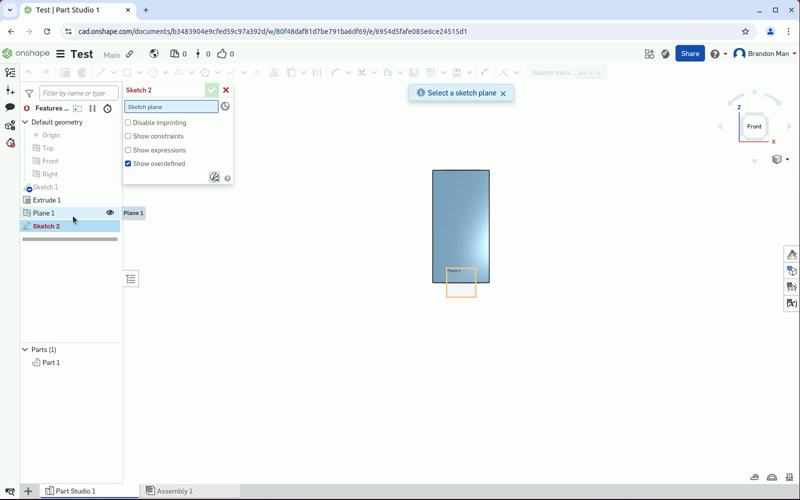
click(73, 215)
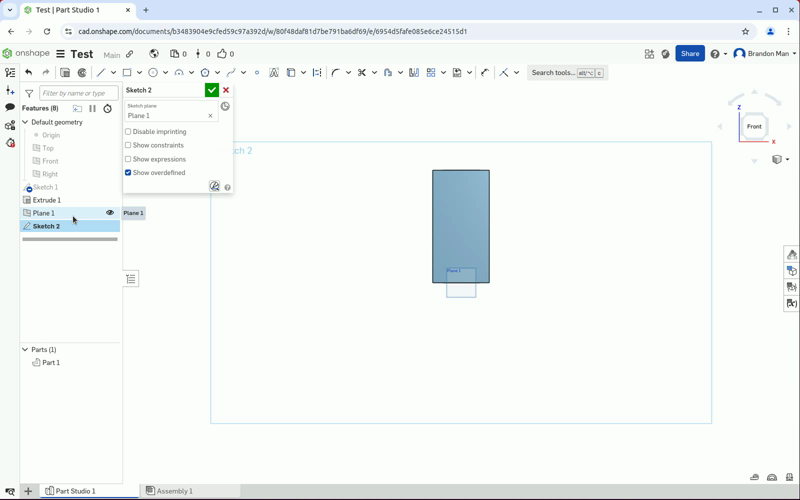
mouse_move(73, 352)
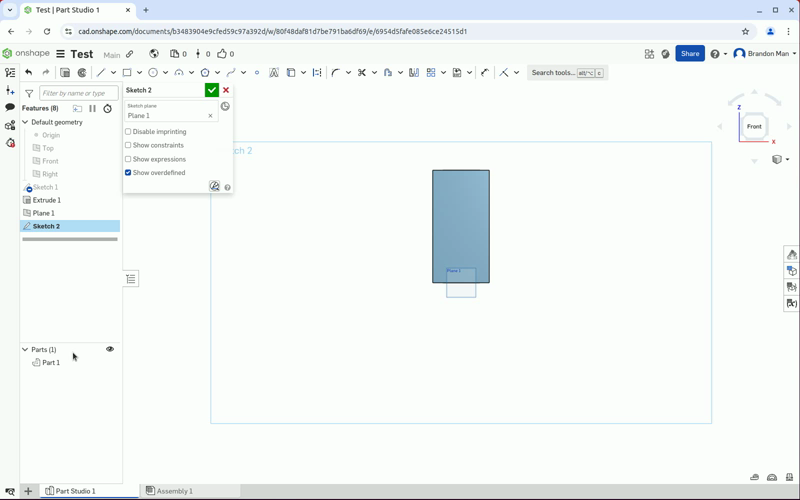
key(y)
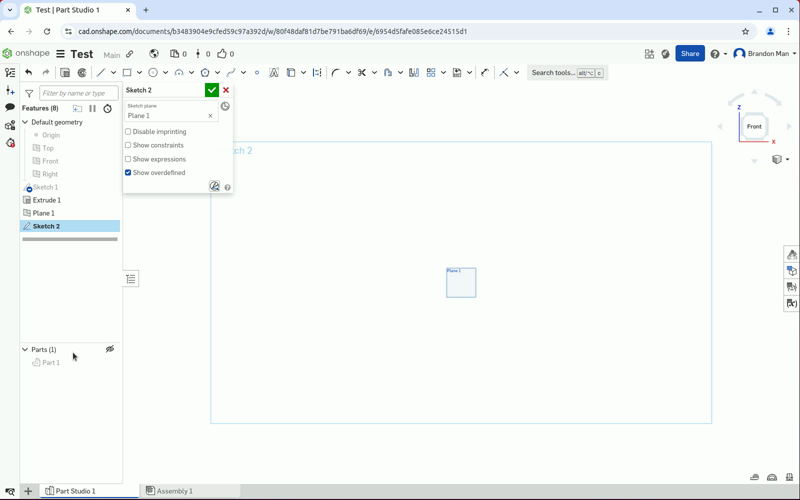
key(c)
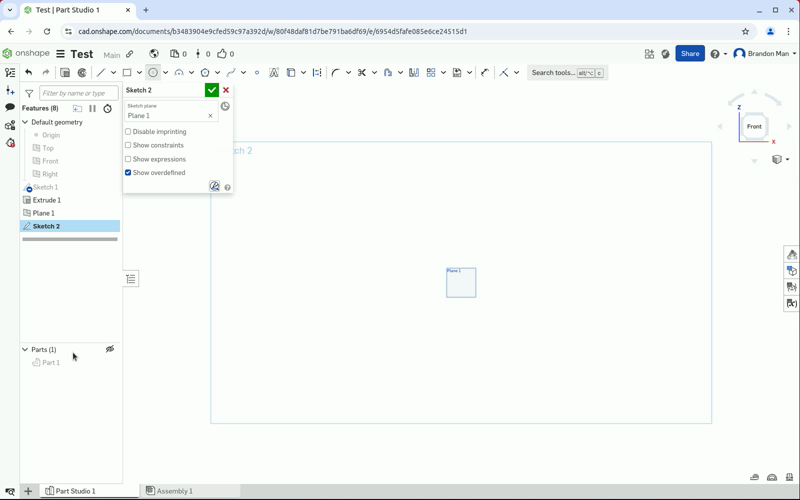
key_down(shift)
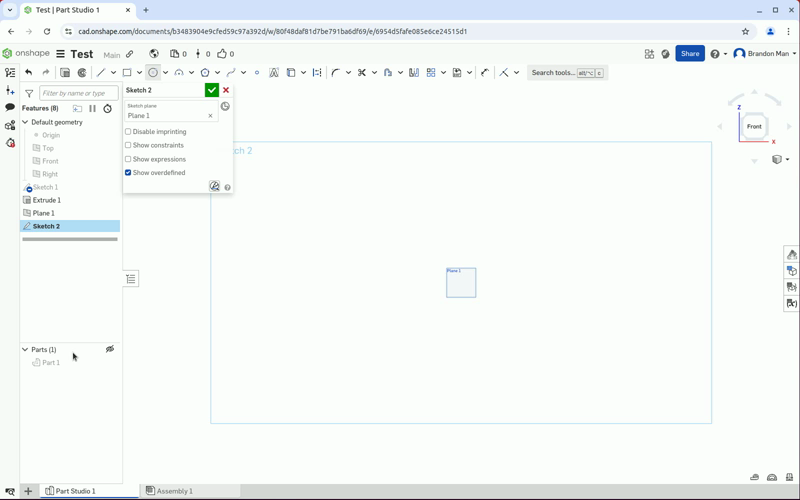
mouse_move(480, 273)
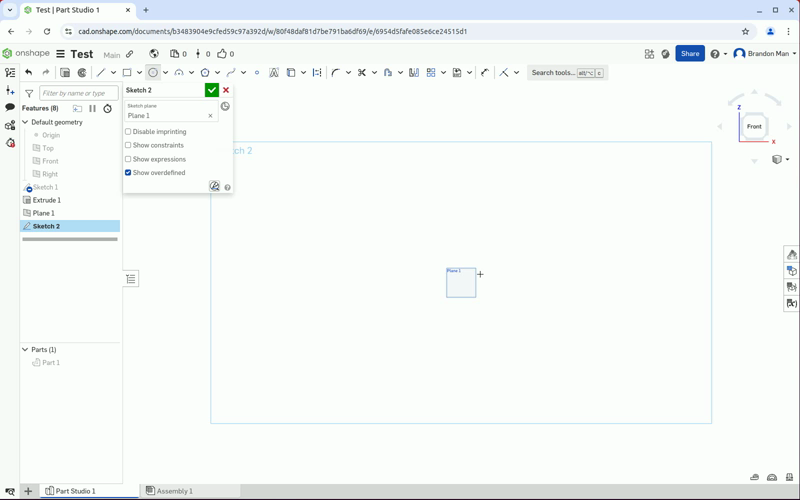
click(480, 273)
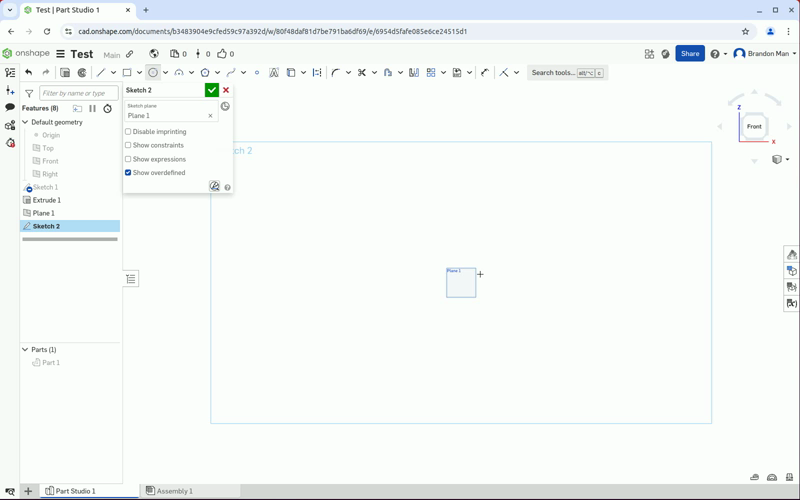
key_up(shift)
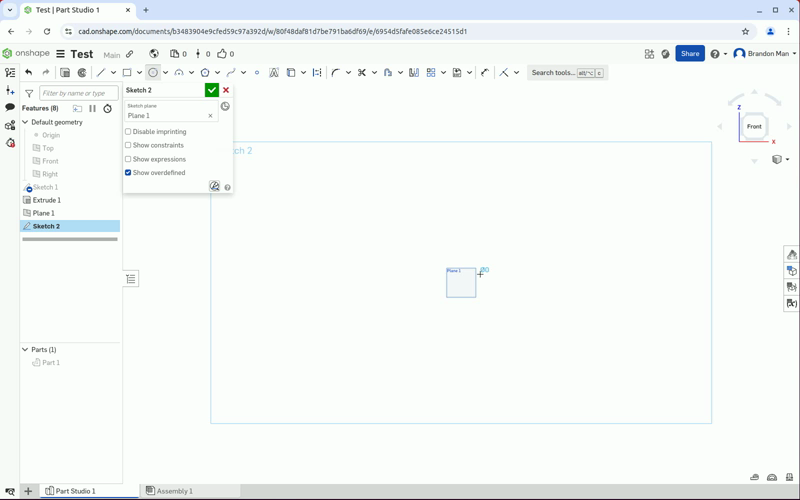
mouse_move(483, 273)
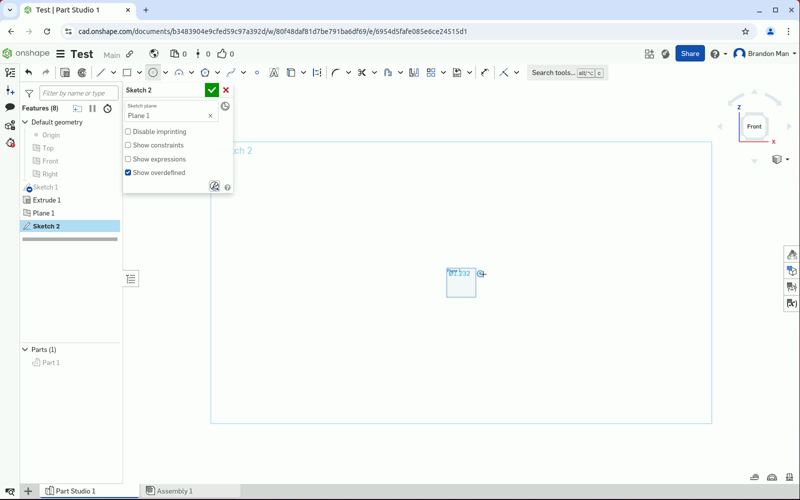
click(483, 273)
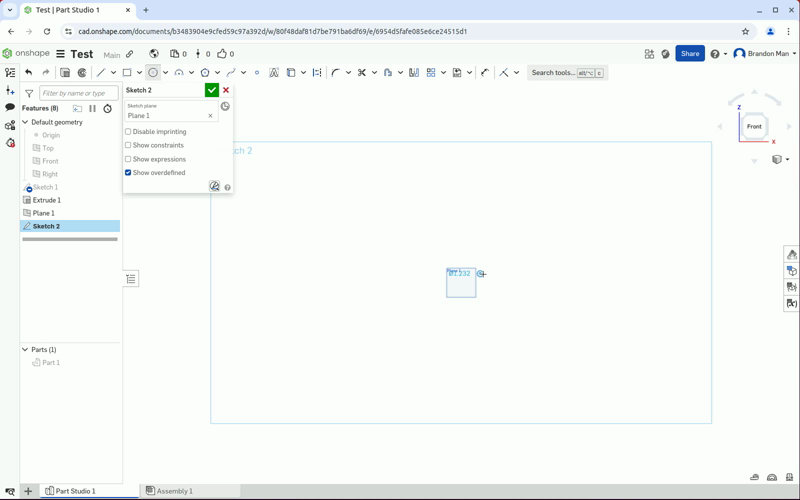
key(esc)
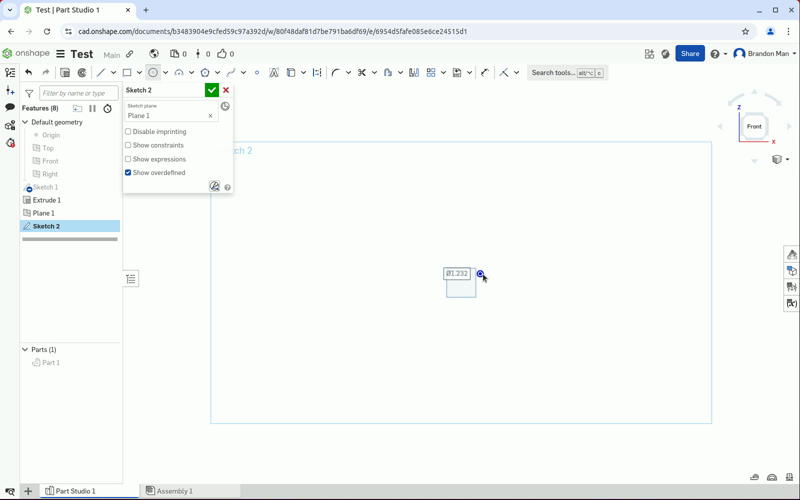
mouse_move(478, 272)
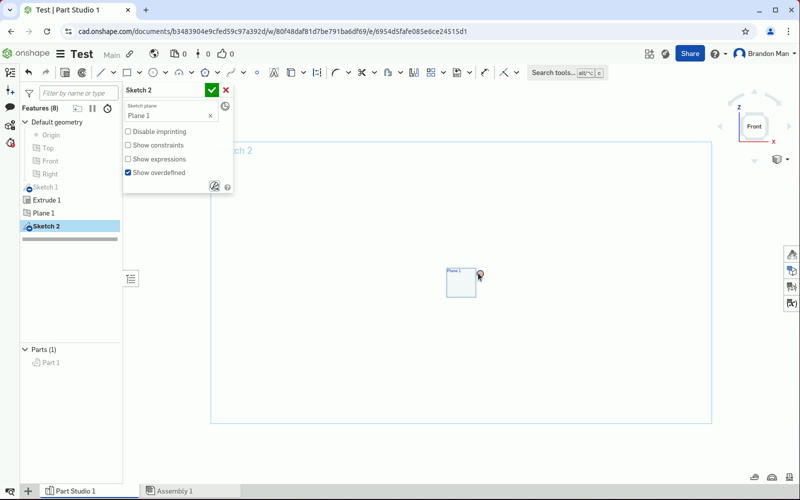
scroll(6)
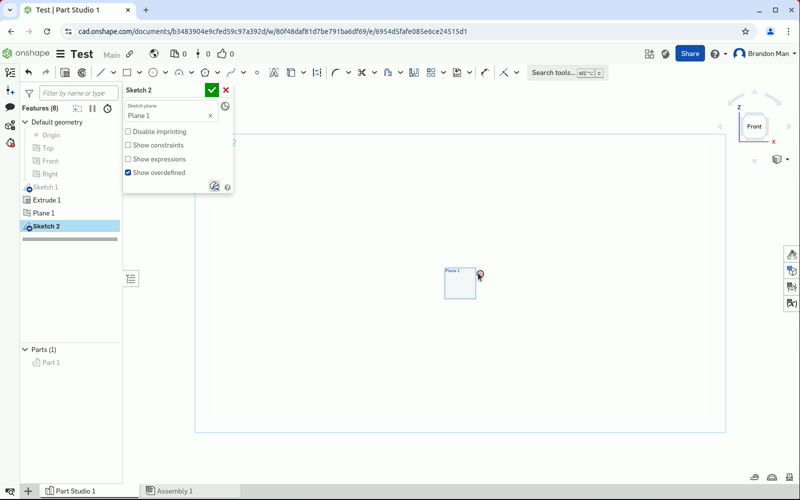
scroll(6)
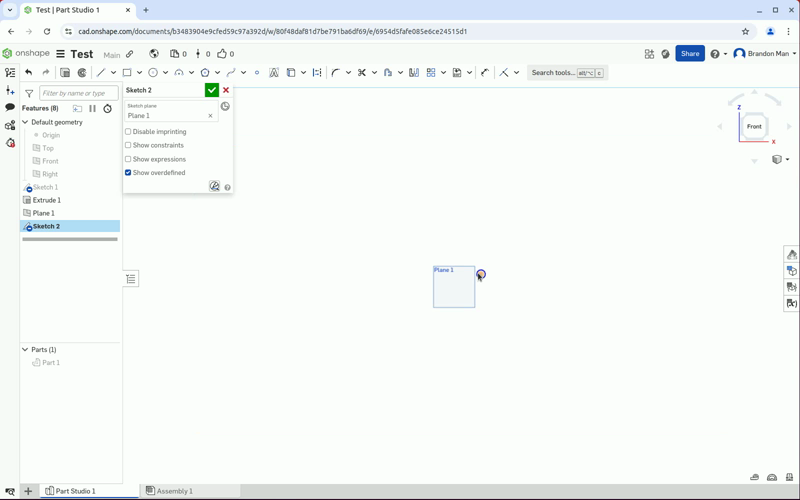
scroll(6)
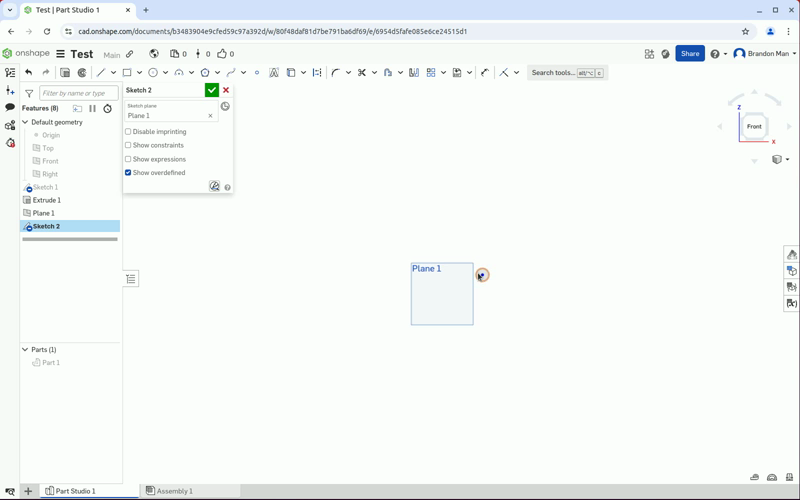
scroll(6)
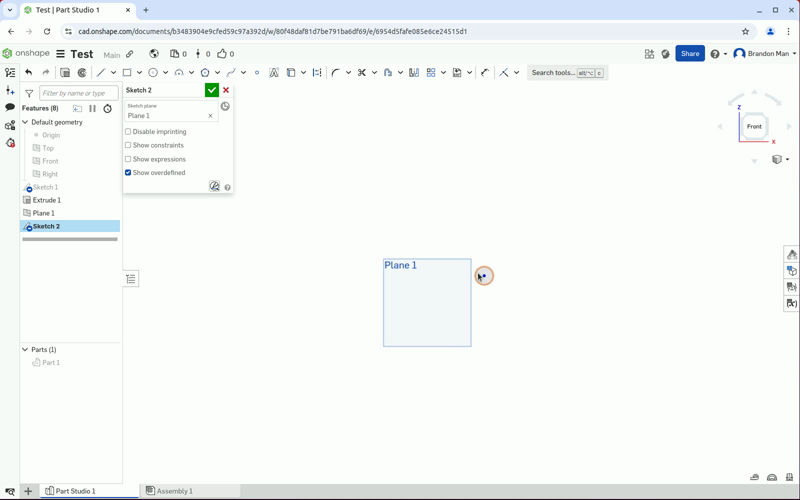
scroll(6)
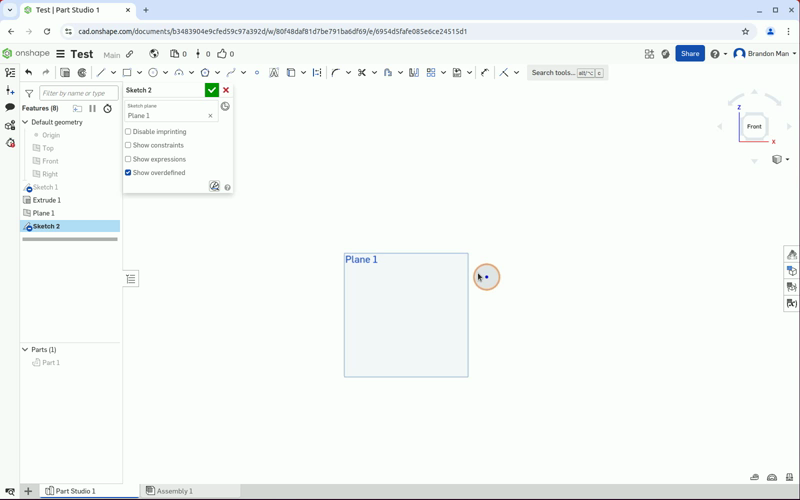
scroll(6)
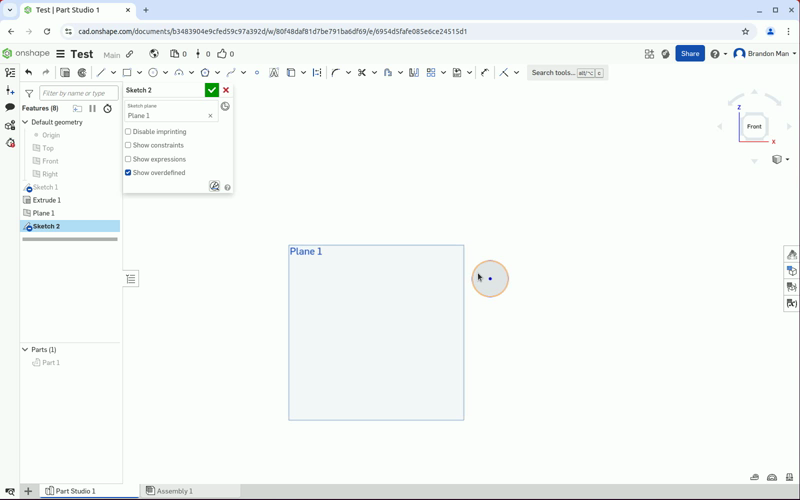
scroll(6)
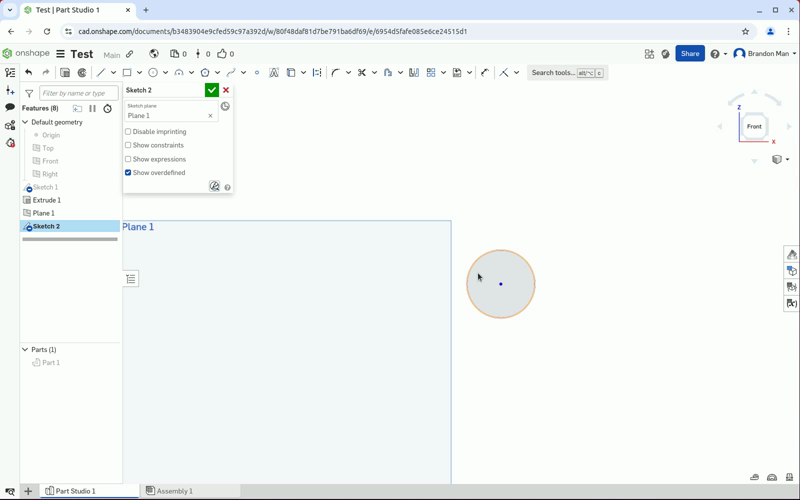
click(478, 272)
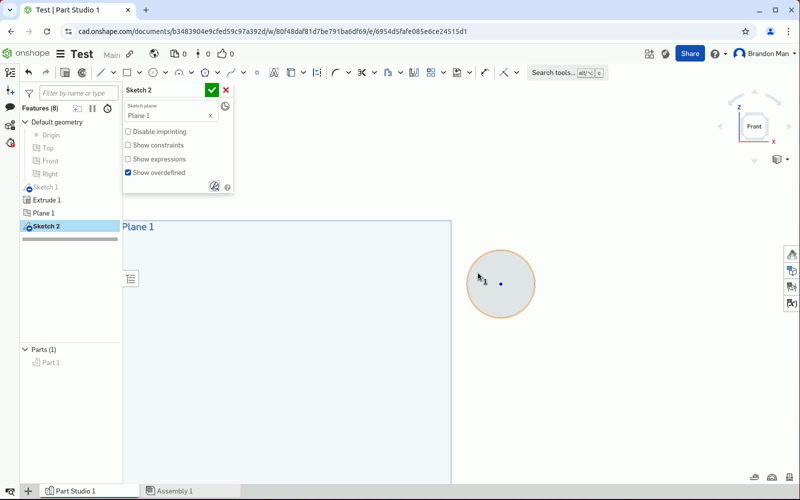
scroll(-6)
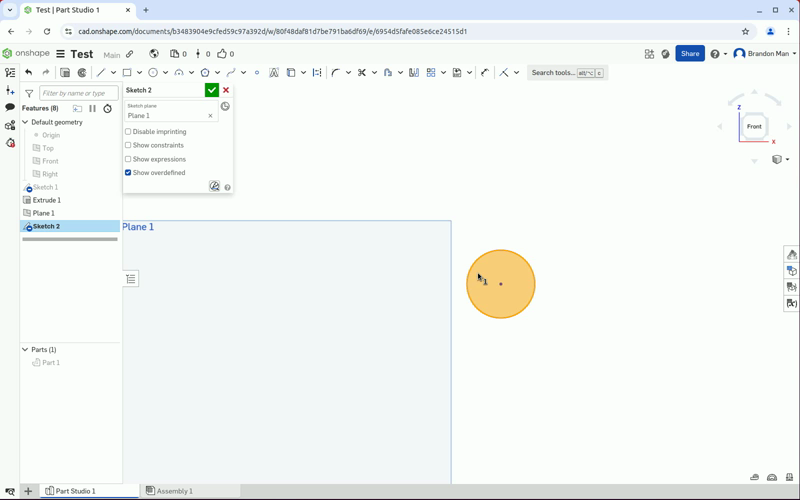
scroll(-6)
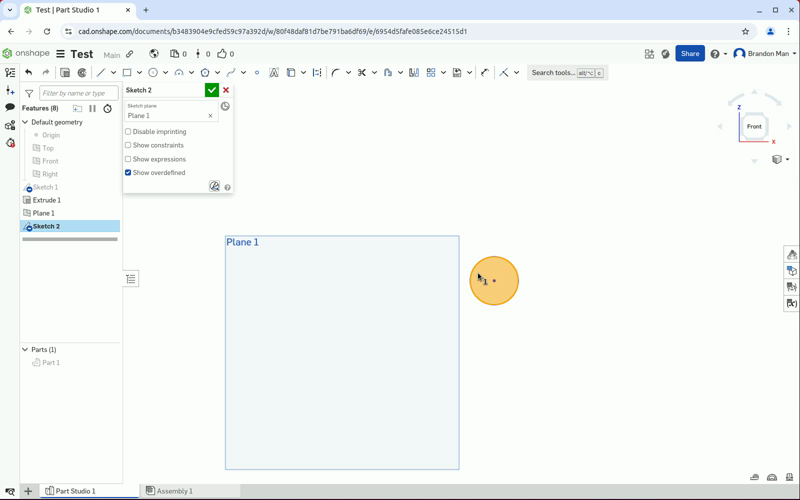
scroll(-6)
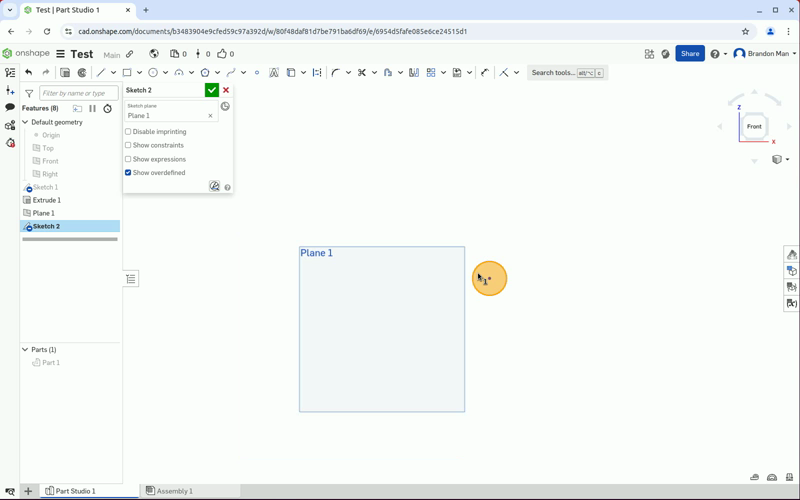
scroll(-6)
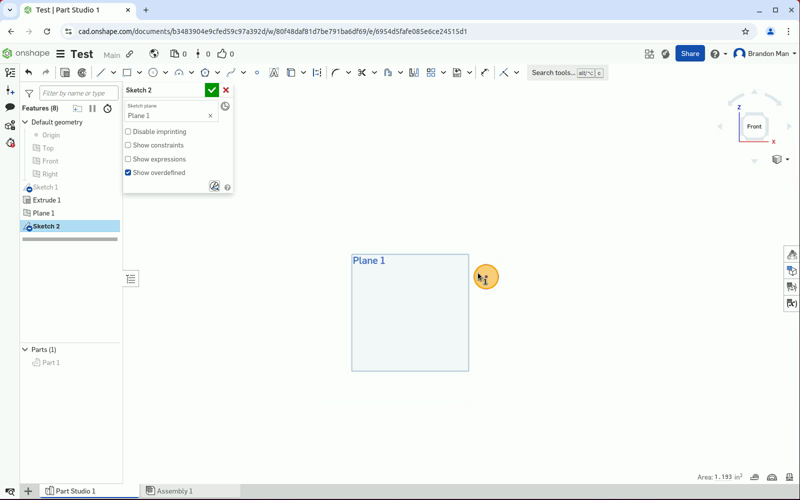
scroll(-6)
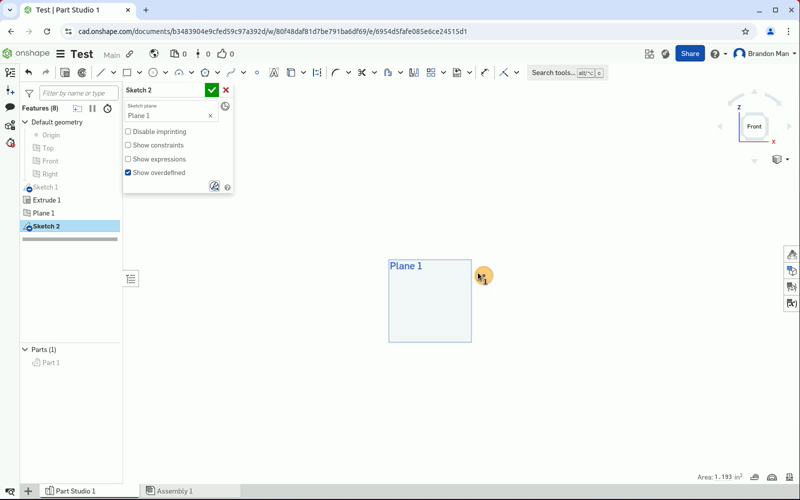
scroll(-6)
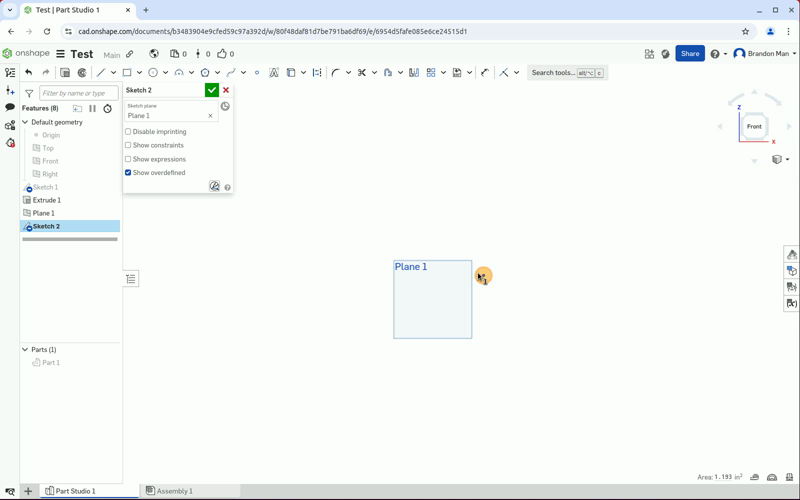
scroll(-6)
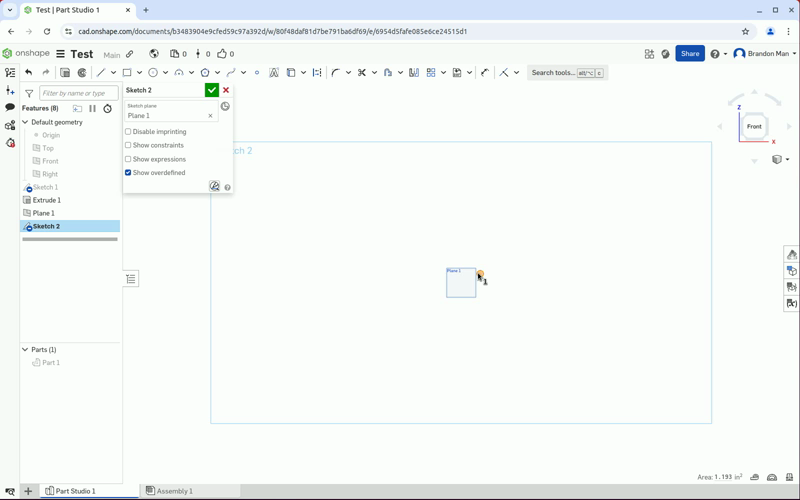
mouse_move(73, 352)
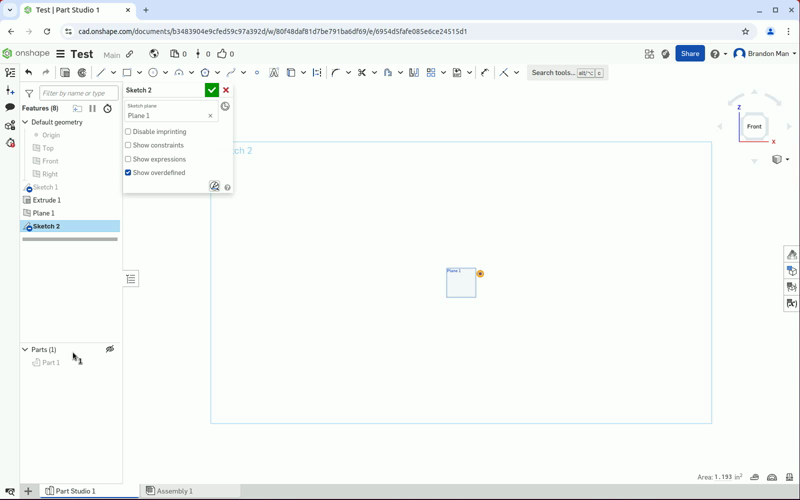
key(shift+y)
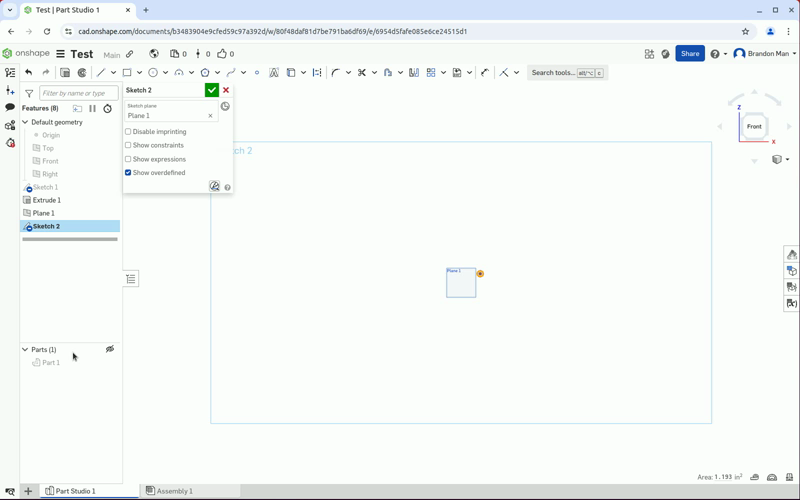
key(shift+e)
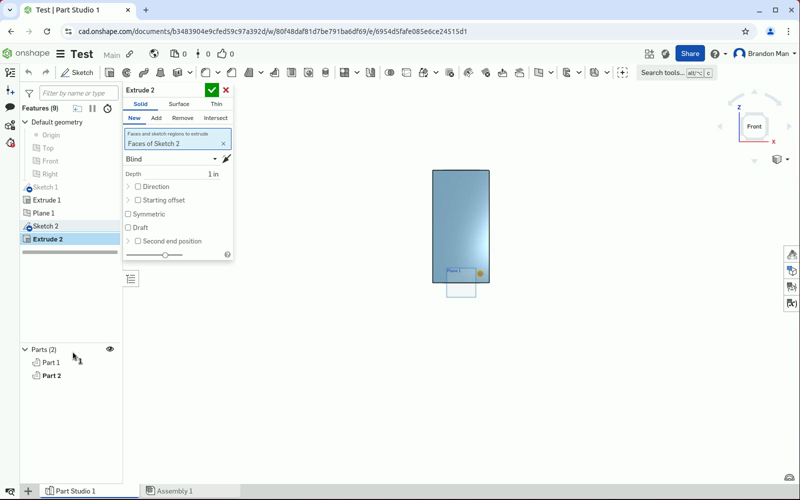
mouse_move(143, 106)
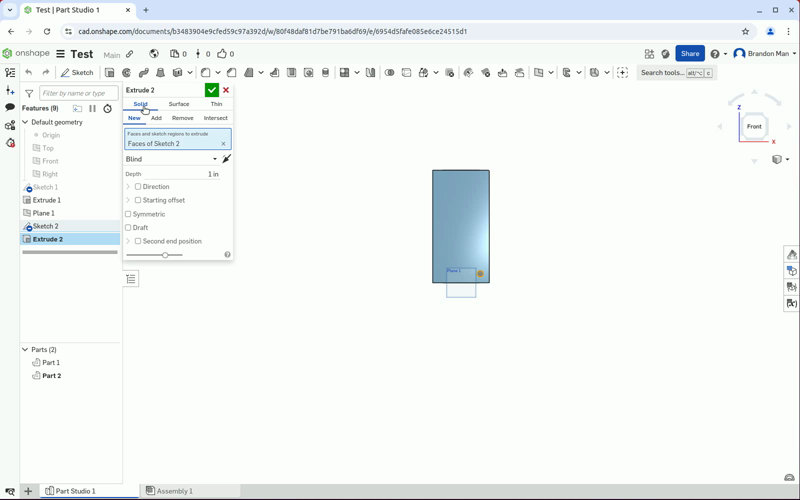
click(143, 106)
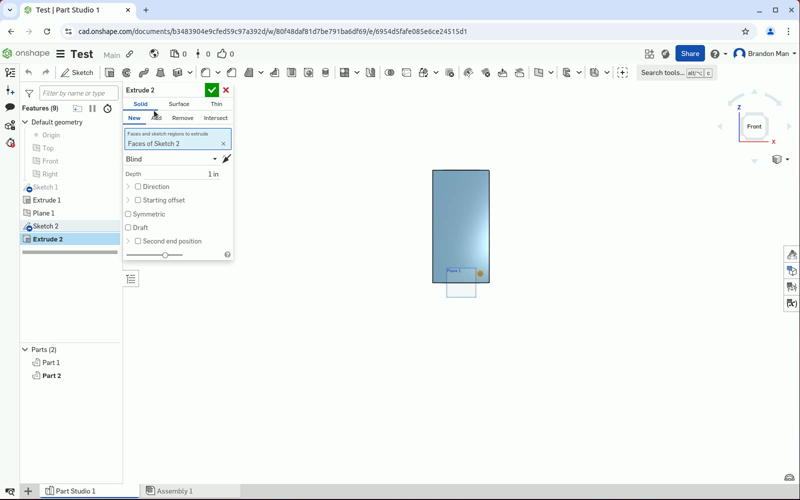
mouse_move(186, 120)
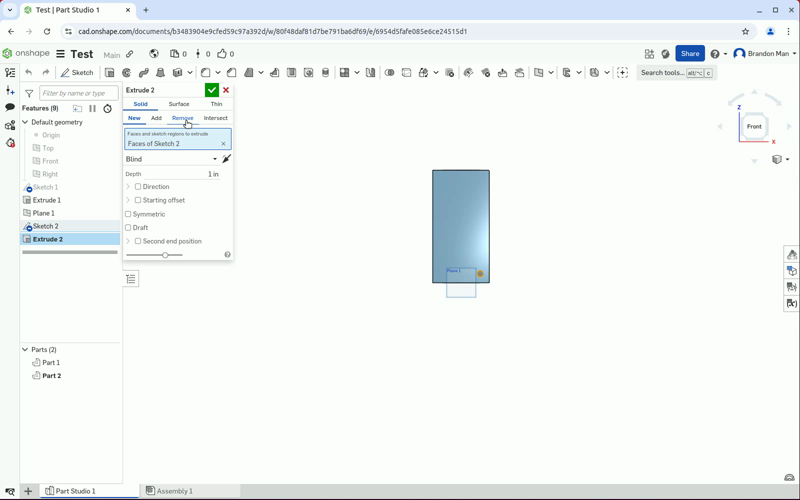
click(186, 120)
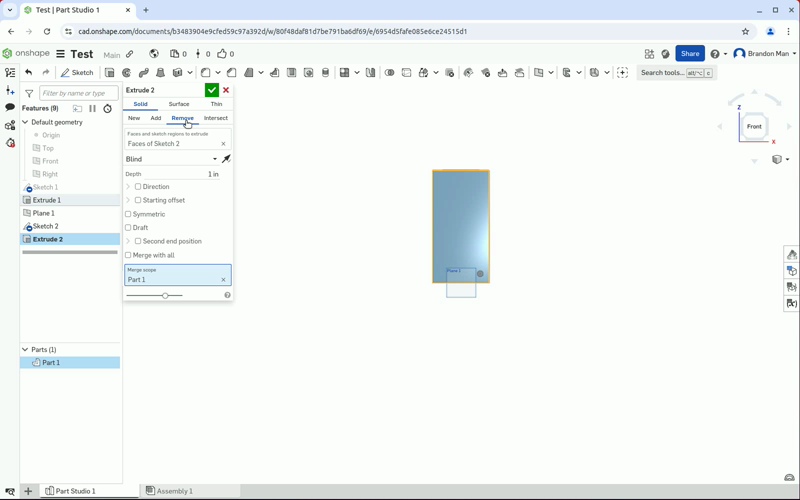
key(tab, 4)
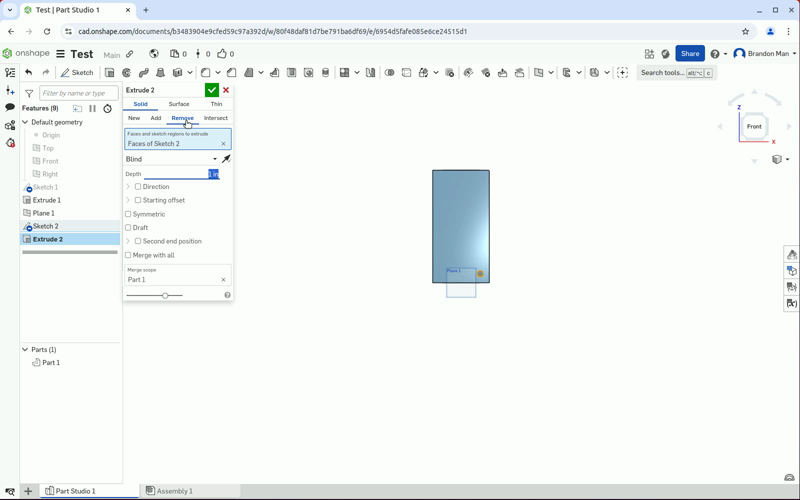
text(3.851)
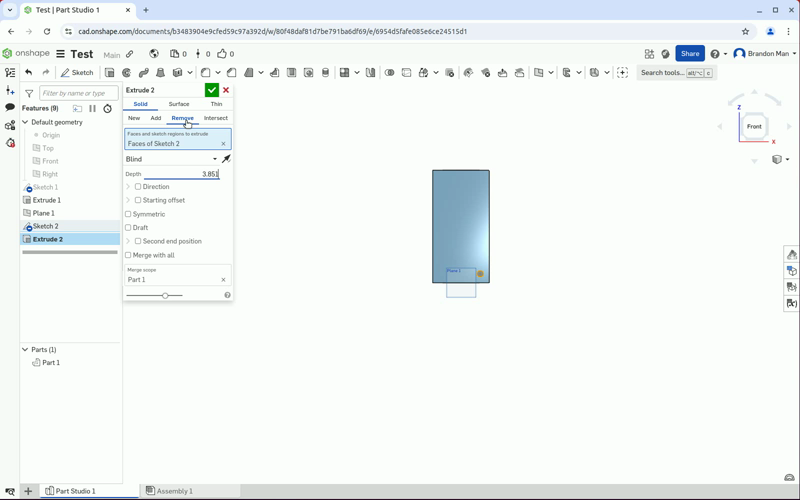
key(tab, 6)
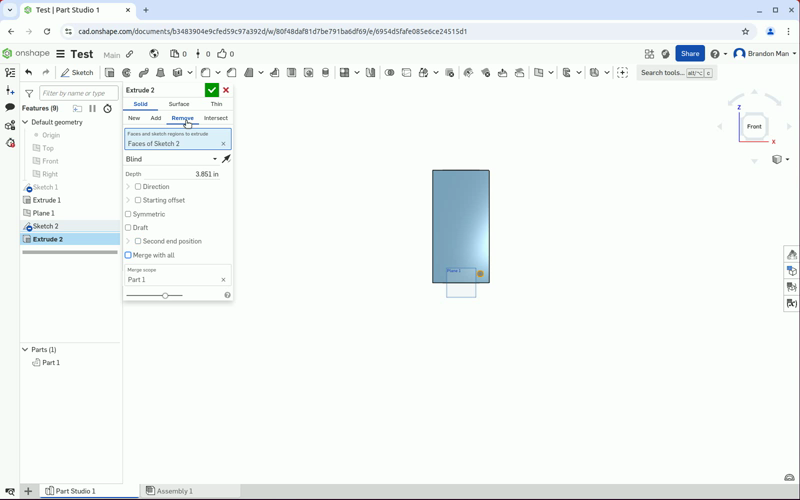
key(space)
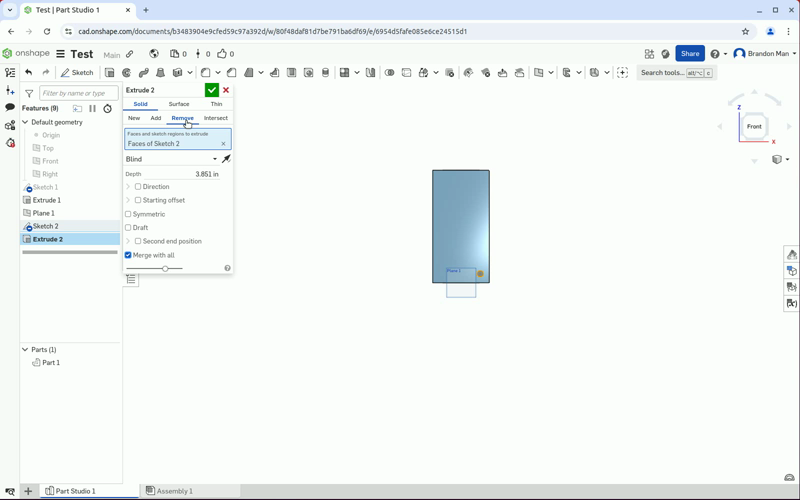
key(enter)
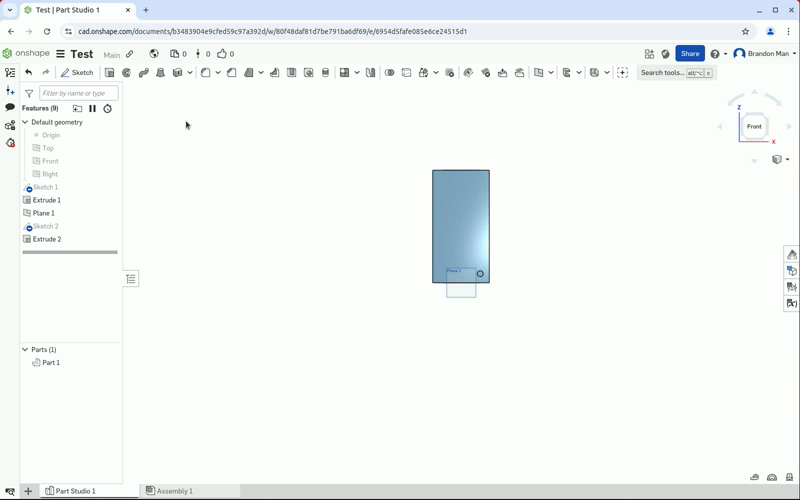
key(shift+h)
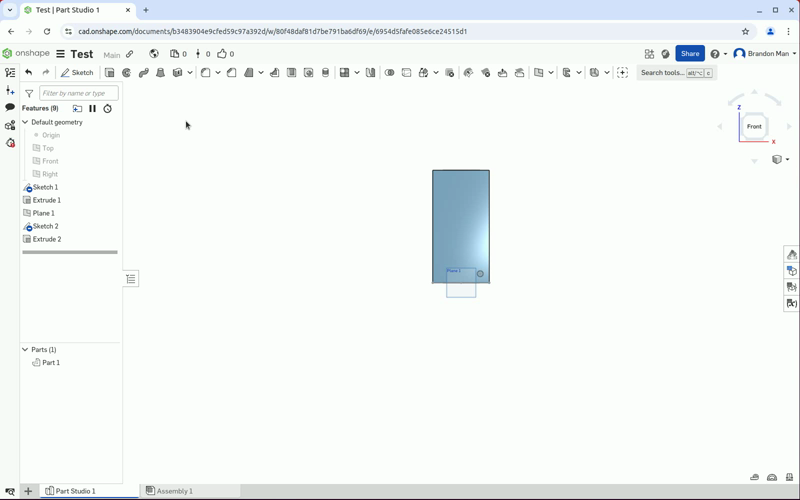
key(shift+h)
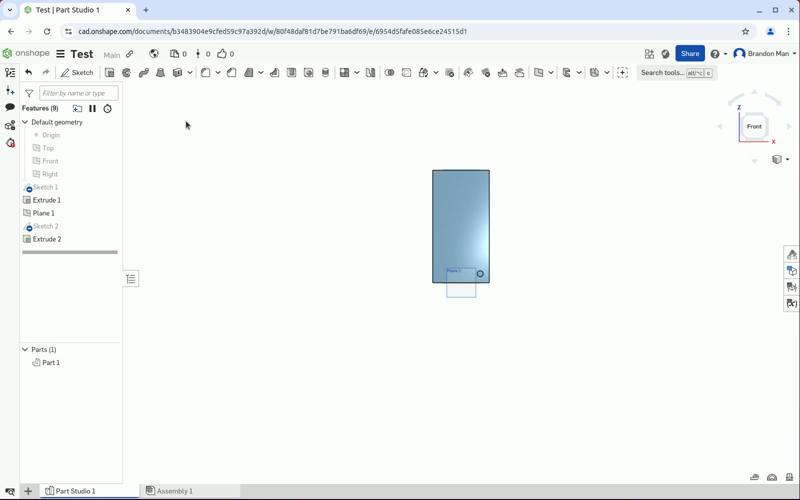
mouse_move(73, 189)
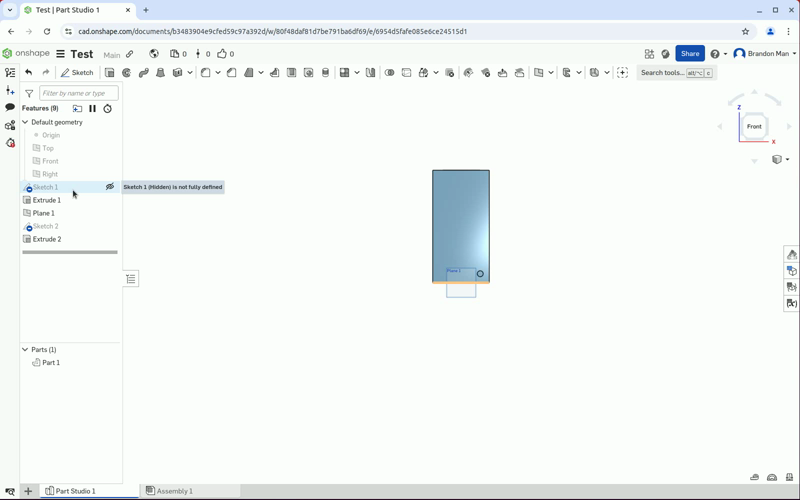
click(73, 189)
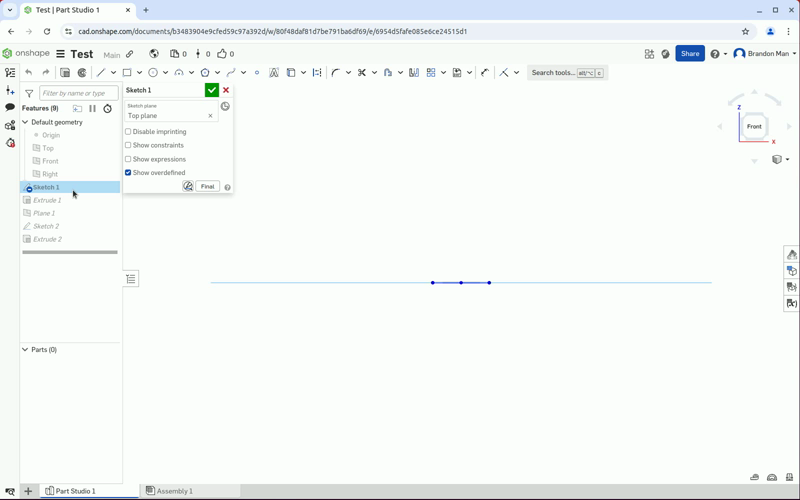
mouse_move(229, 92)
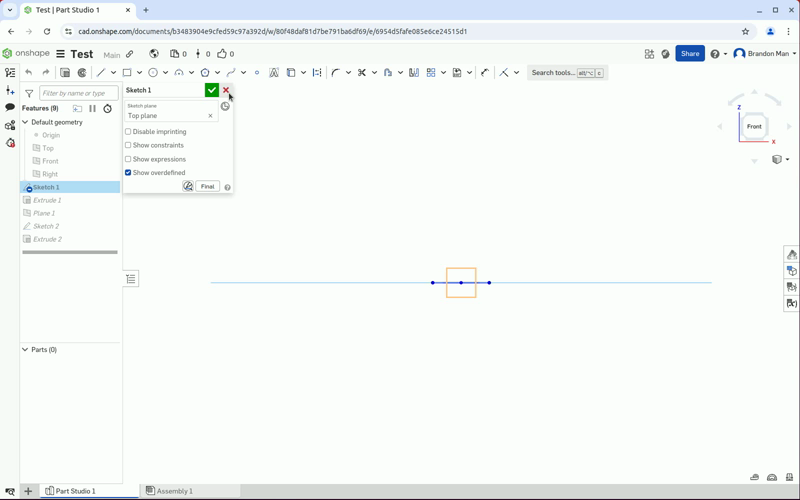
click(229, 92)
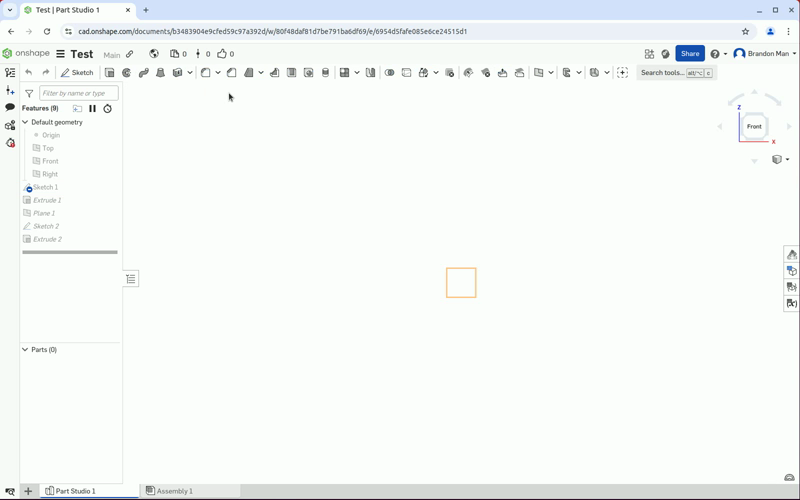
key(shift+s)
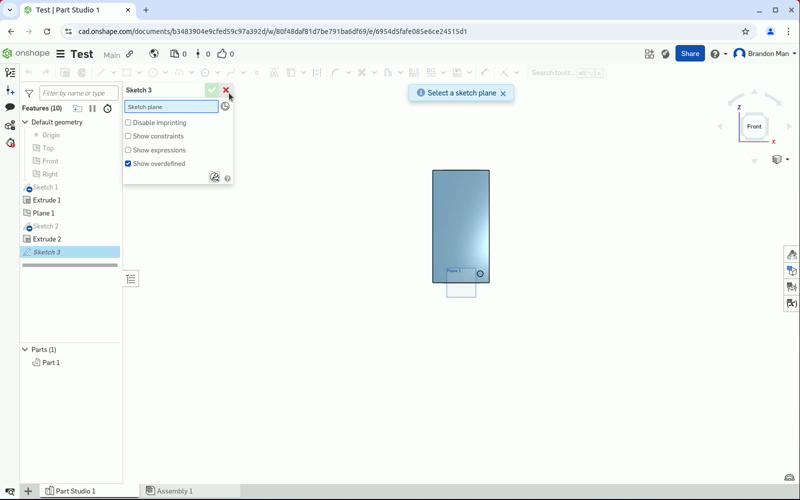
mouse_move(73, 215)
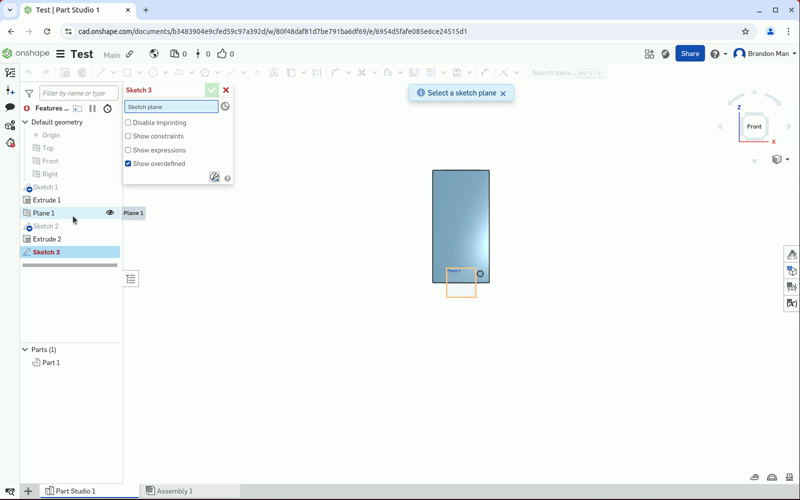
click(73, 215)
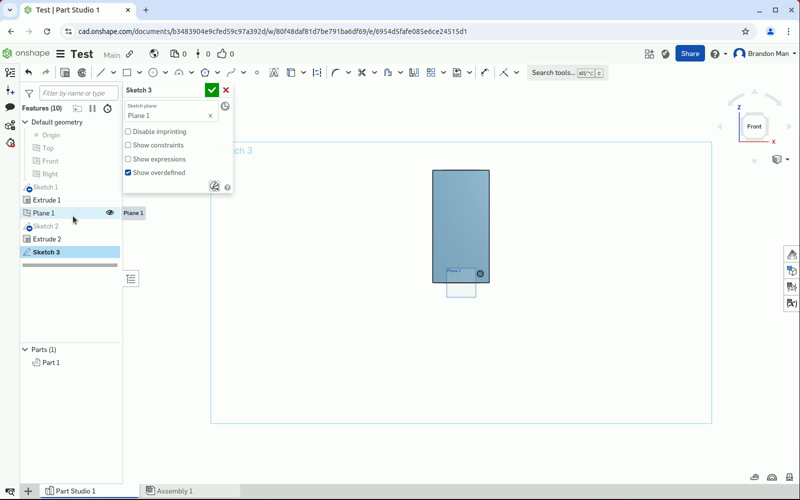
mouse_move(73, 352)
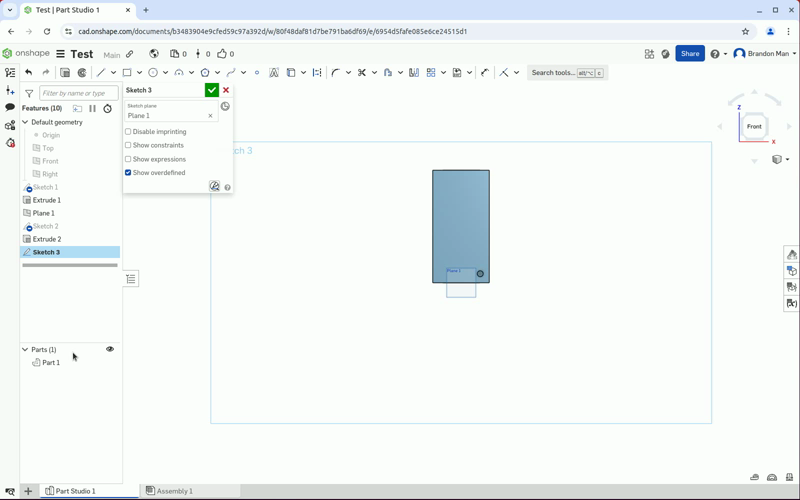
key(y)
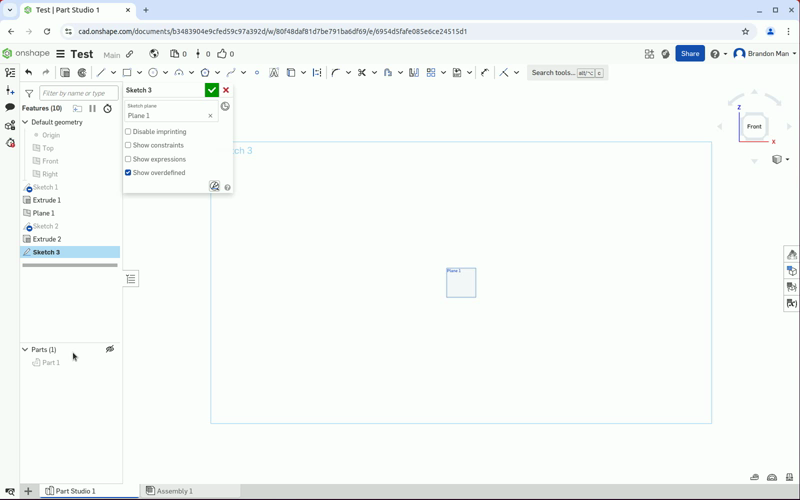
key(c)
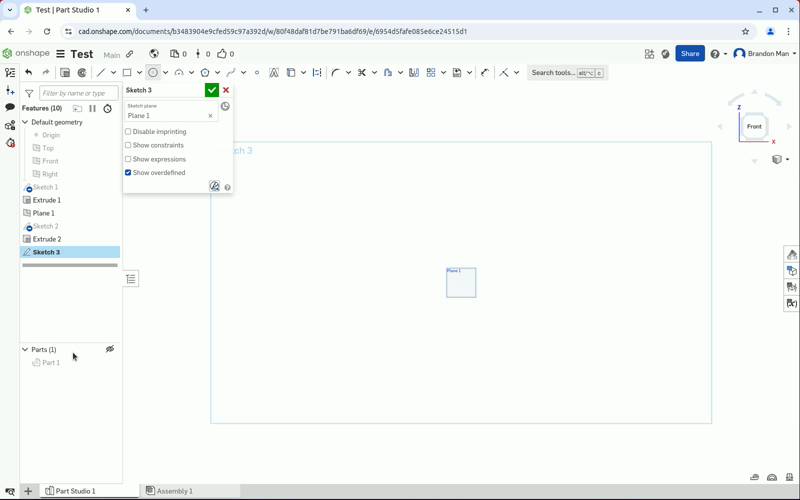
key_down(shift)
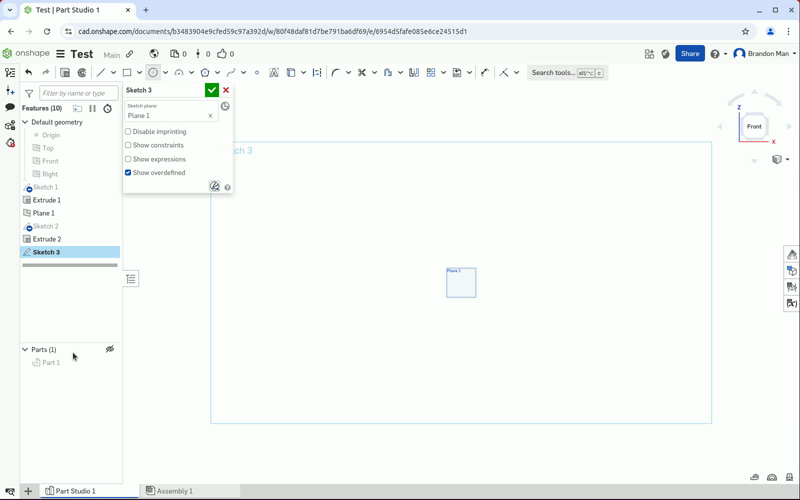
mouse_move(442, 273)
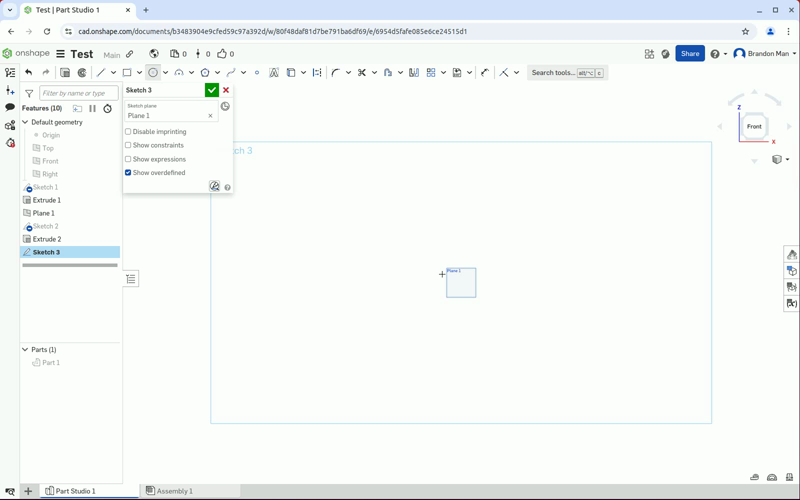
click(442, 273)
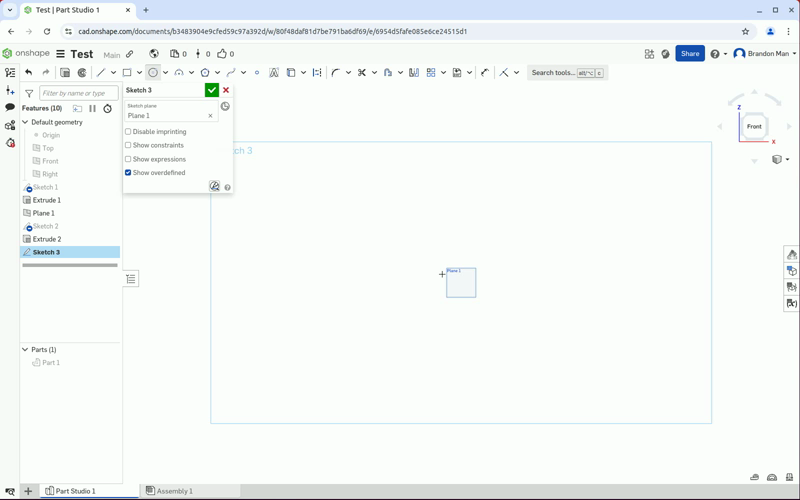
key_up(shift)
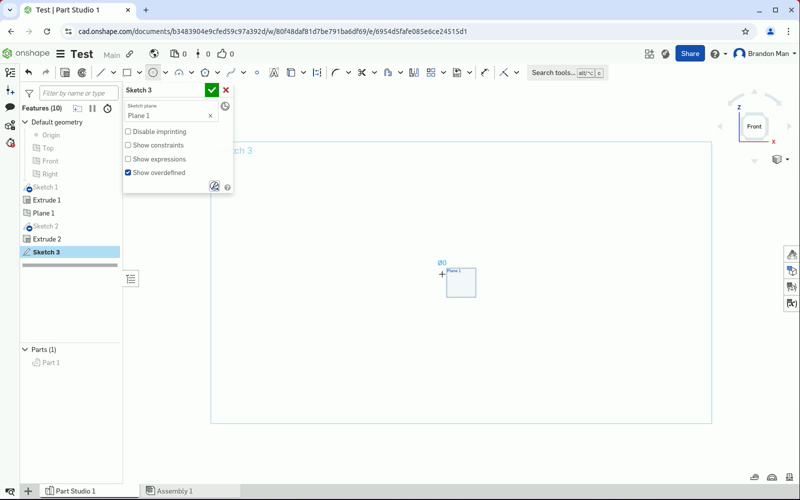
mouse_move(445, 273)
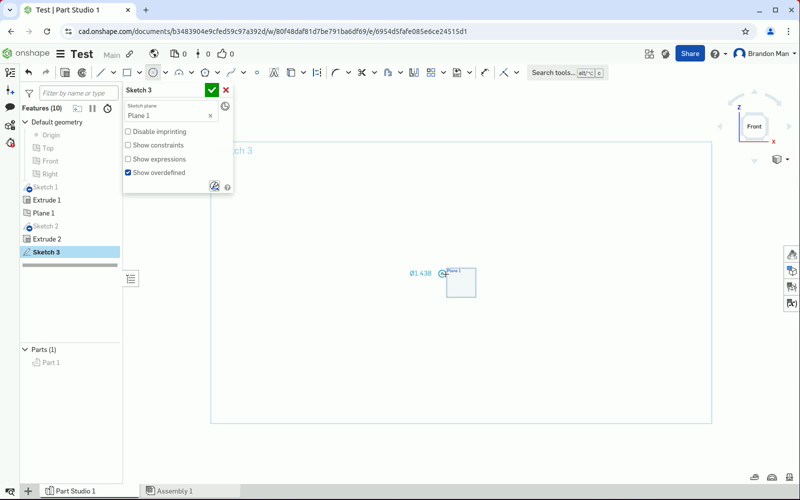
click(445, 273)
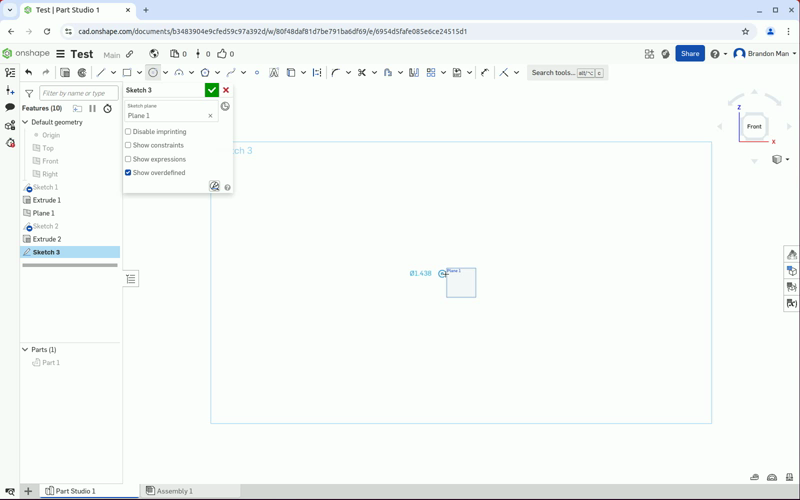
key(esc)
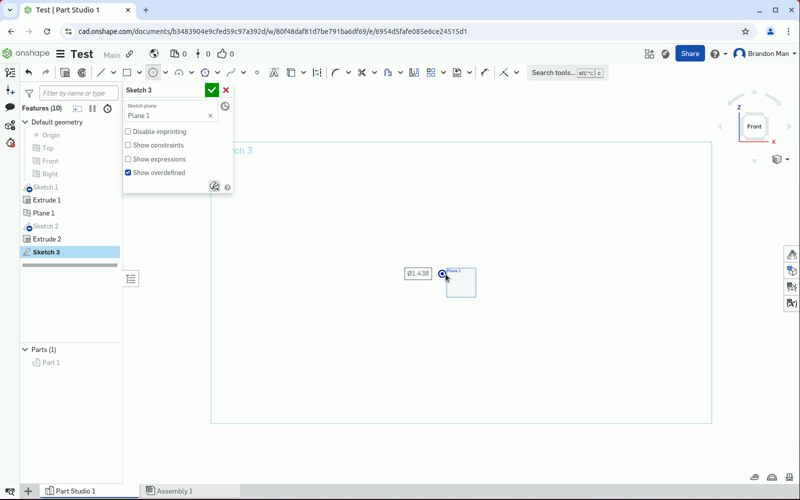
mouse_move(441, 272)
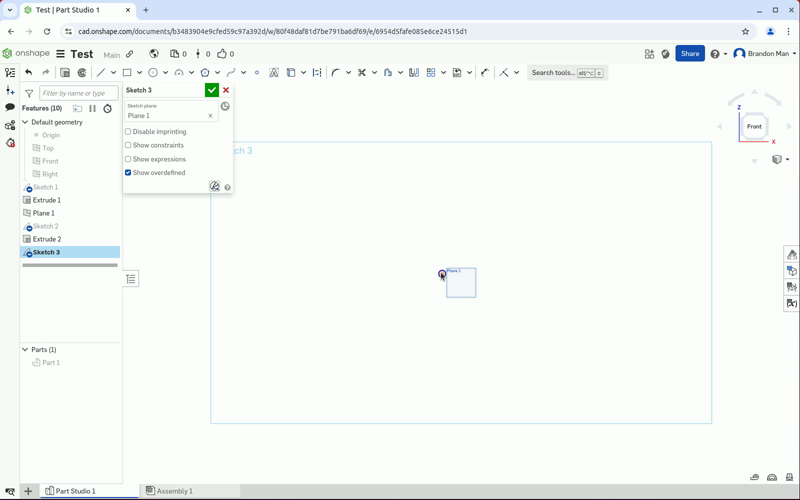
scroll(6)
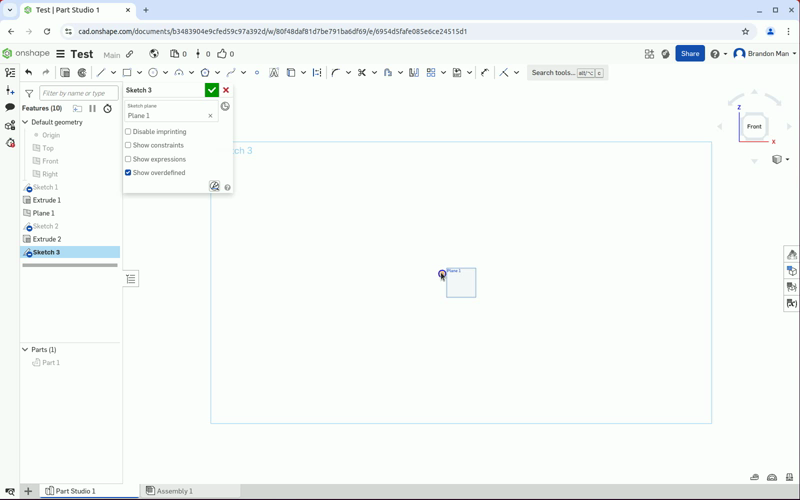
scroll(6)
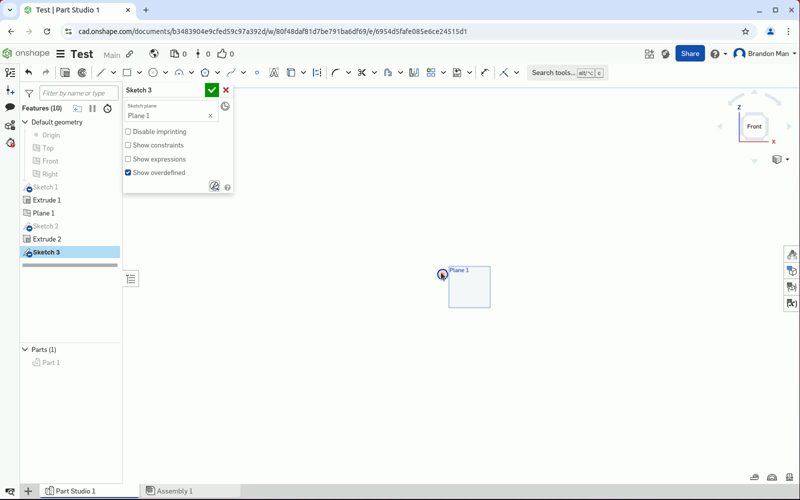
scroll(6)
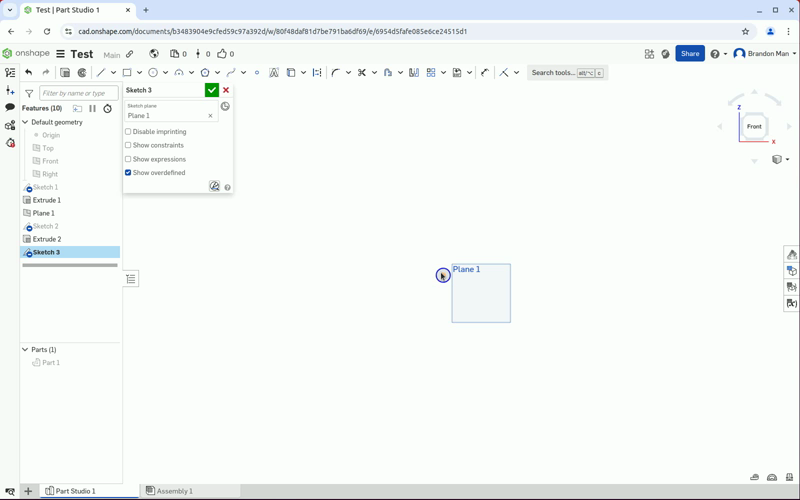
scroll(6)
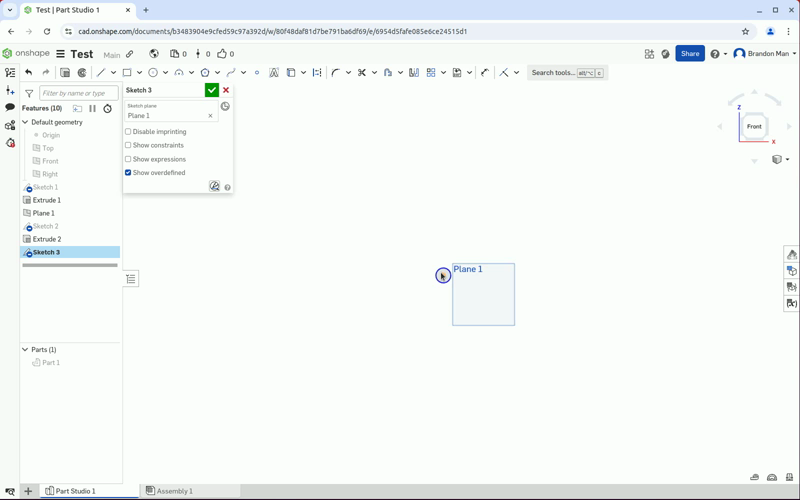
scroll(6)
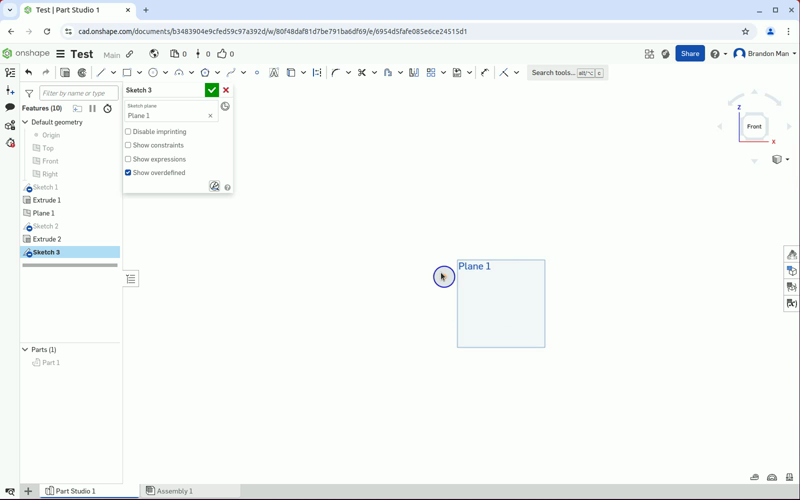
scroll(6)
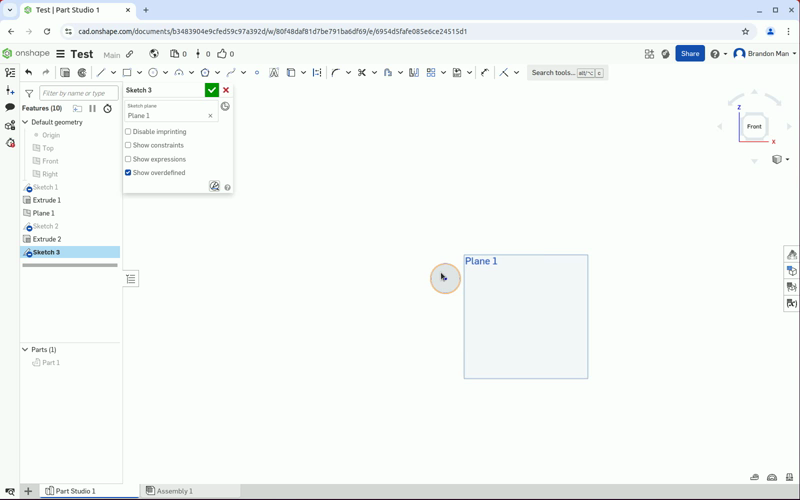
scroll(6)
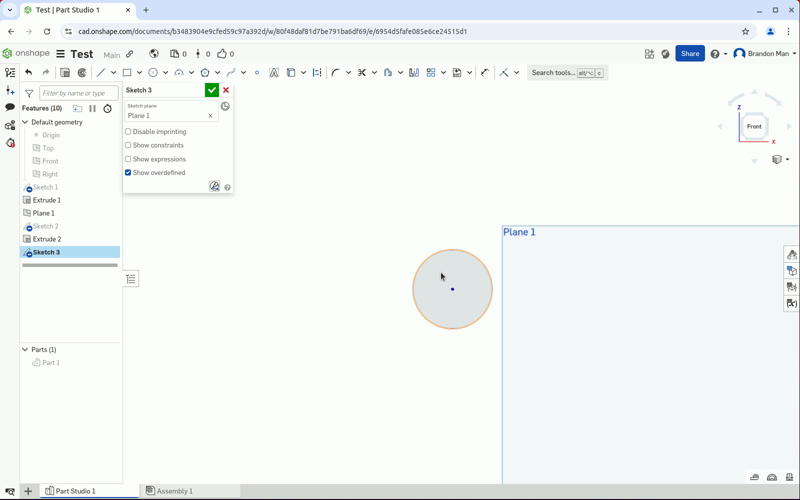
click(441, 272)
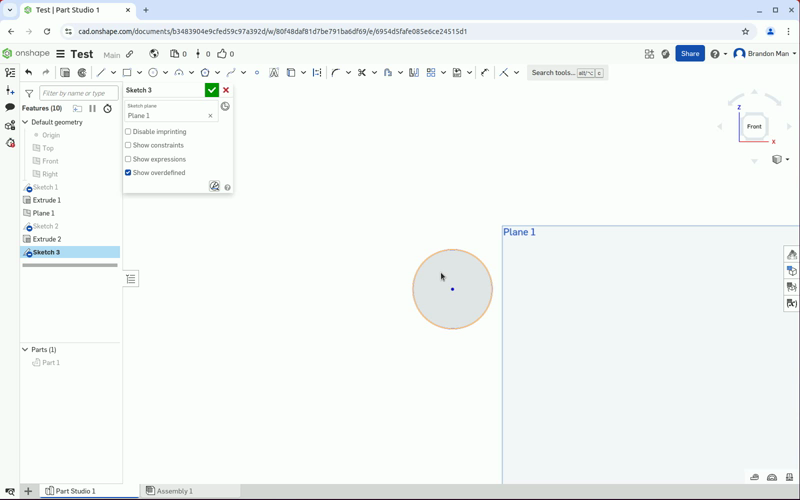
scroll(-6)
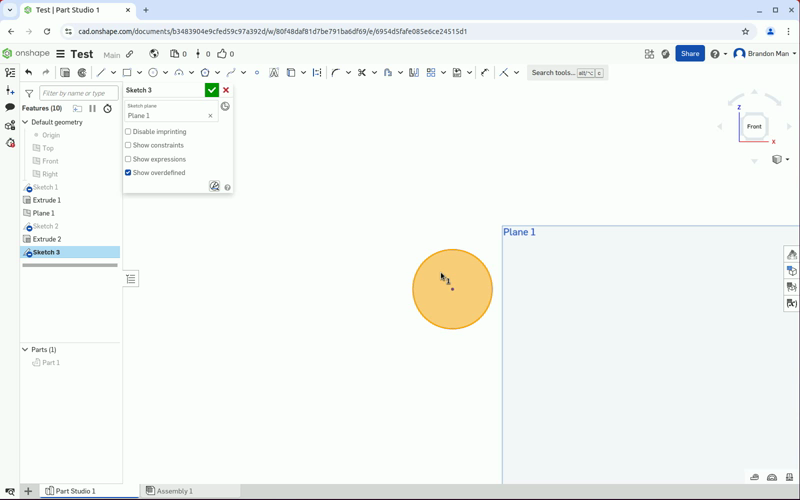
scroll(-6)
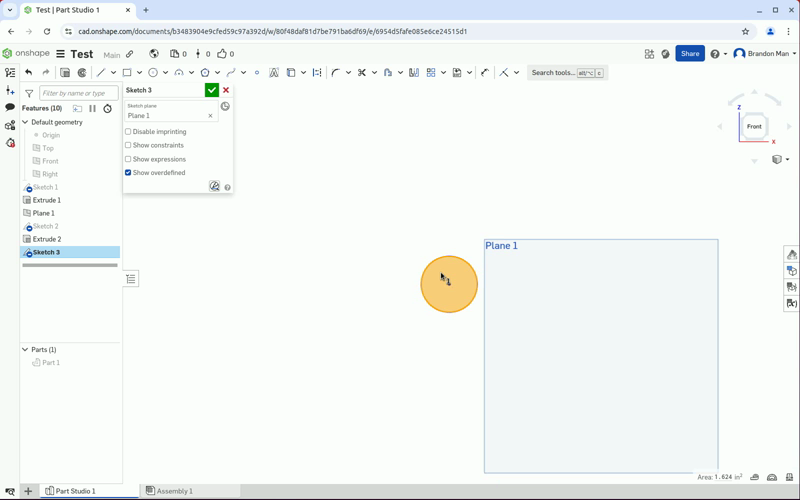
scroll(-6)
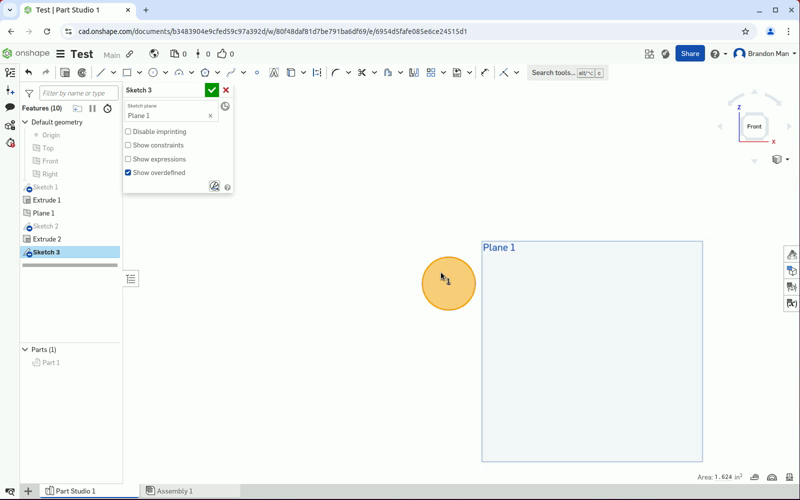
scroll(-6)
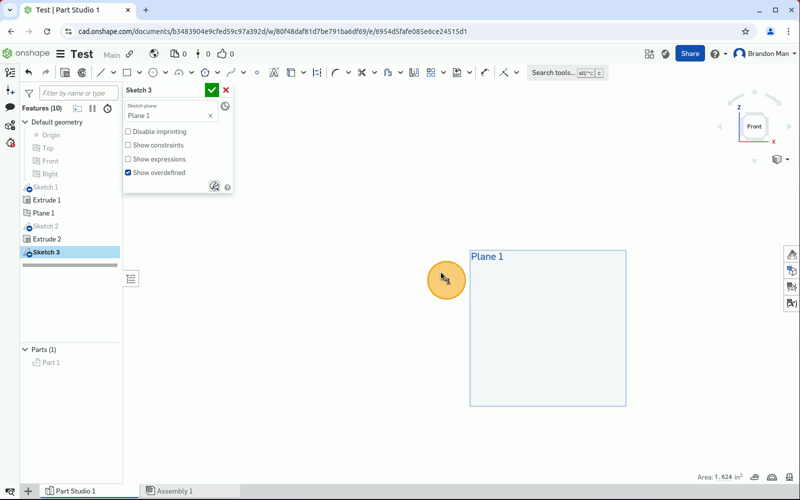
scroll(-6)
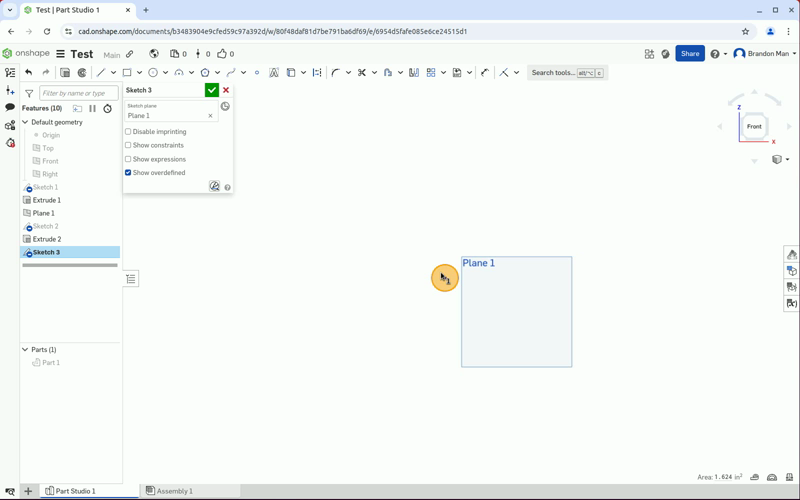
scroll(-6)
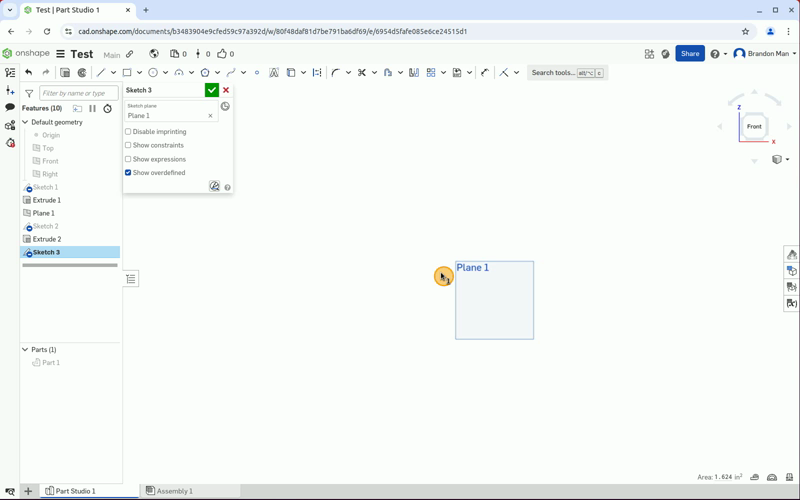
scroll(-6)
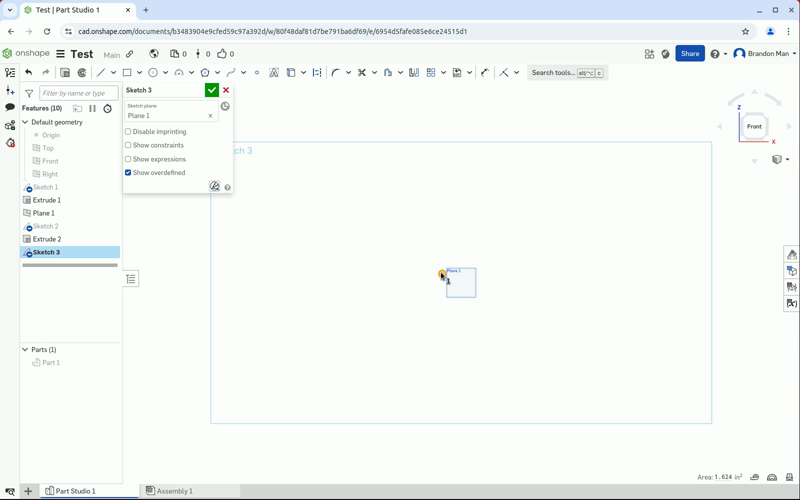
mouse_move(73, 352)
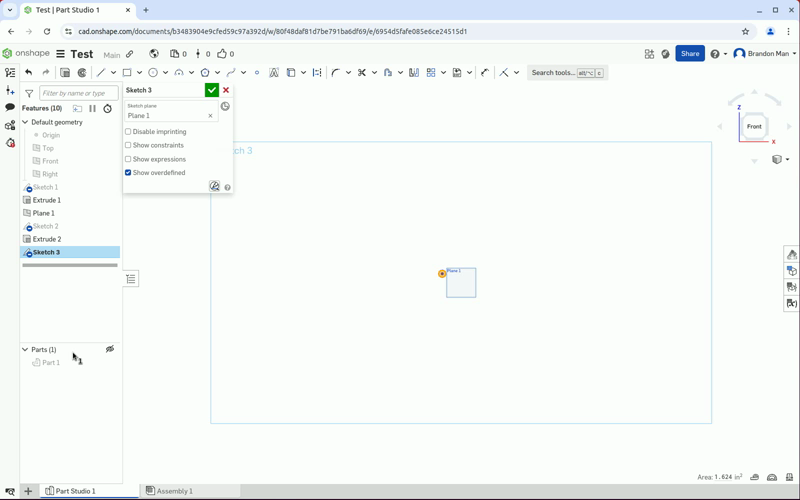
key(shift+y)
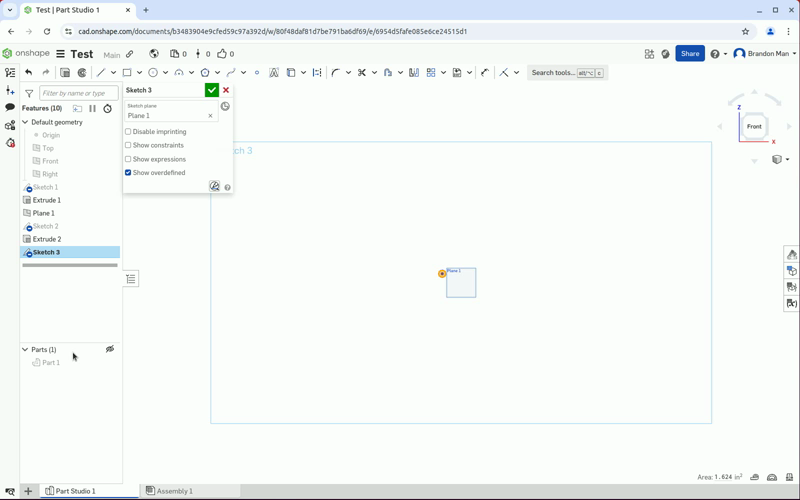
key(shift+e)
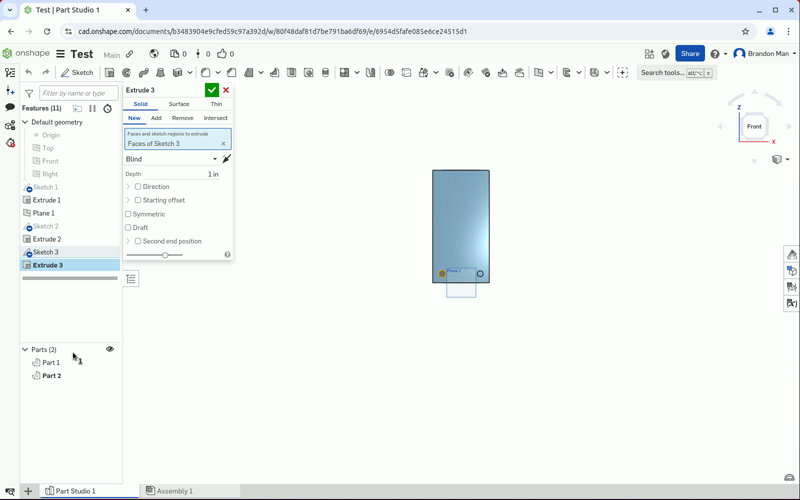
mouse_move(143, 106)
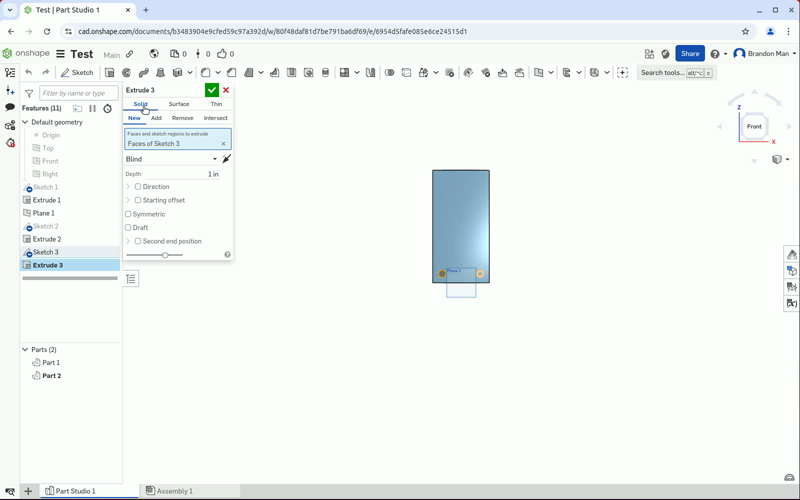
click(143, 106)
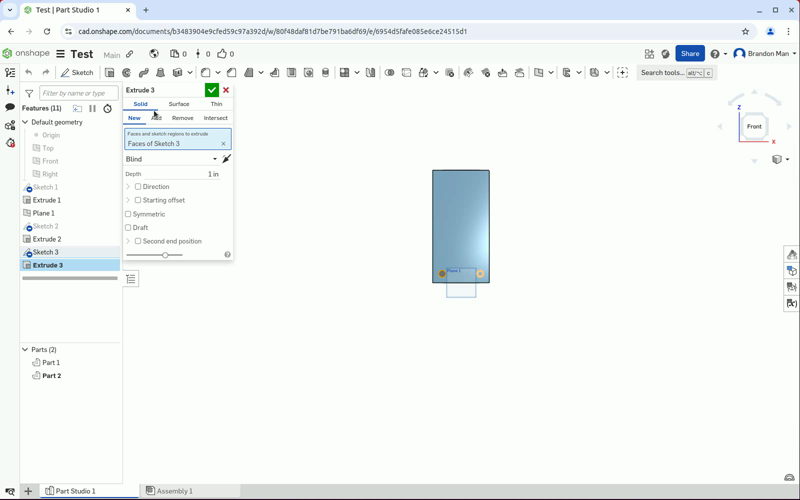
mouse_move(186, 120)
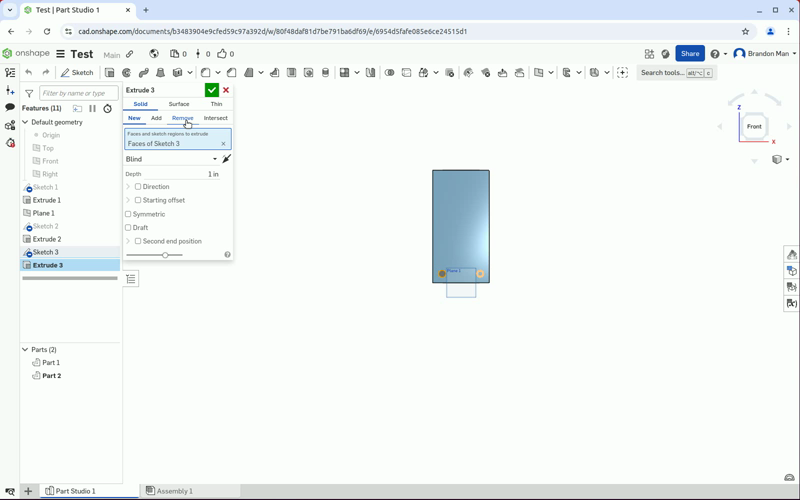
click(186, 120)
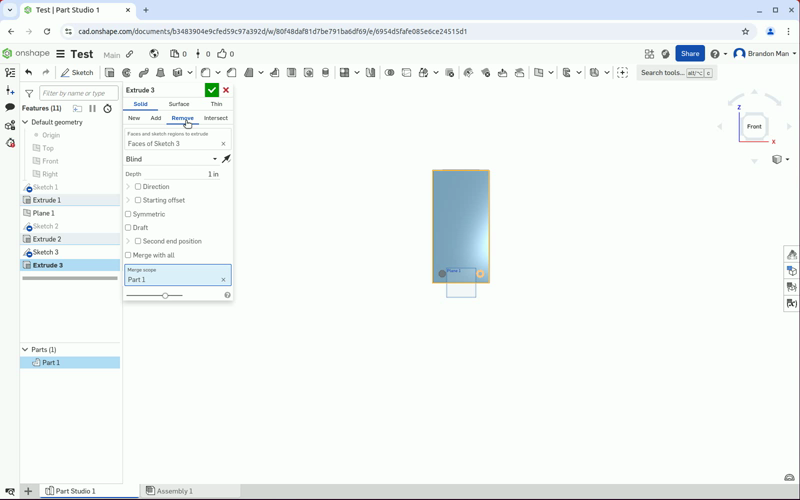
key(tab, 4)
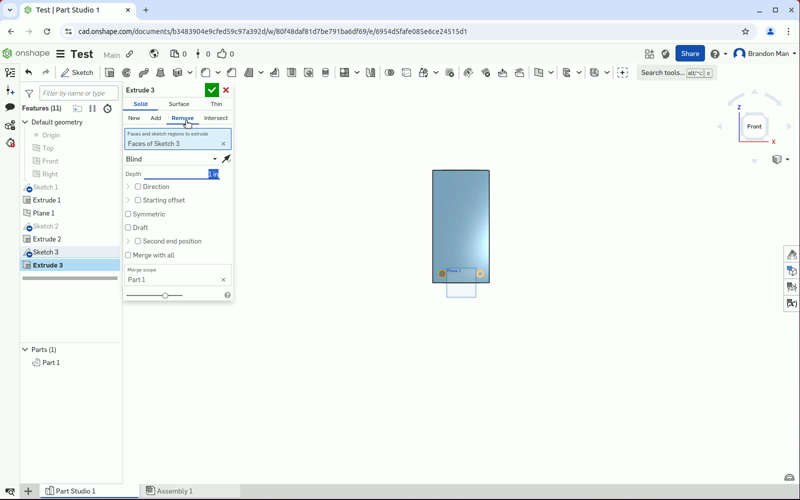
text(3.851)
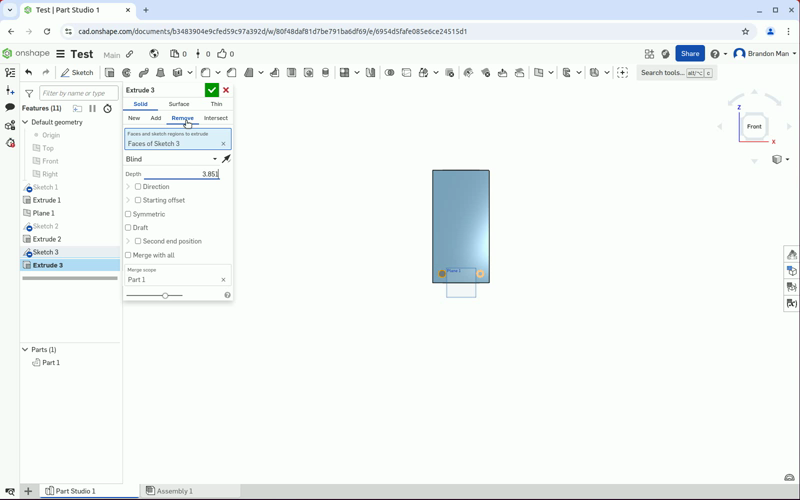
key(tab, 6)
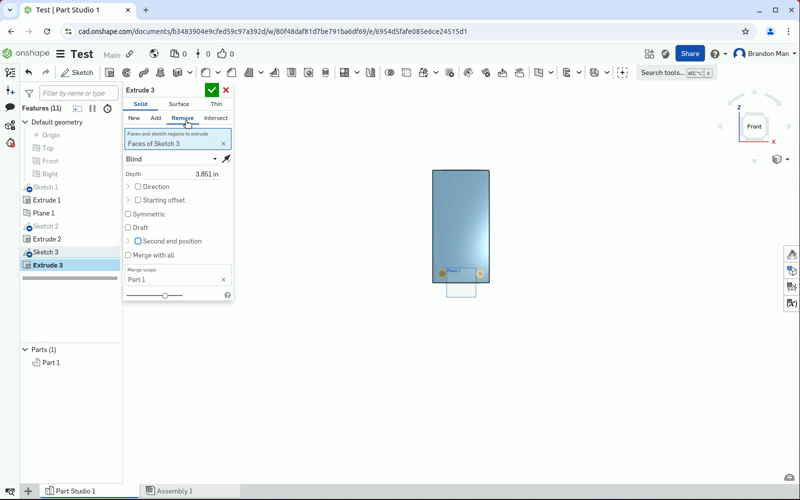
key(space)
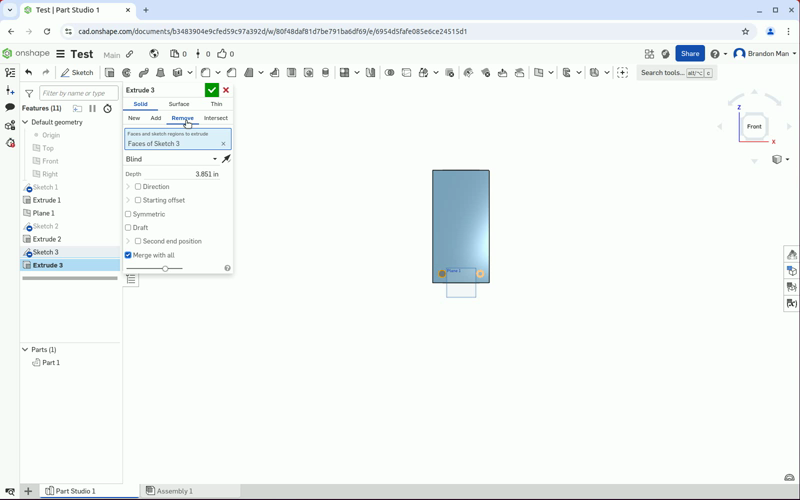
key(enter)
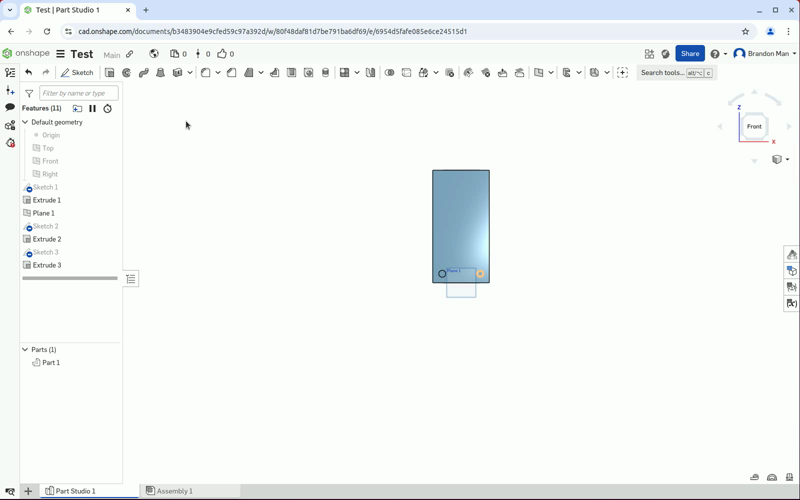
key(shift+h)
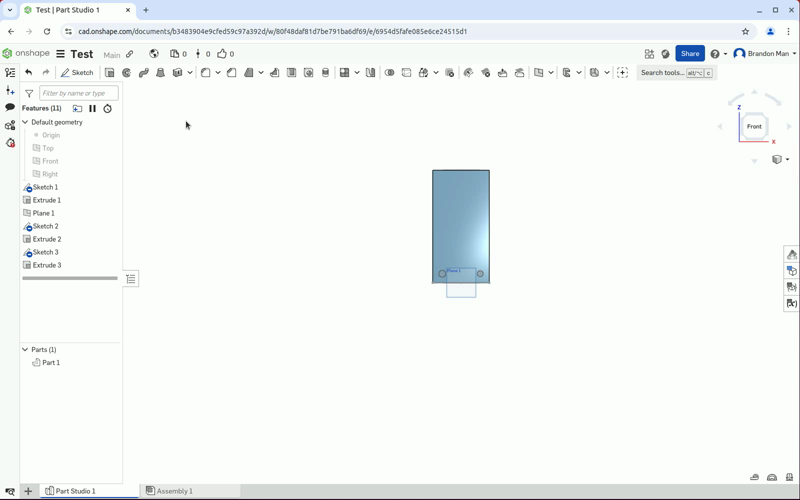
key(shift+h)
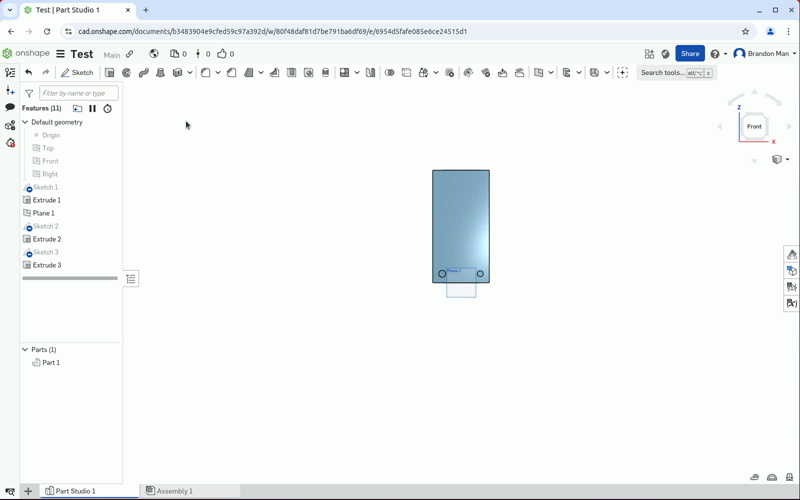
mouse_move(73, 189)
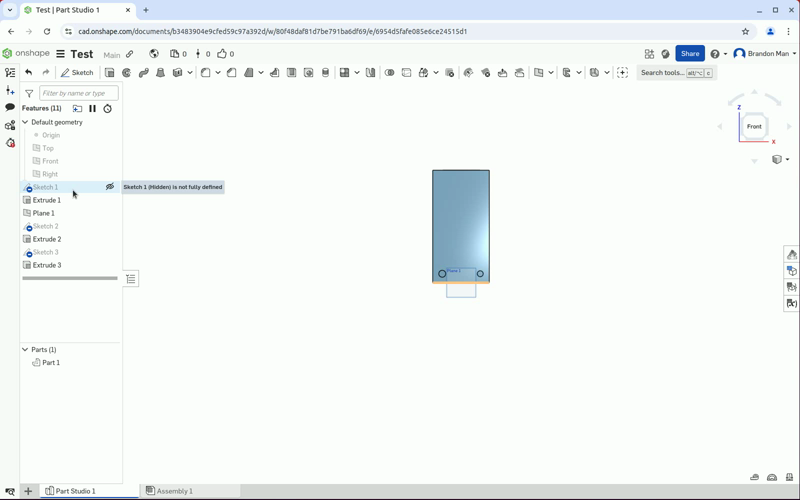
click(73, 189)
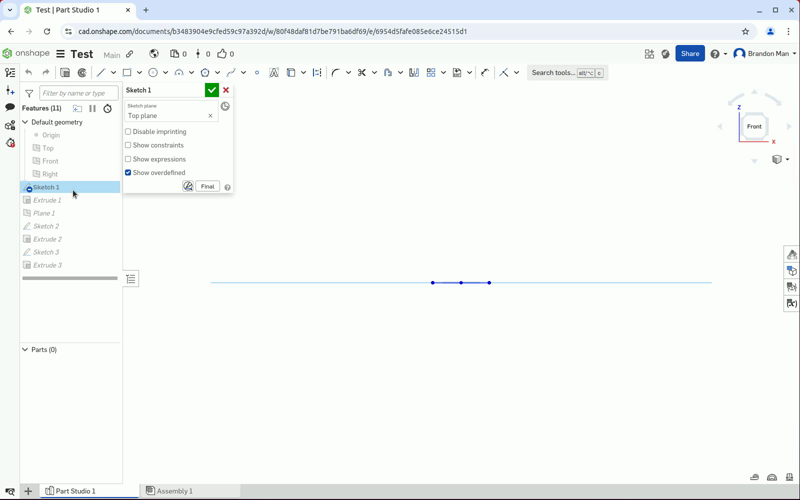
mouse_move(229, 92)
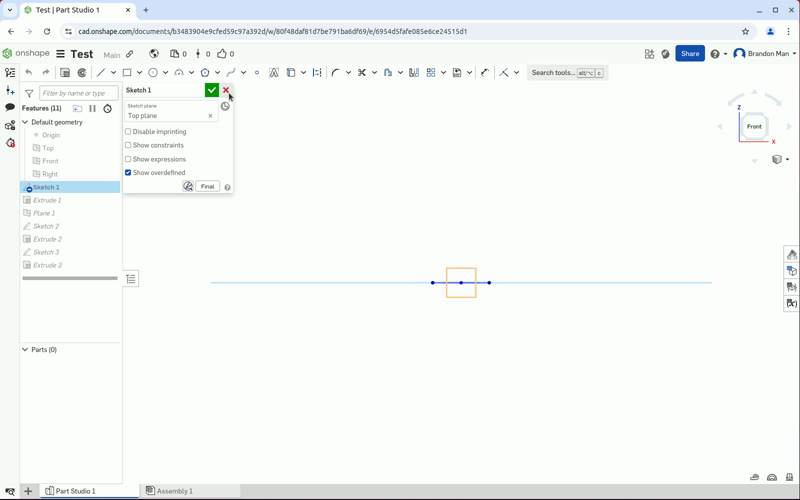
click(229, 92)
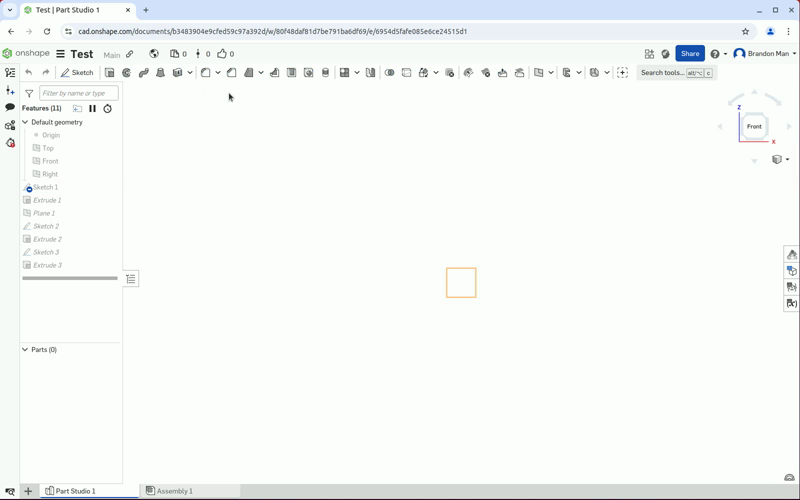
key(shift+s)
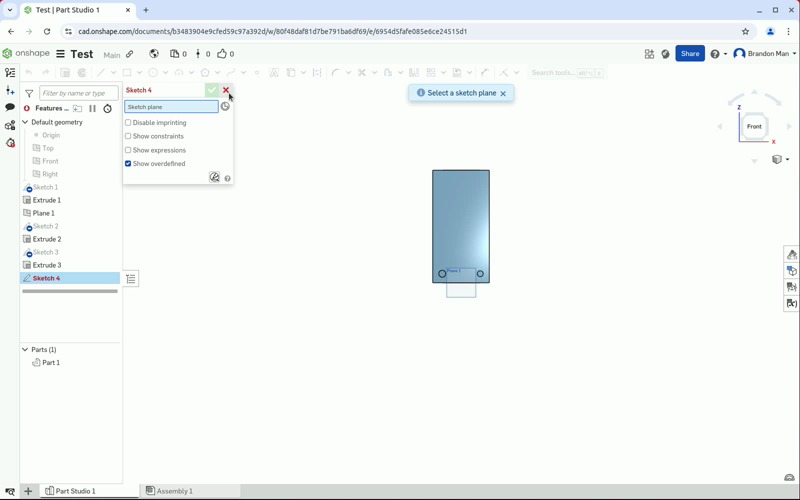
mouse_move(73, 215)
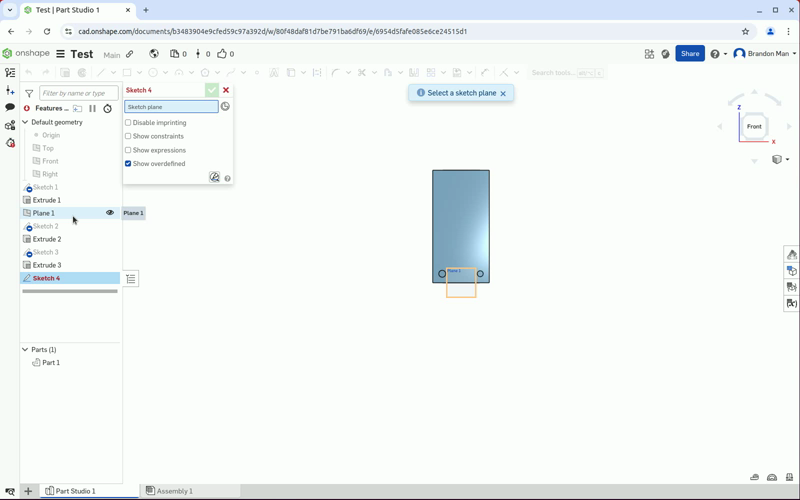
click(73, 215)
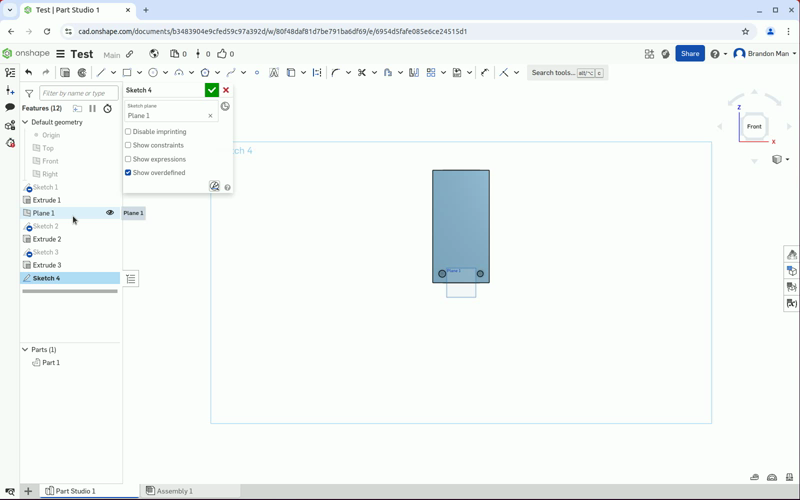
mouse_move(73, 352)
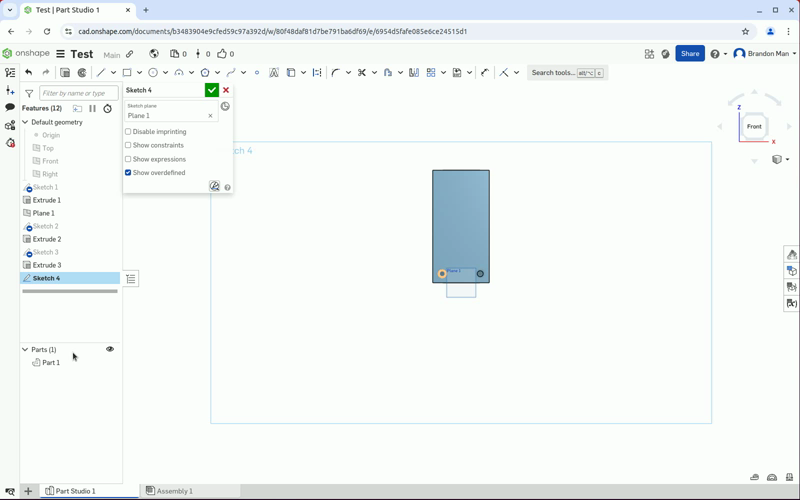
key(y)
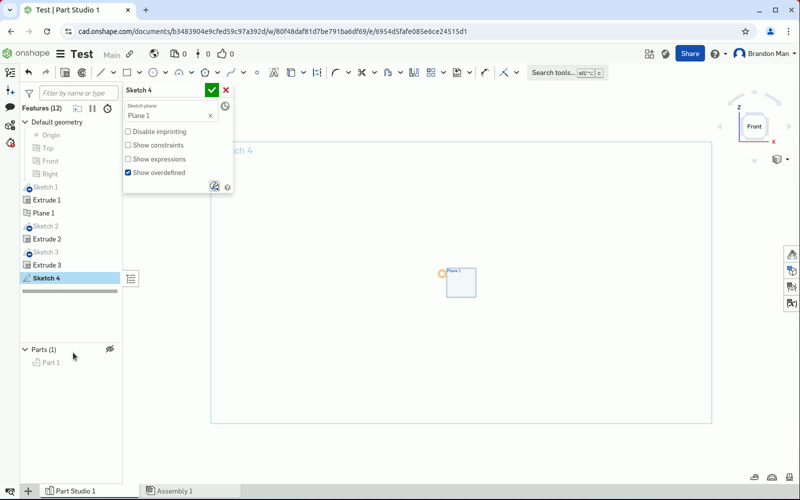
key(c)
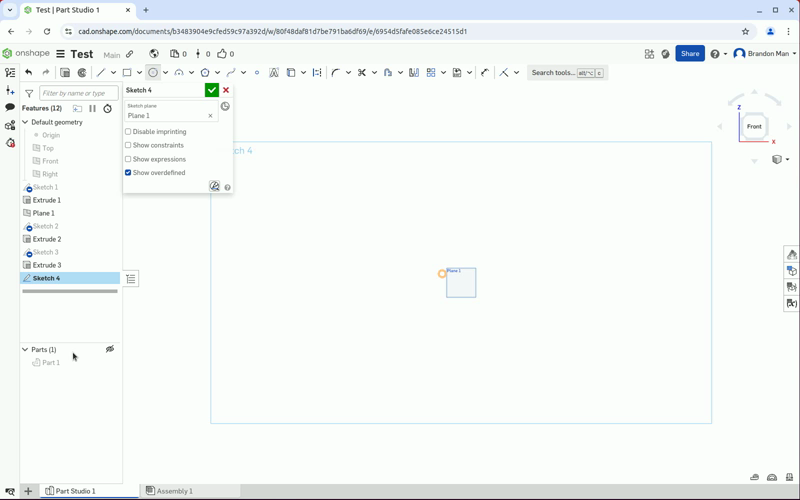
key_down(shift)
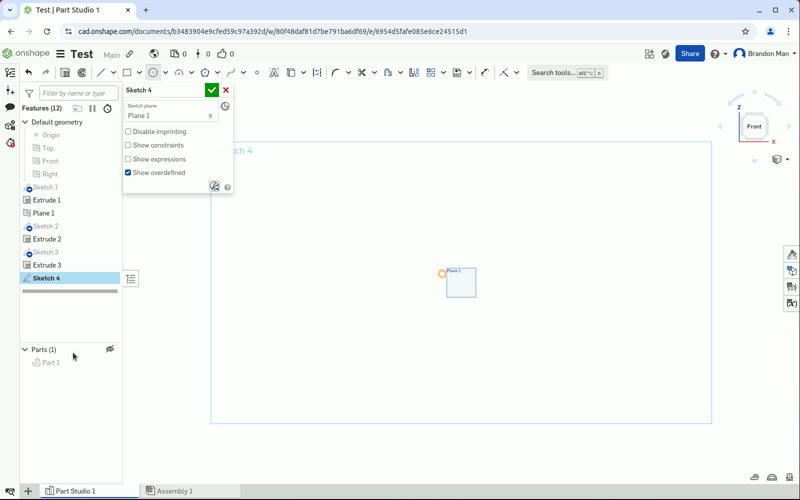
mouse_move(442, 179)
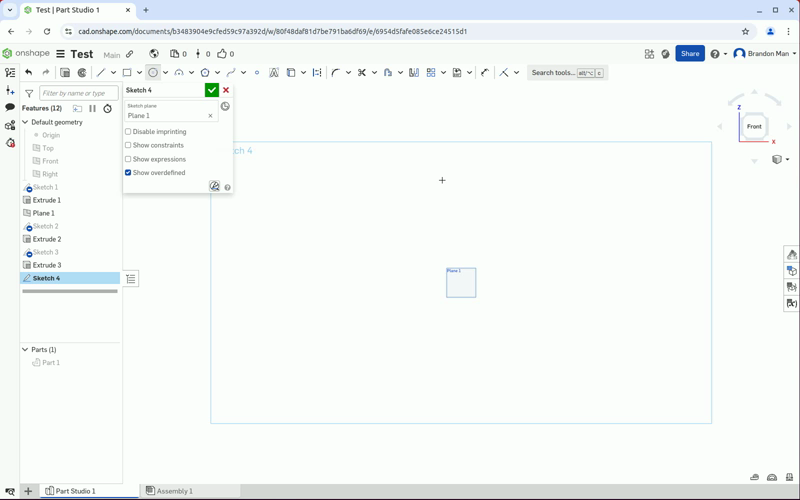
click(442, 179)
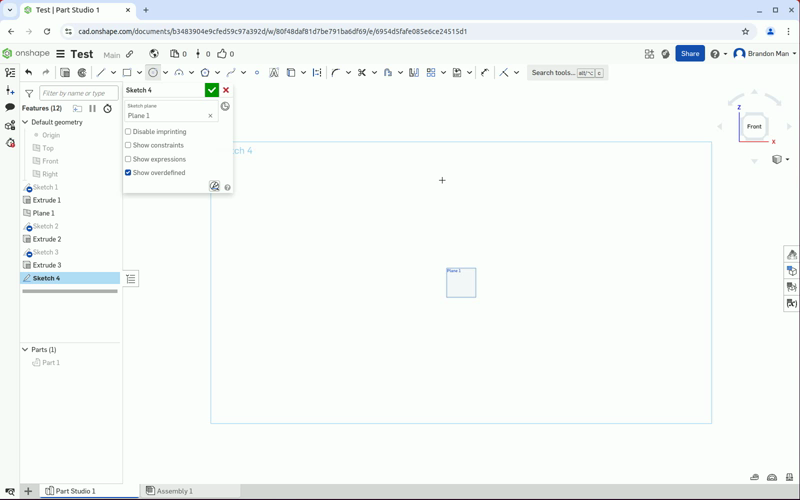
key_up(shift)
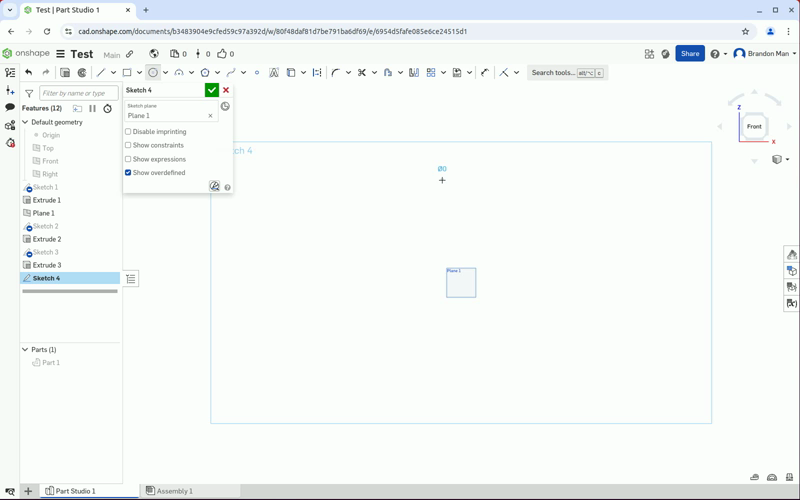
mouse_move(445, 179)
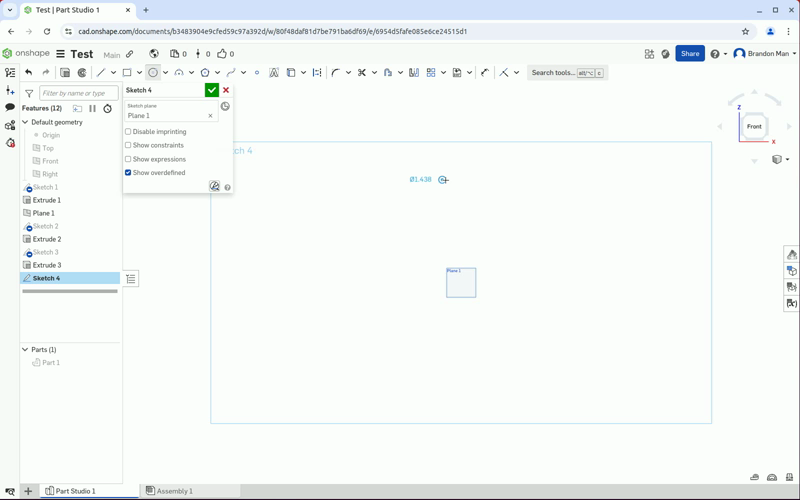
click(445, 179)
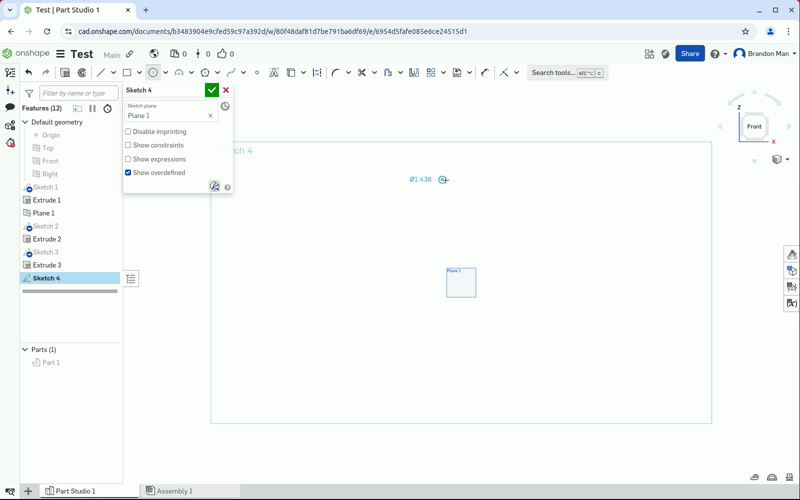
key(esc)
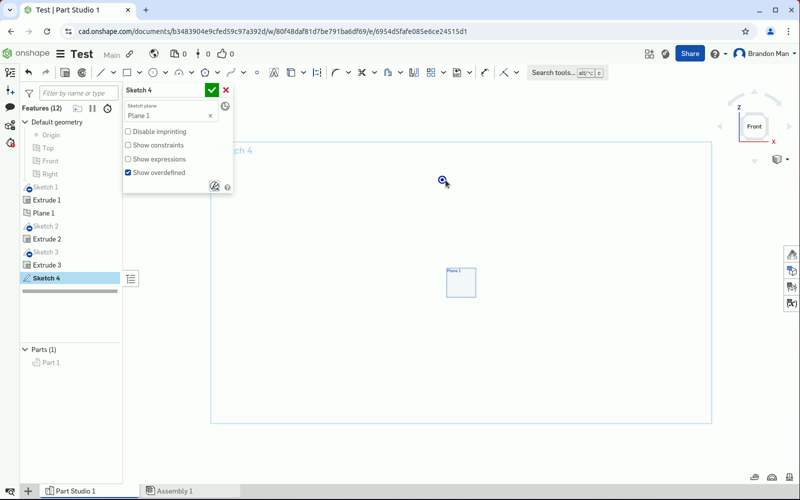
mouse_move(442, 180)
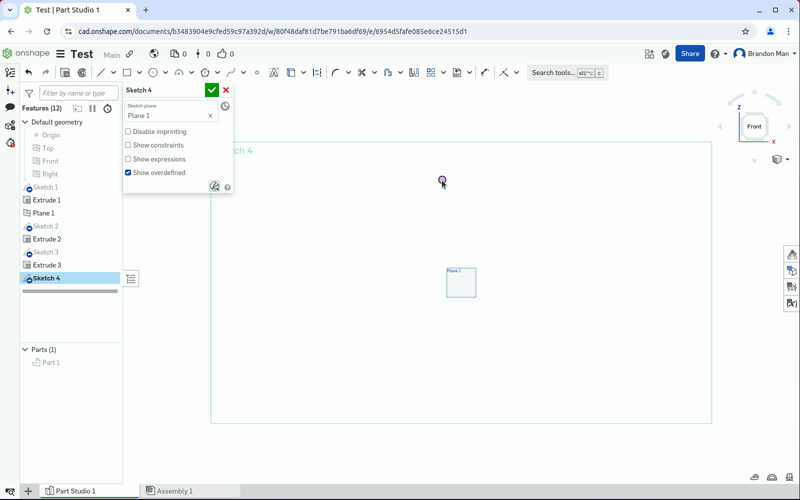
scroll(6)
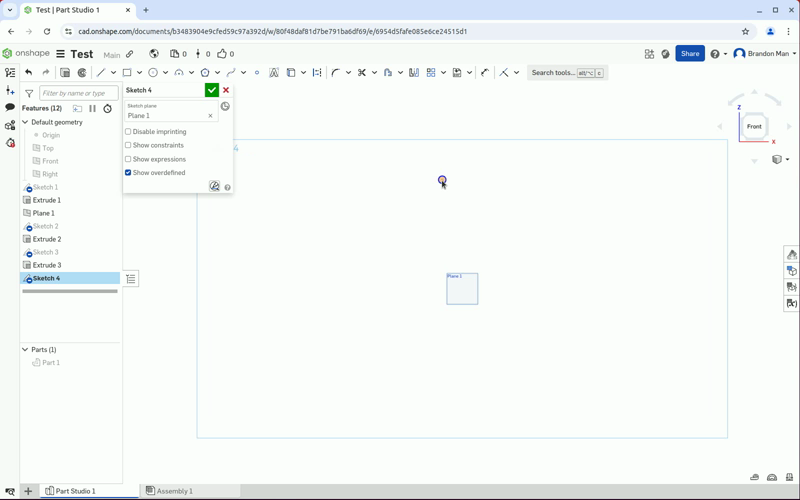
scroll(6)
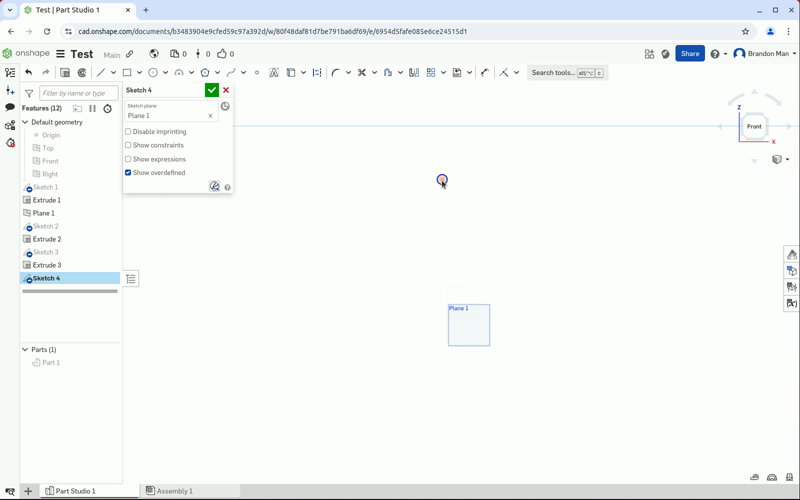
scroll(6)
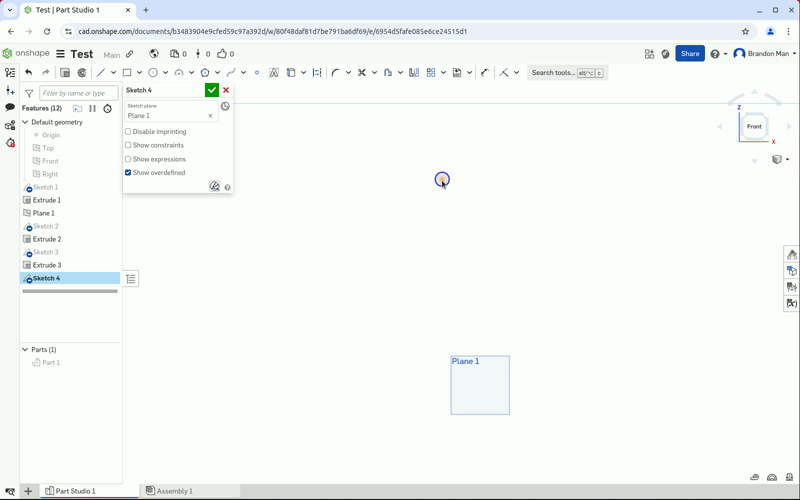
scroll(6)
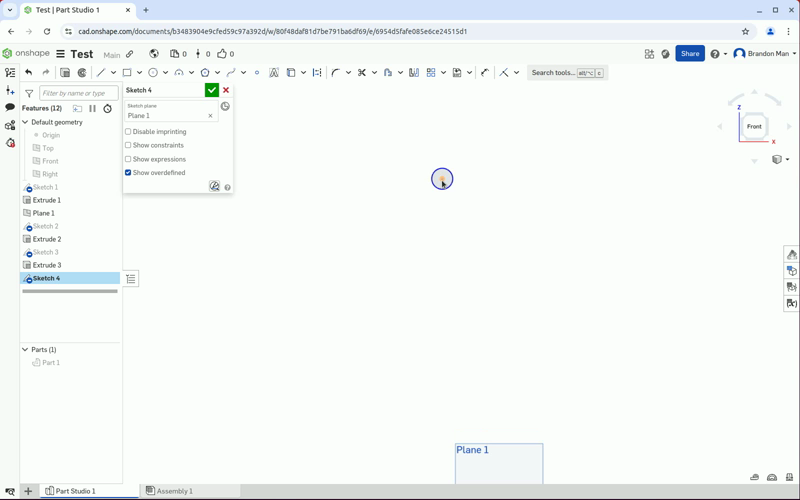
scroll(6)
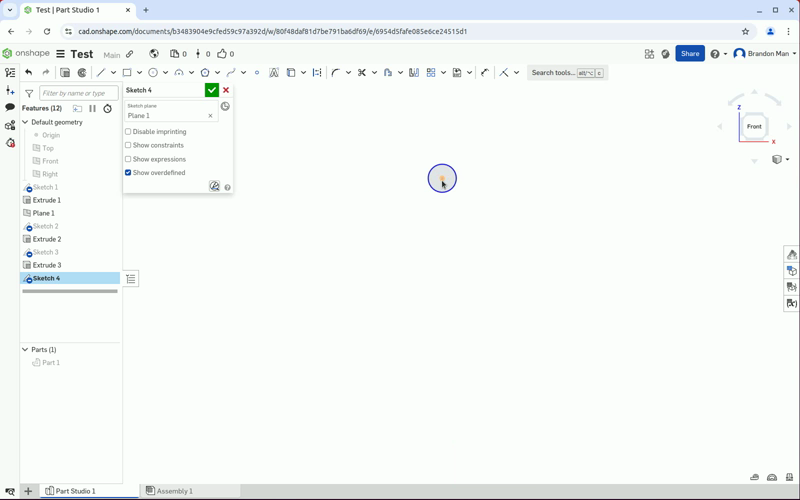
scroll(6)
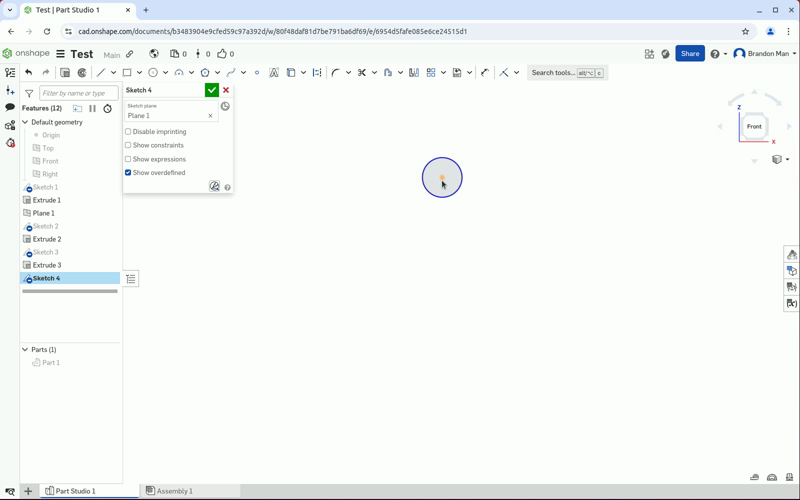
scroll(6)
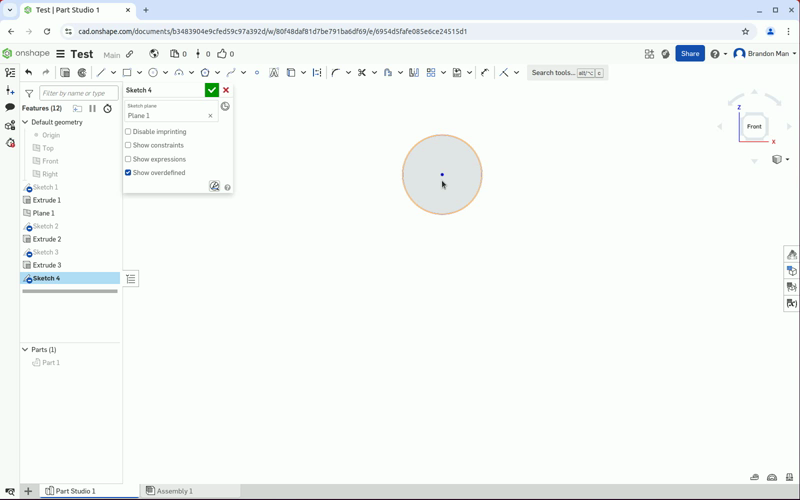
click(442, 180)
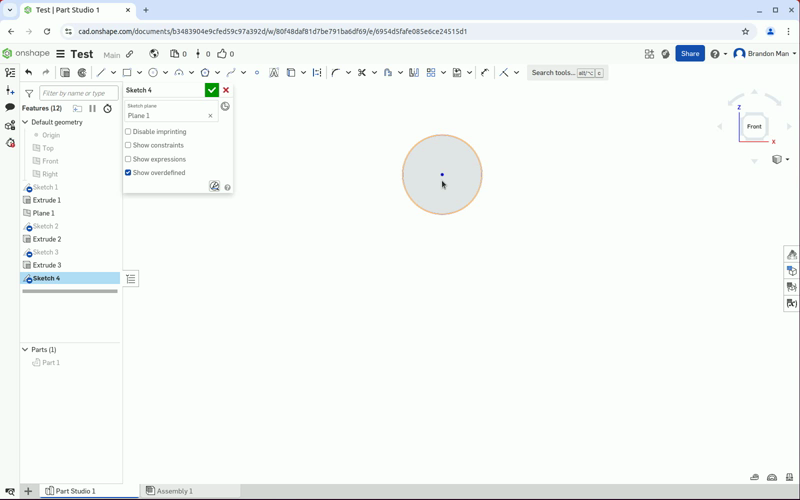
scroll(-6)
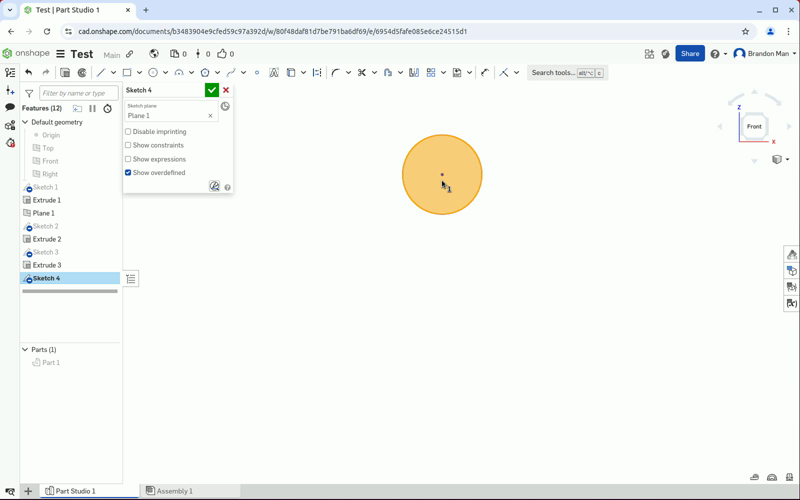
scroll(-6)
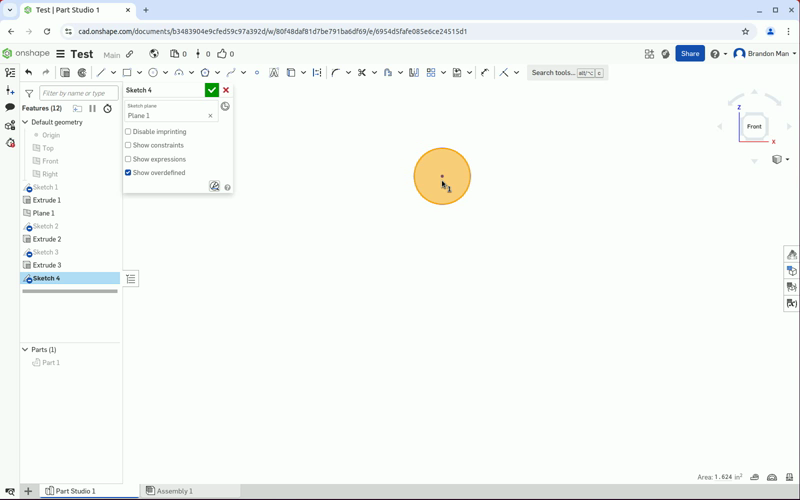
scroll(-6)
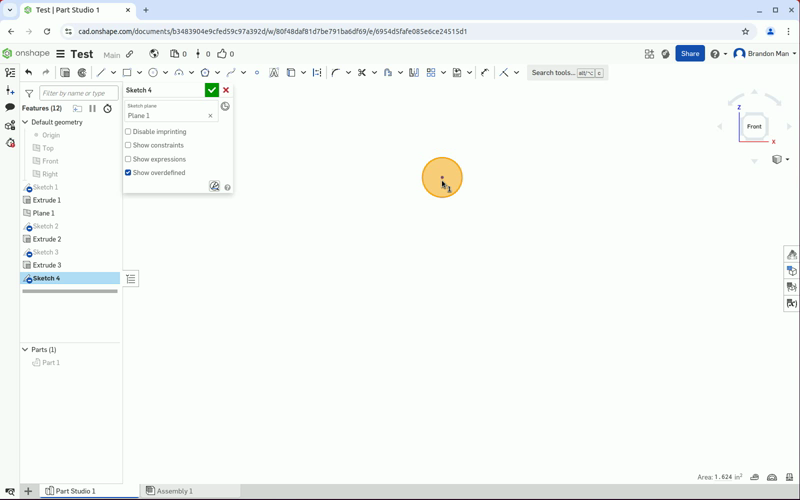
scroll(-6)
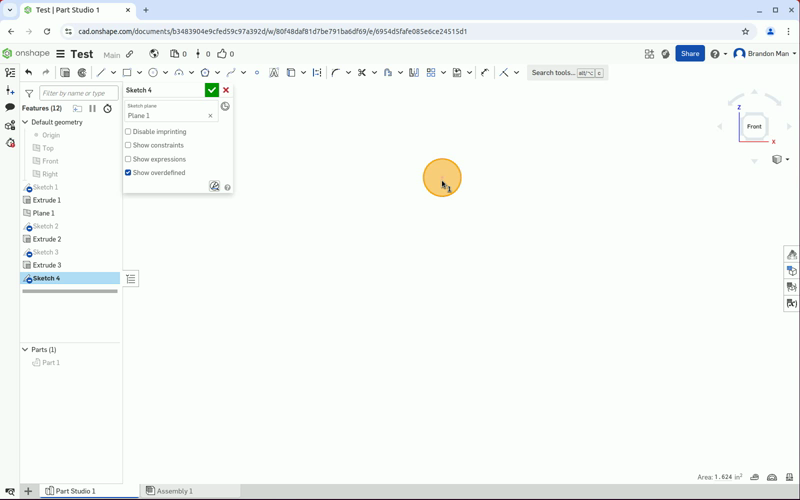
scroll(-6)
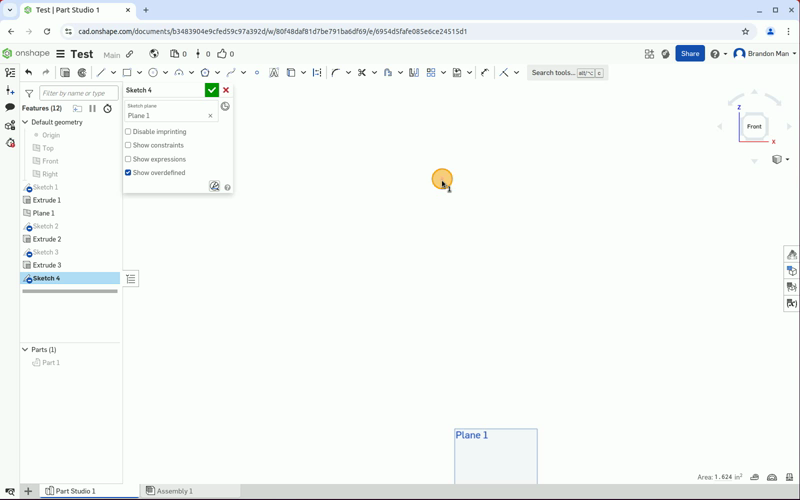
scroll(-6)
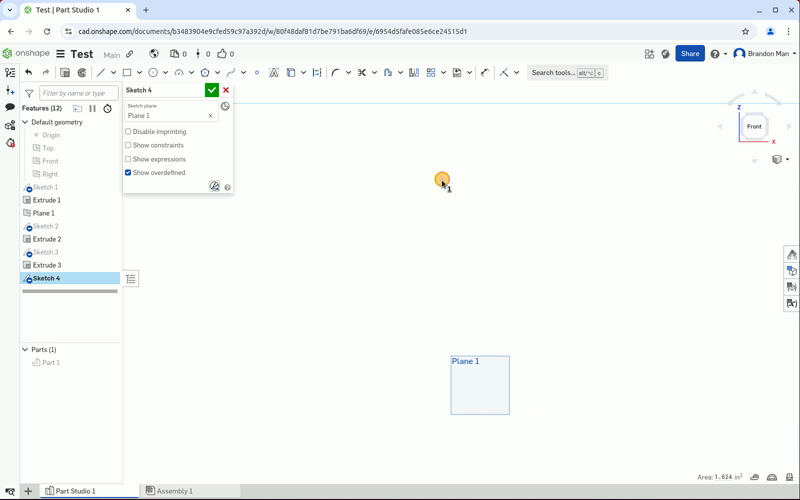
scroll(-6)
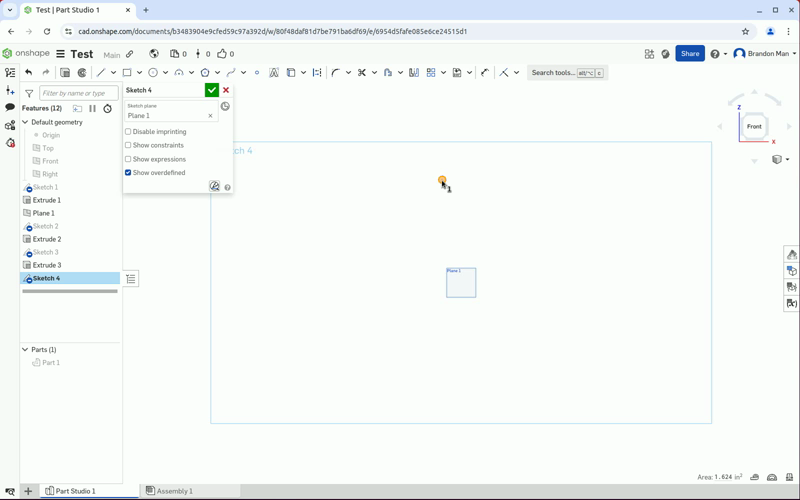
mouse_move(73, 352)
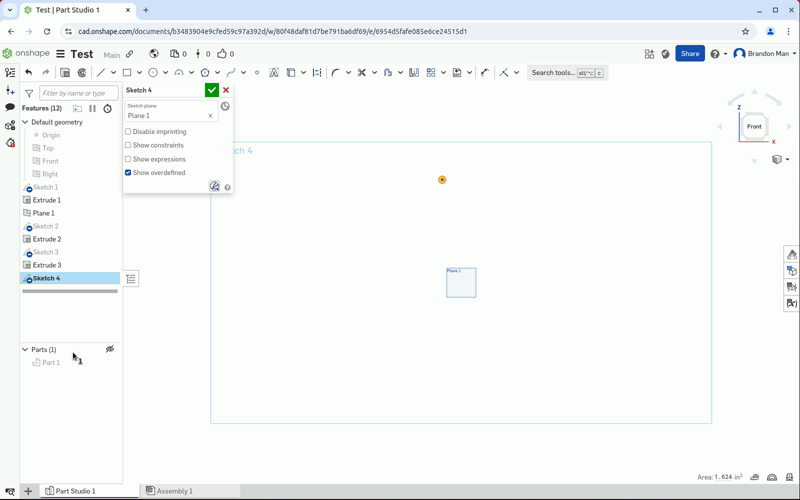
key(shift+y)
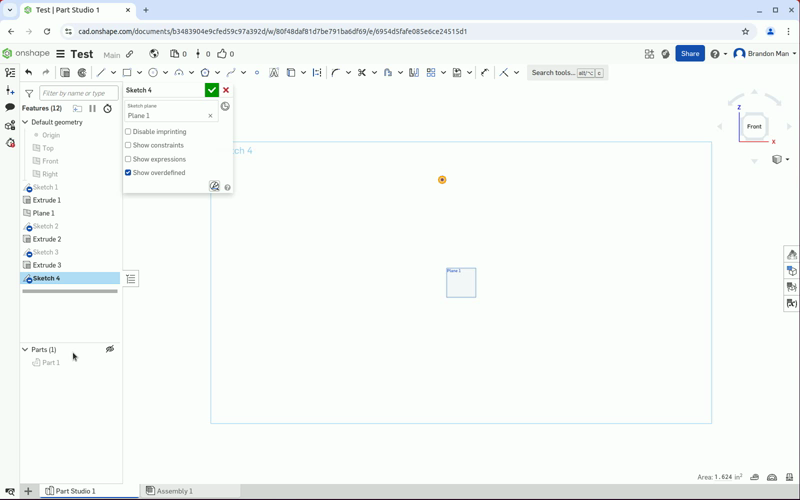
key(shift+e)
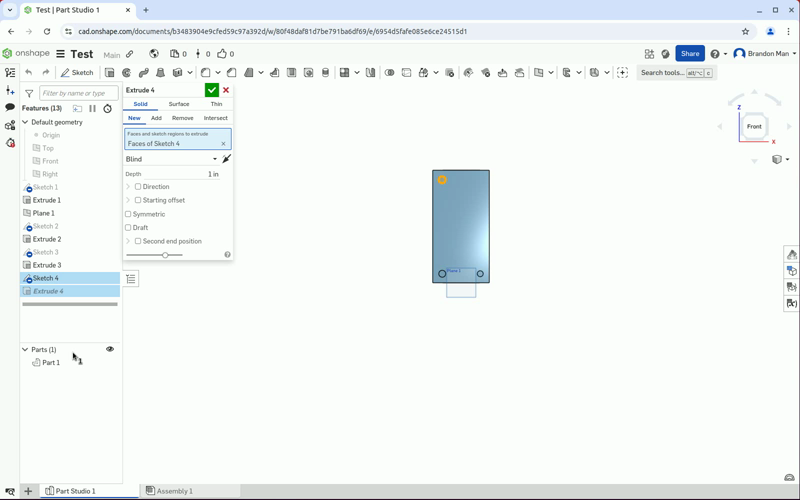
mouse_move(143, 106)
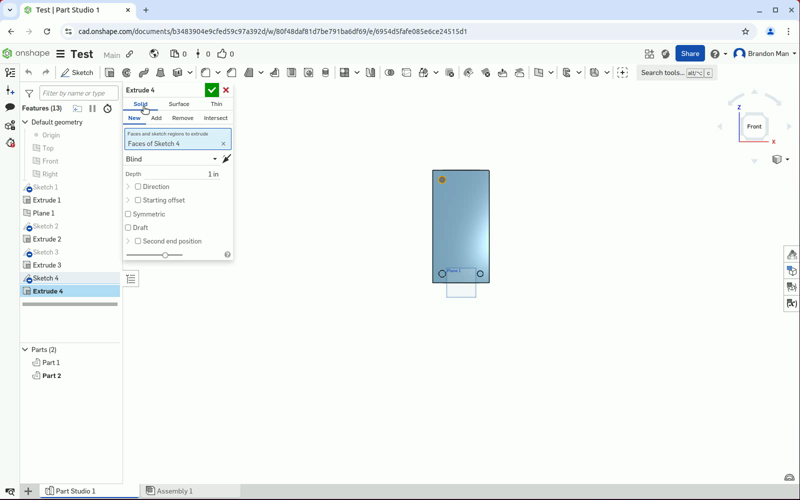
click(143, 106)
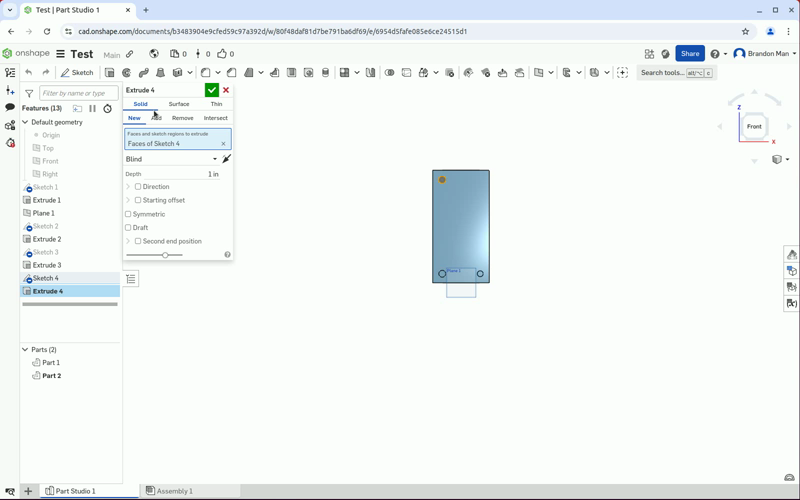
mouse_move(186, 120)
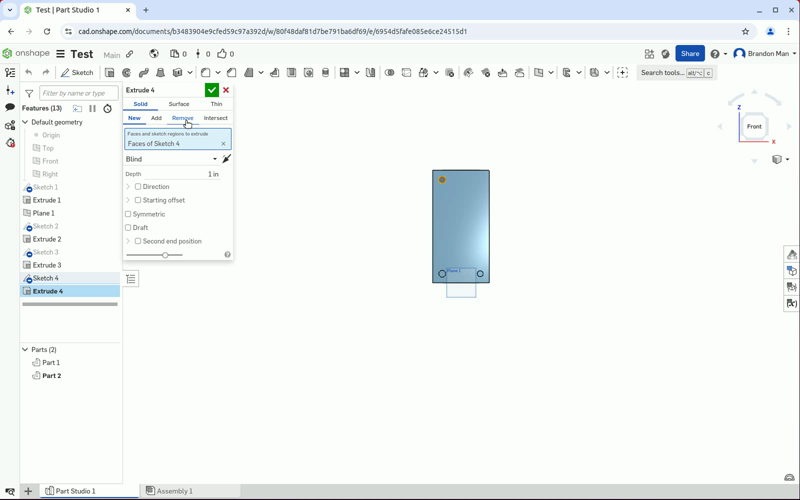
click(186, 120)
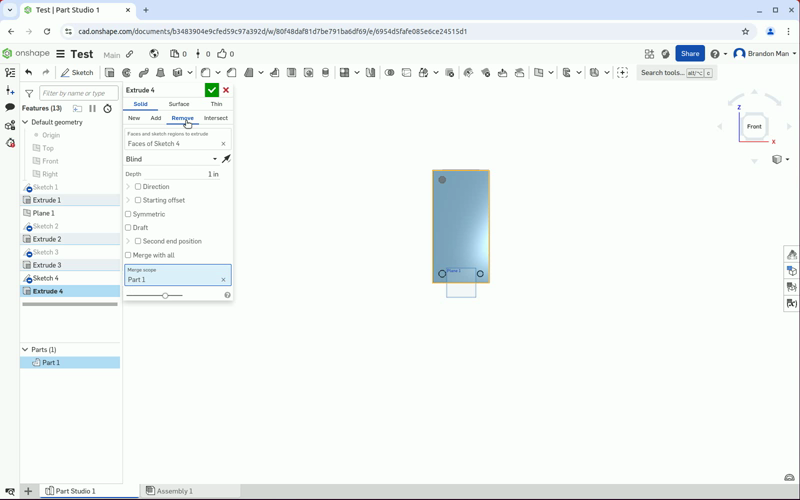
key(tab, 4)
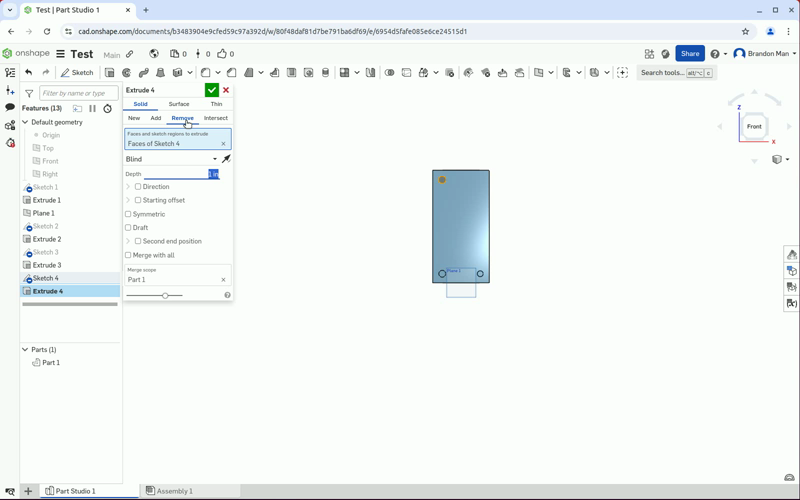
text(3.851)
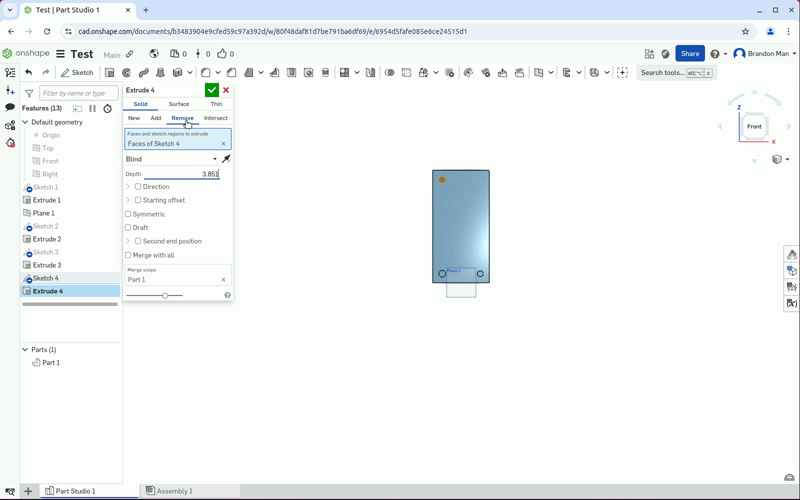
key(tab, 6)
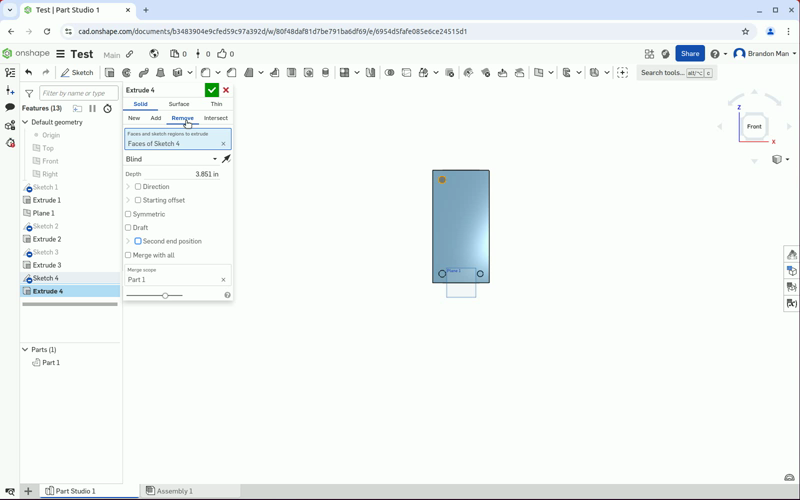
key(space)
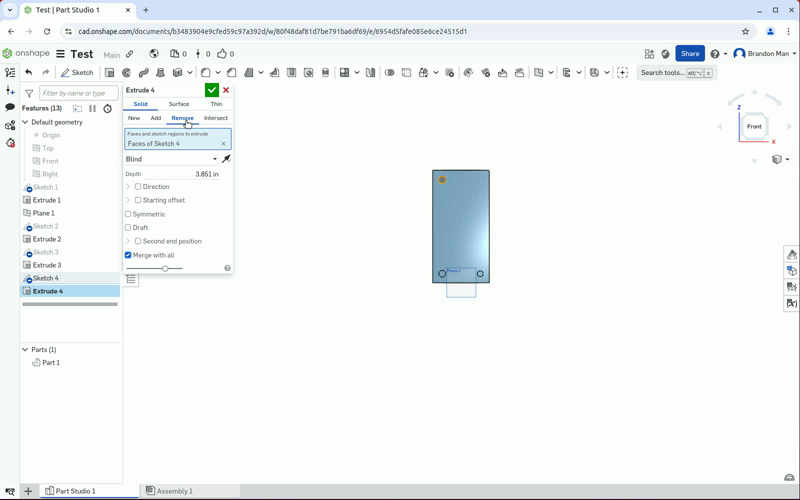
key(enter)
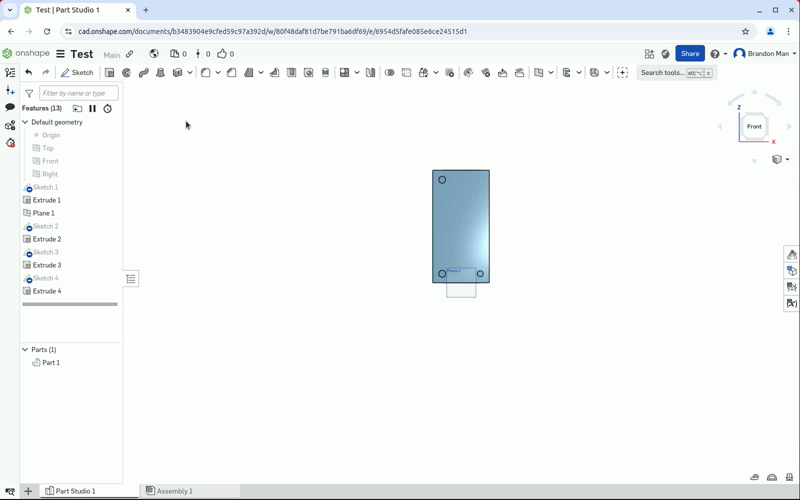
key(shift+h)
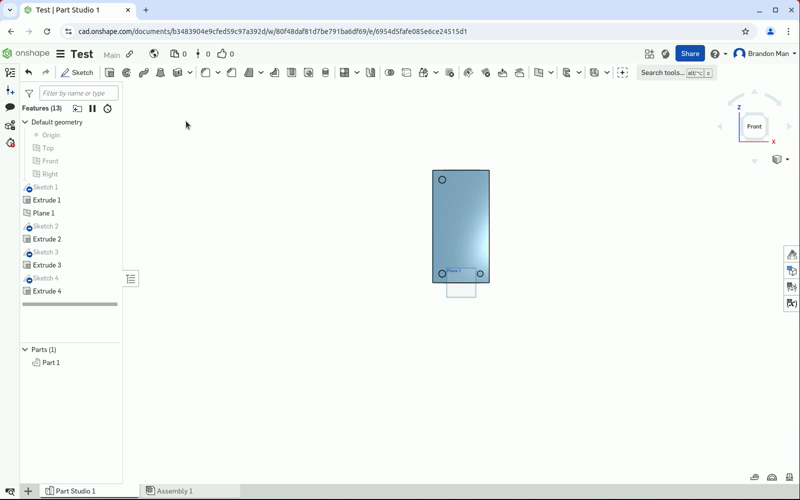
key(shift+h)
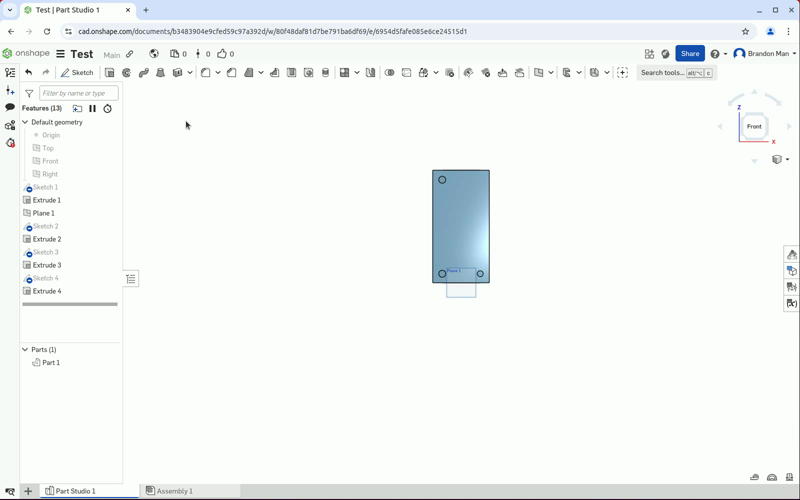
mouse_move(73, 189)
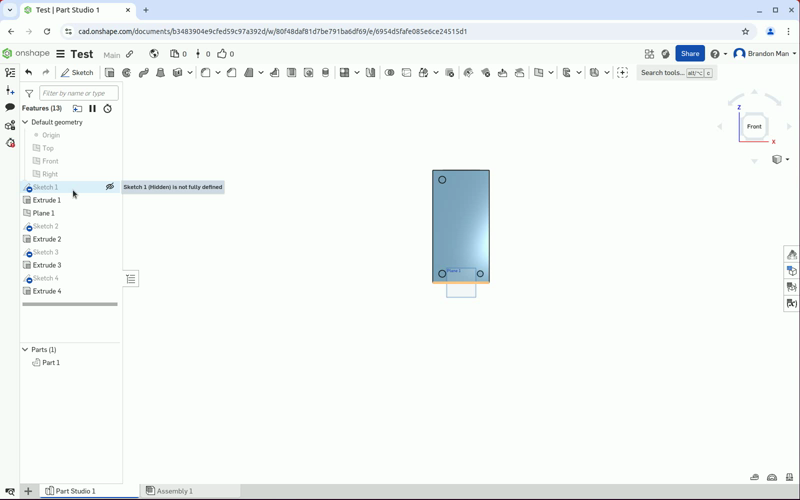
click(73, 189)
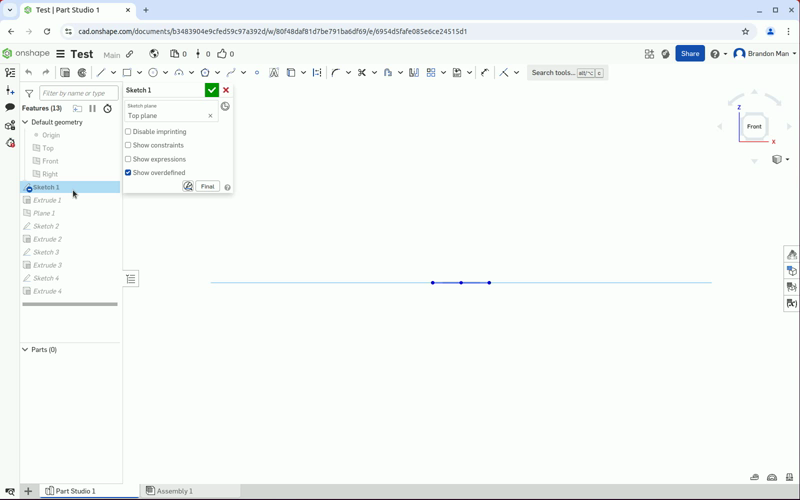
mouse_move(229, 92)
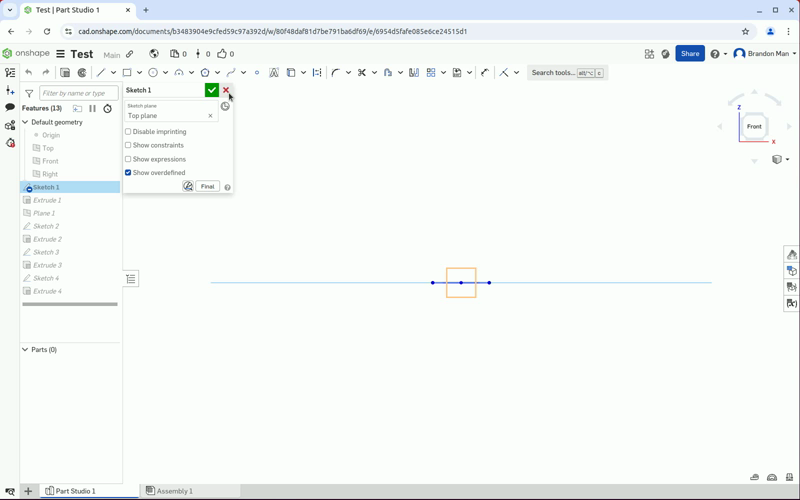
click(229, 92)
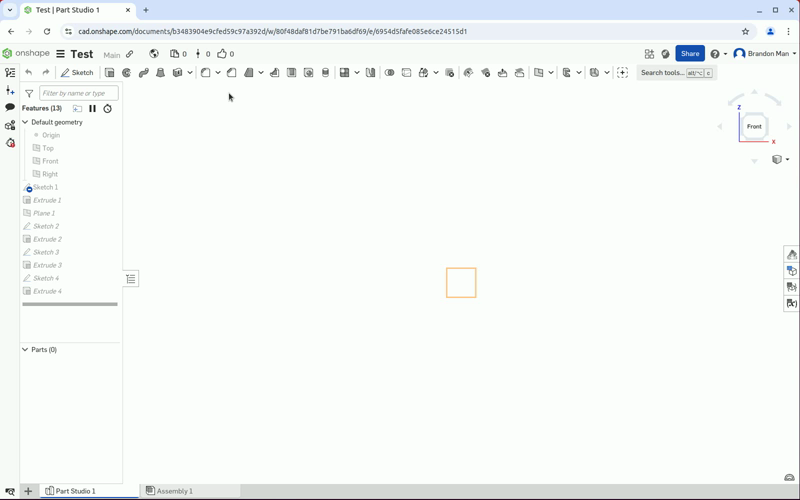
key(shift+s)
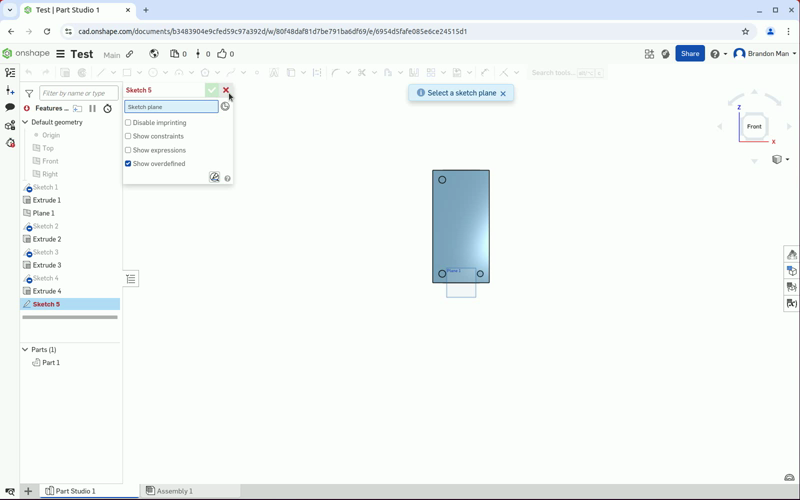
mouse_move(73, 215)
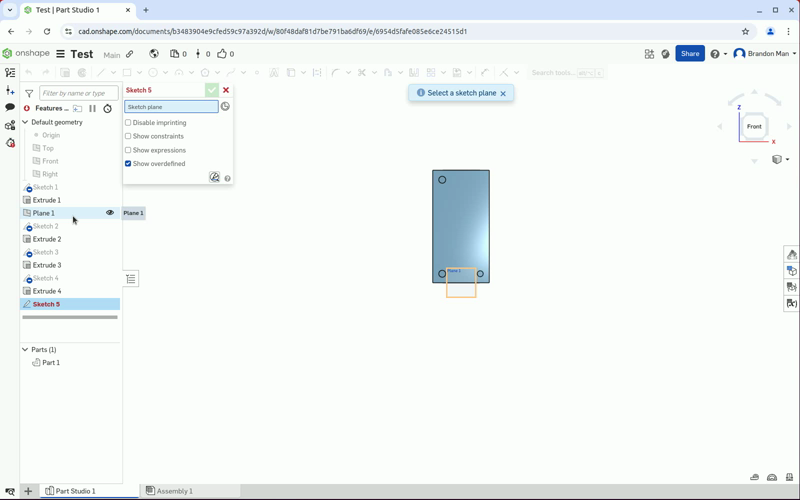
click(73, 215)
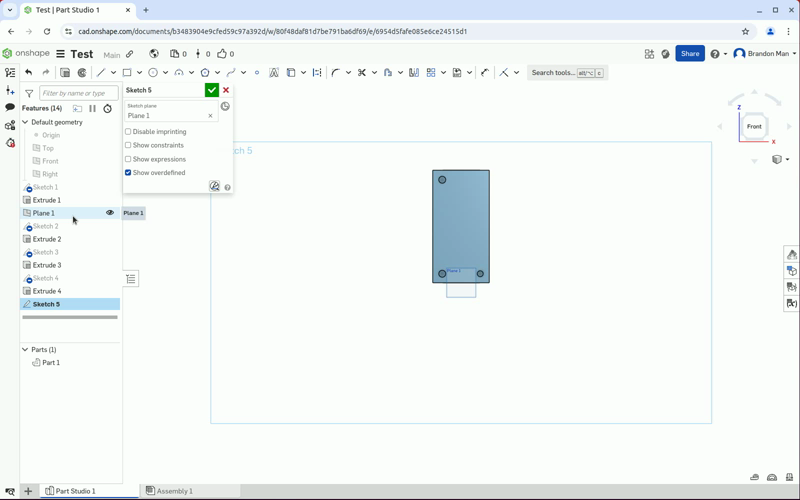
mouse_move(73, 352)
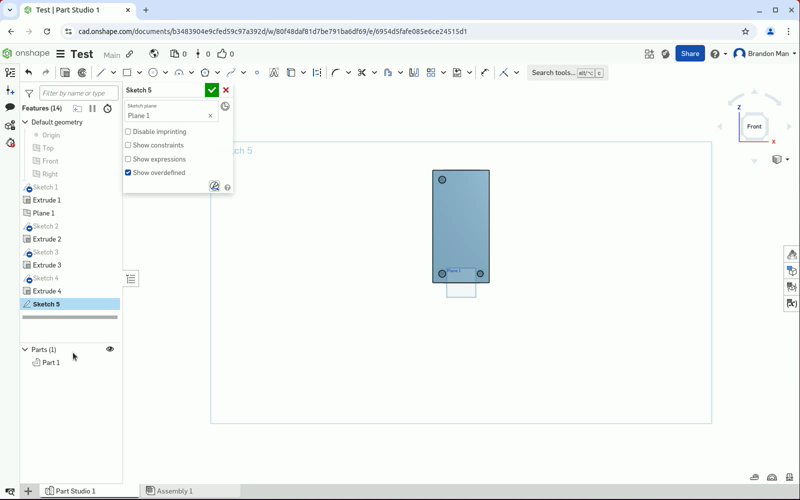
key(y)
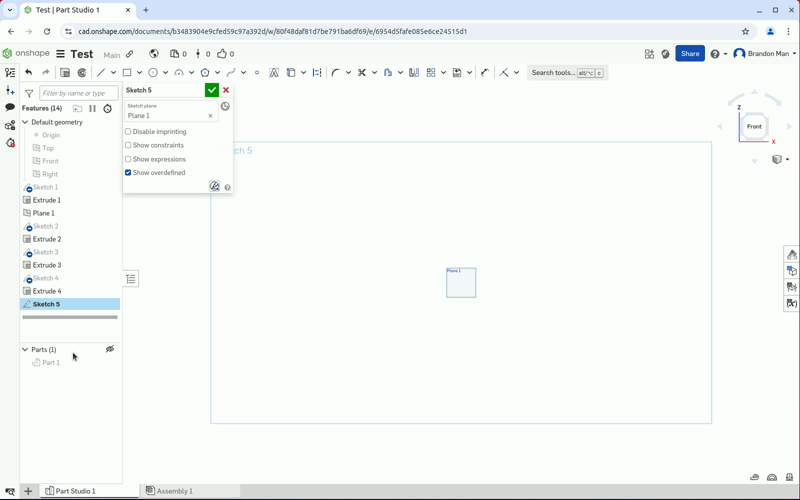
key(c)
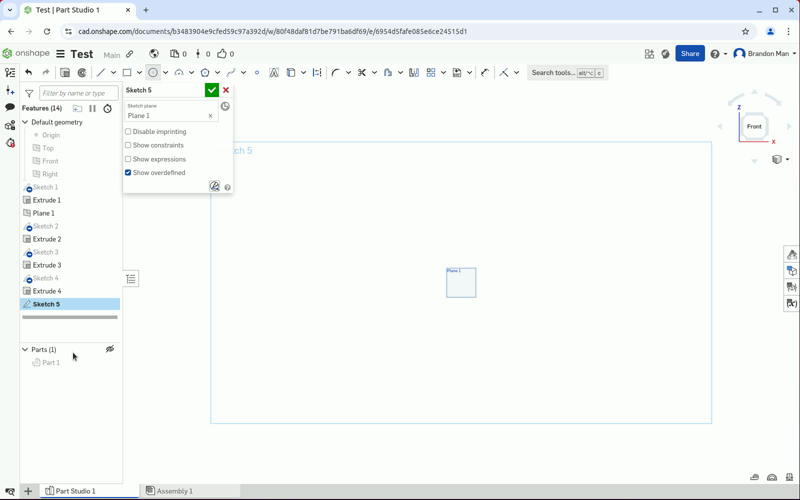
key_down(shift)
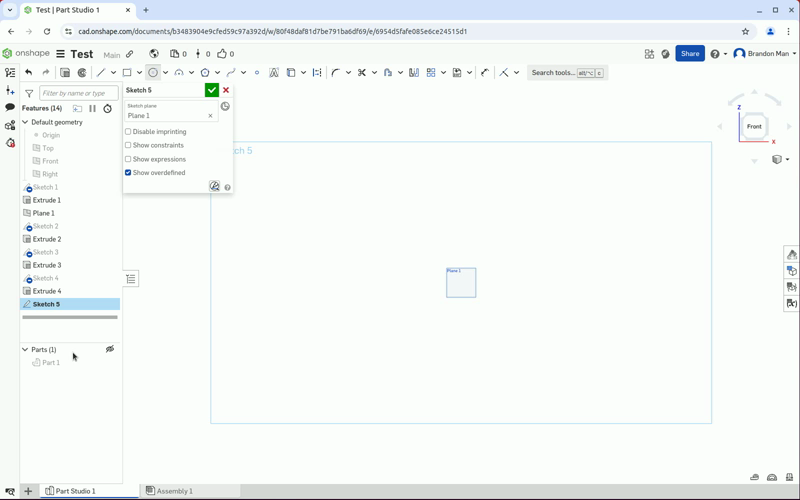
mouse_move(480, 179)
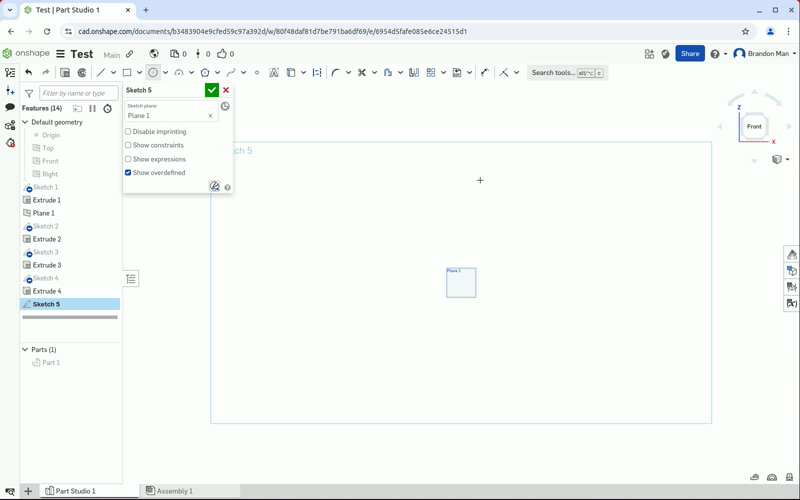
click(480, 179)
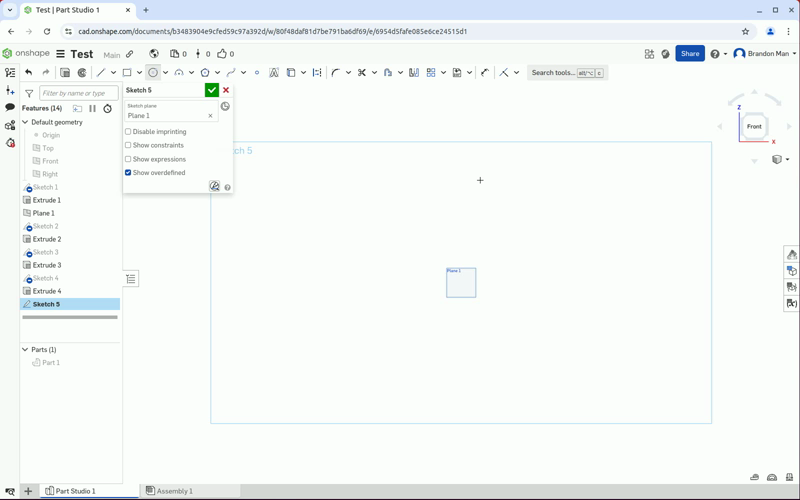
key_up(shift)
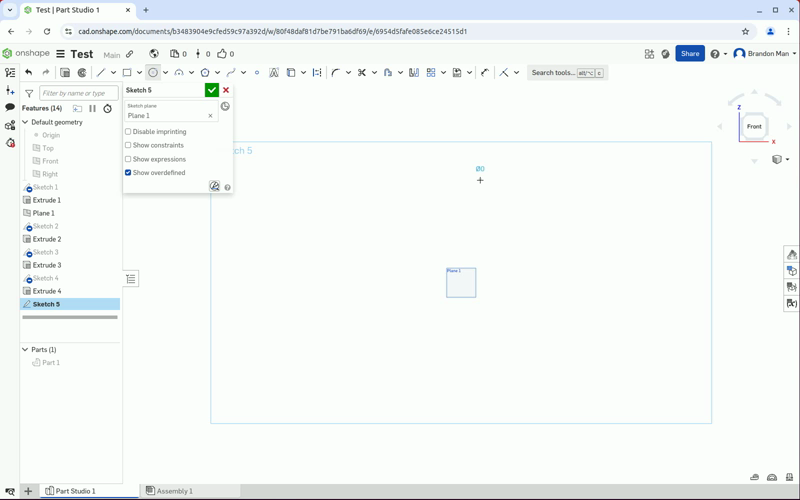
mouse_move(483, 179)
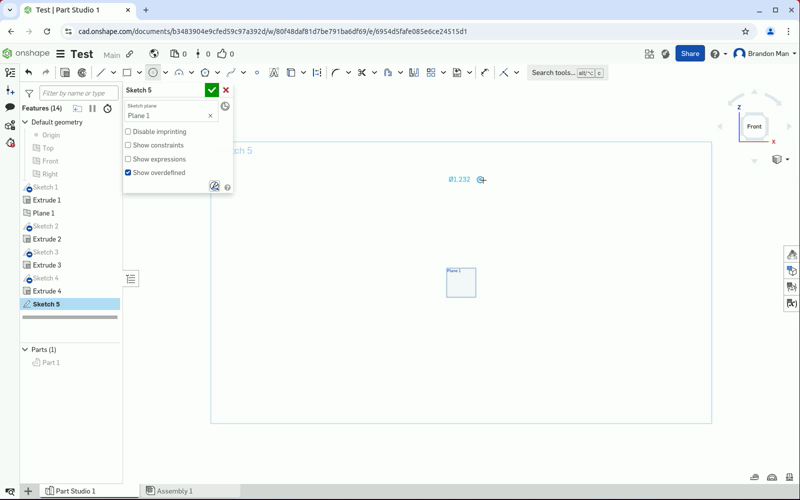
click(483, 179)
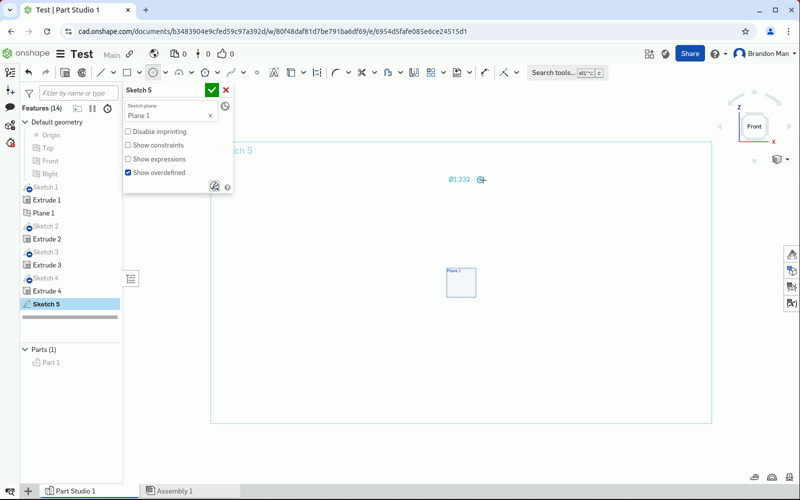
key(esc)
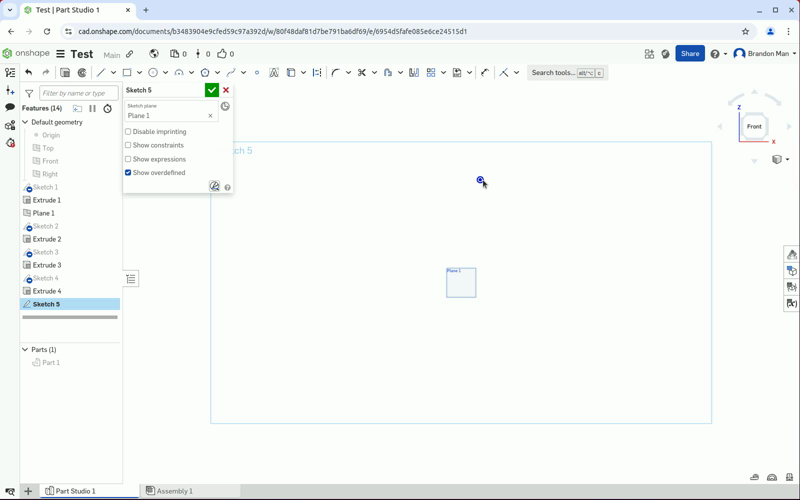
mouse_move(481, 178)
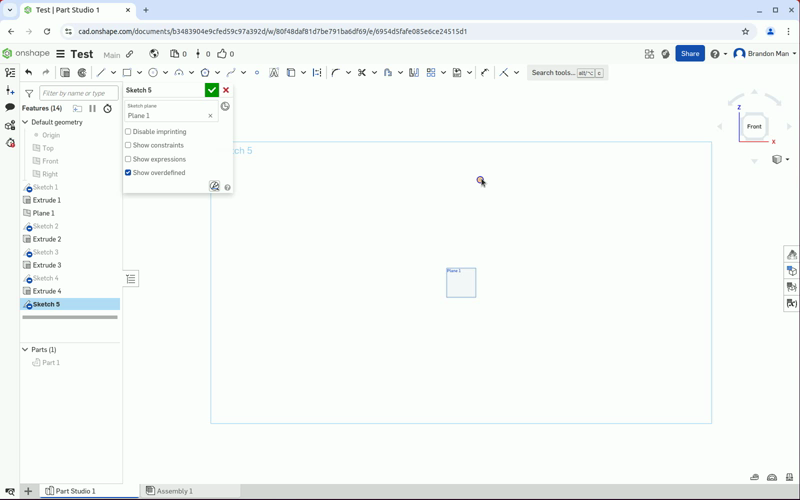
scroll(6)
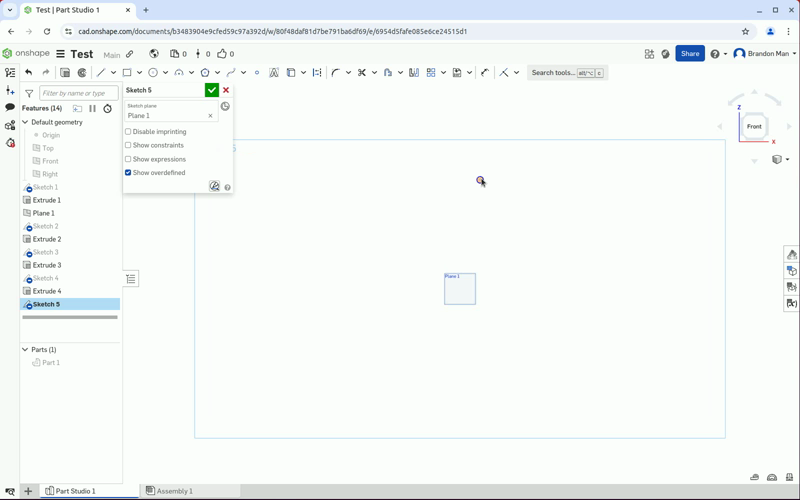
scroll(6)
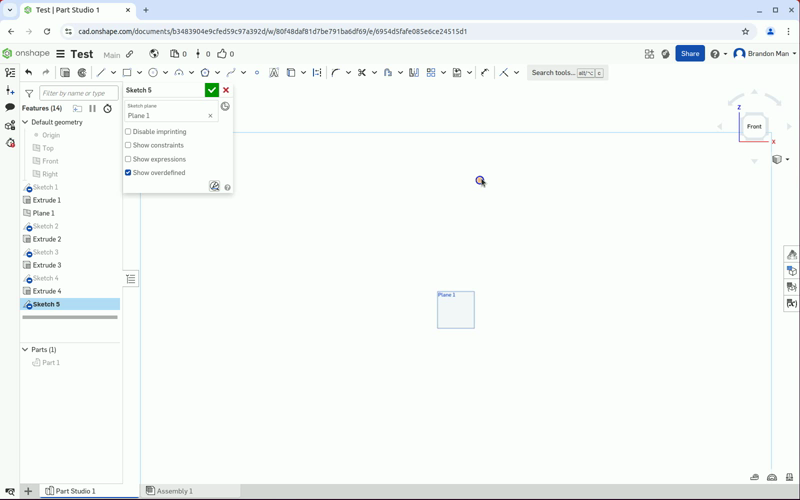
scroll(6)
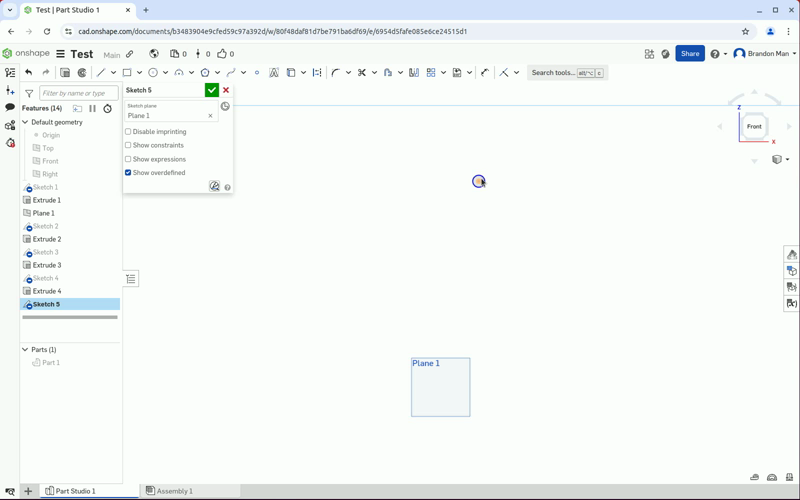
scroll(6)
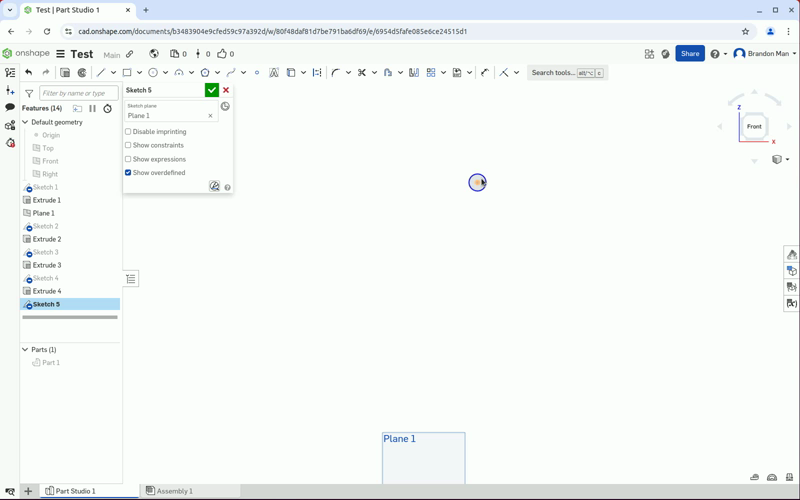
scroll(6)
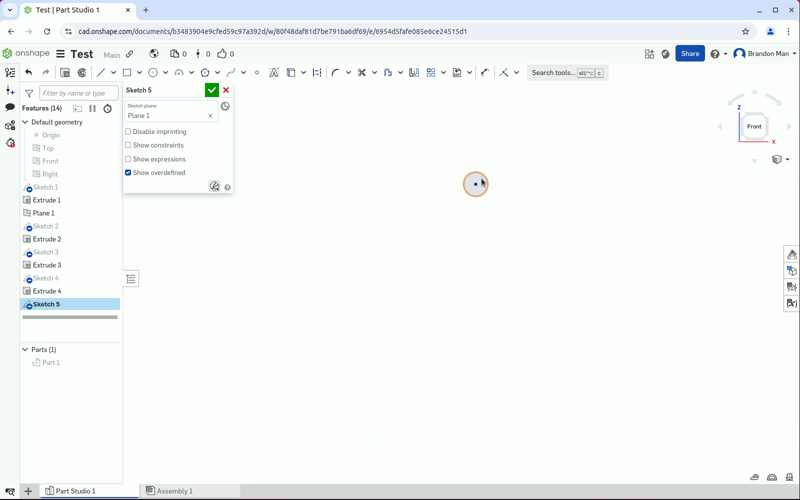
scroll(6)
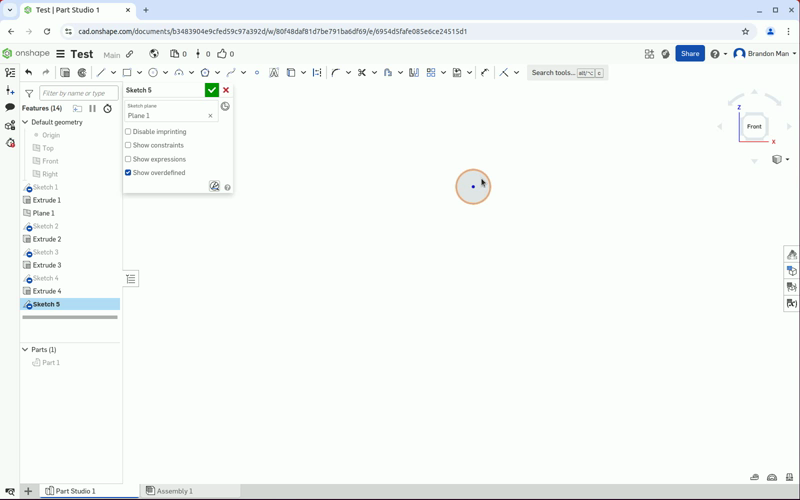
scroll(6)
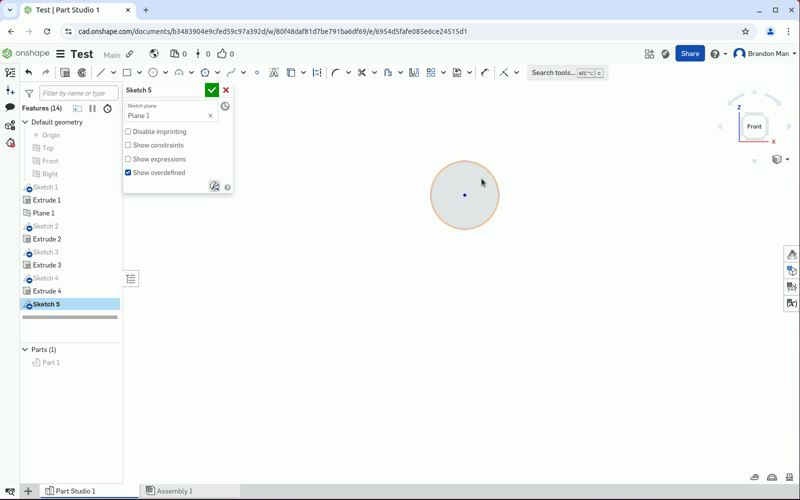
click(481, 178)
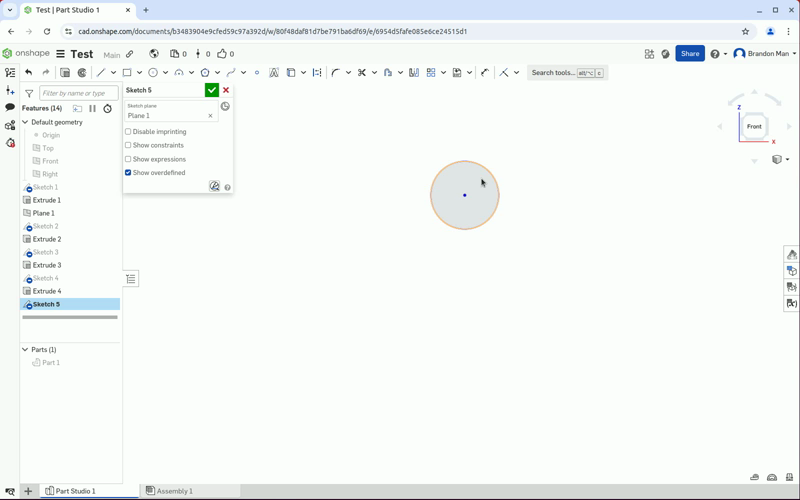
scroll(-6)
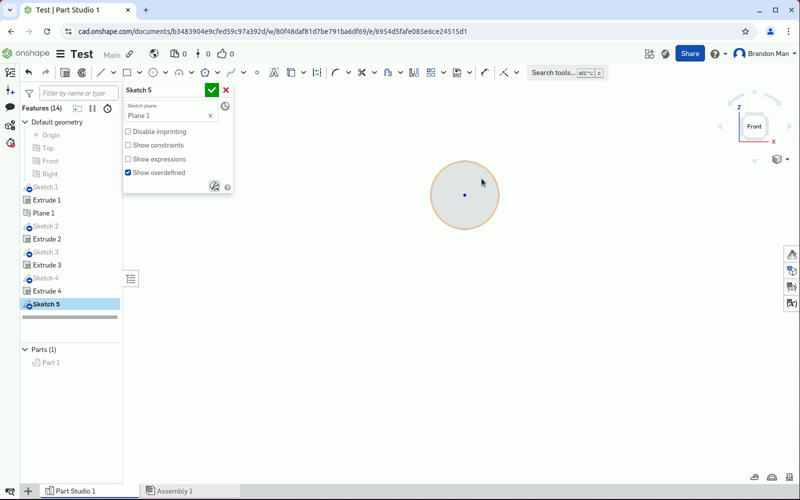
scroll(-6)
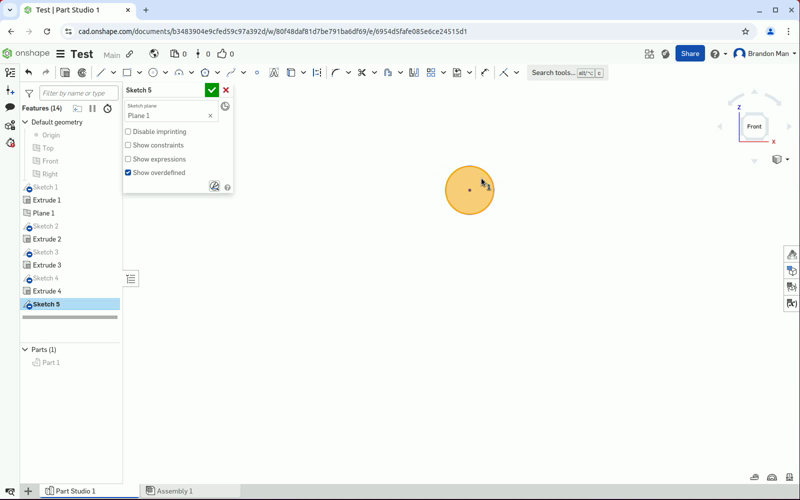
scroll(-6)
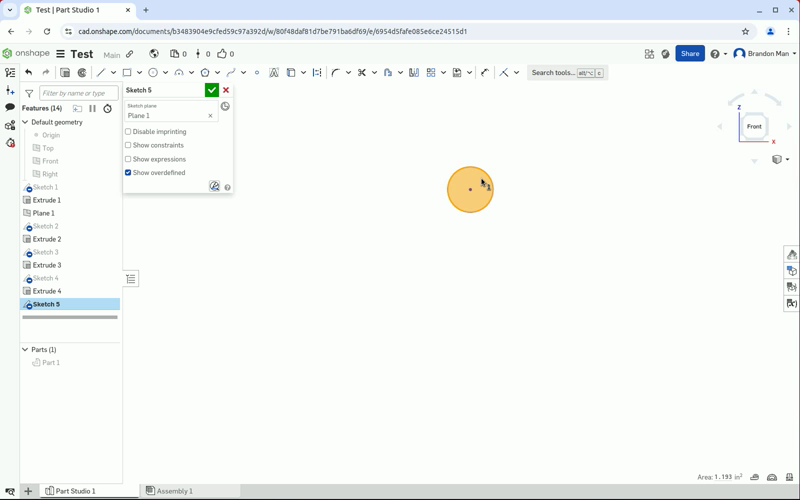
scroll(-6)
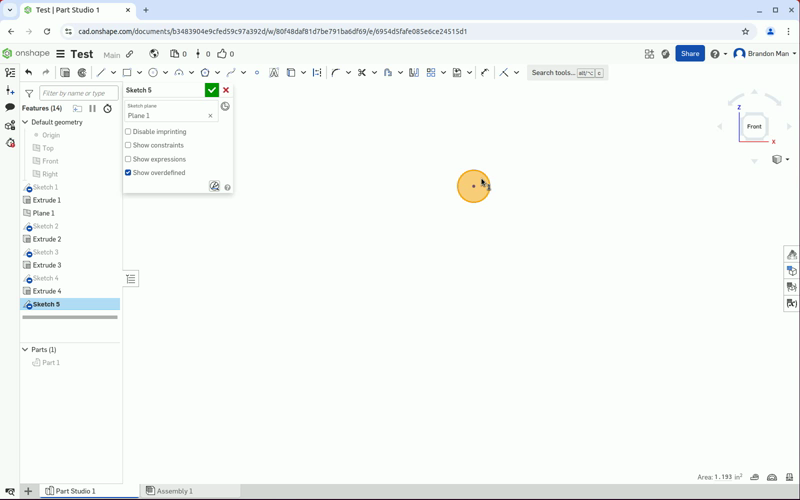
scroll(-6)
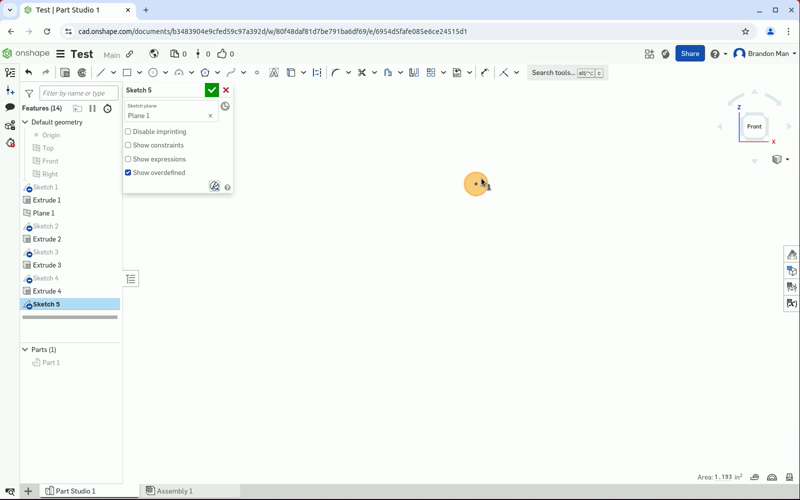
scroll(-6)
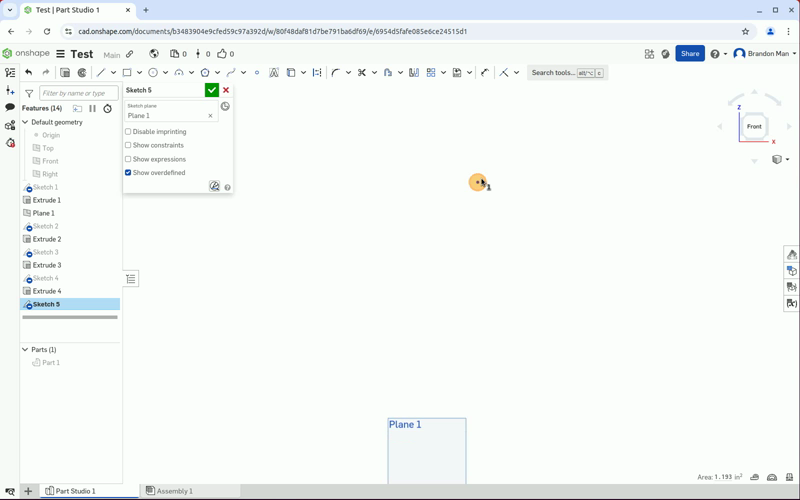
scroll(-6)
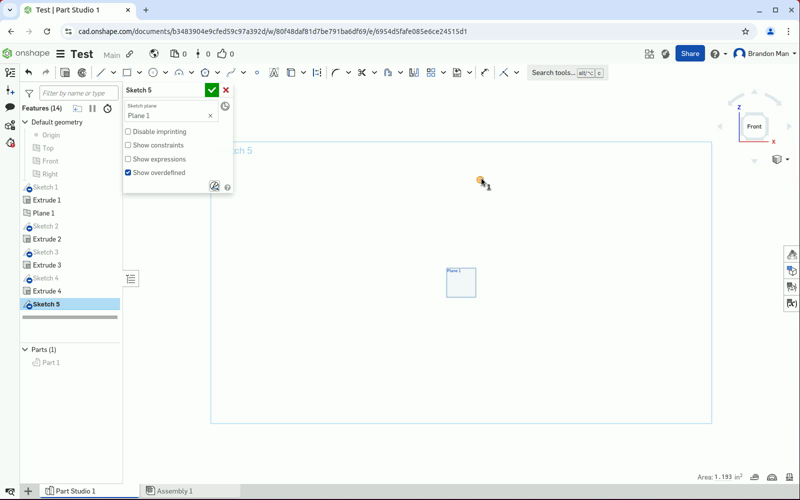
mouse_move(73, 352)
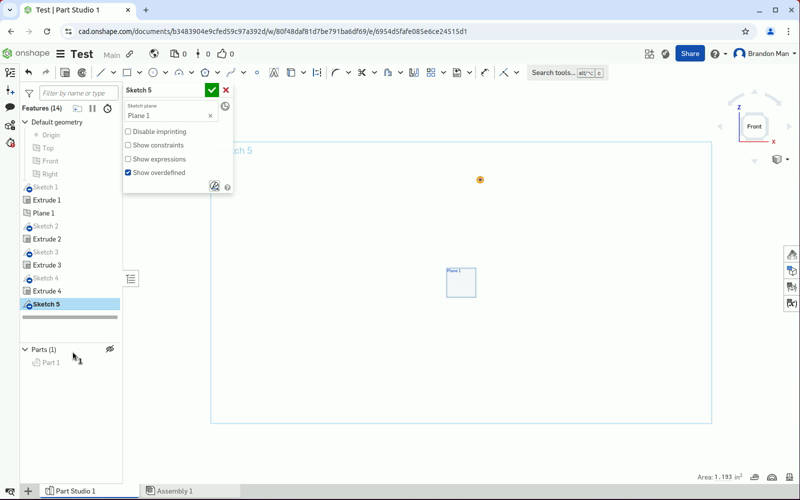
key(shift+y)
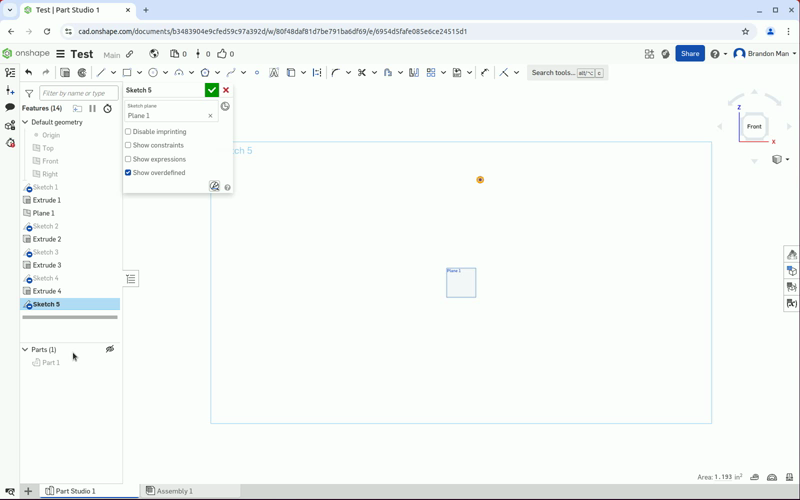
key(shift+e)
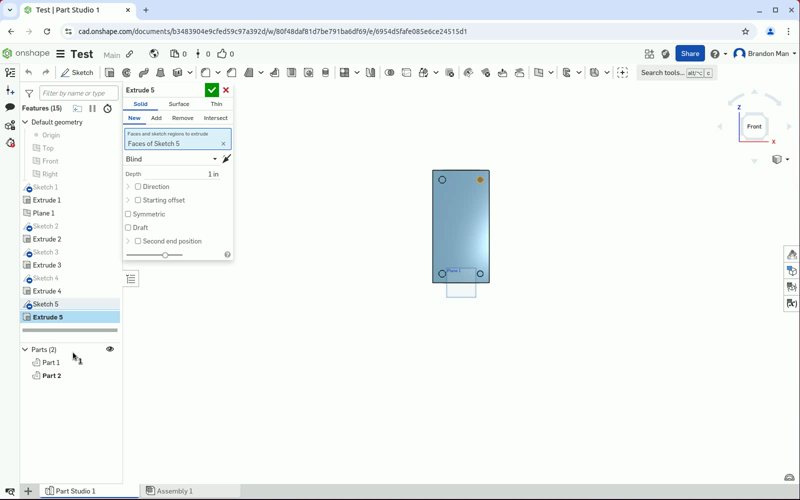
mouse_move(143, 106)
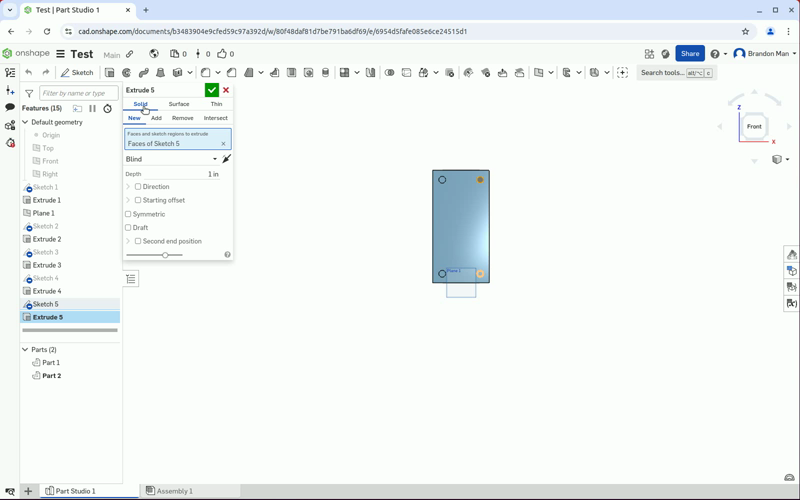
click(143, 106)
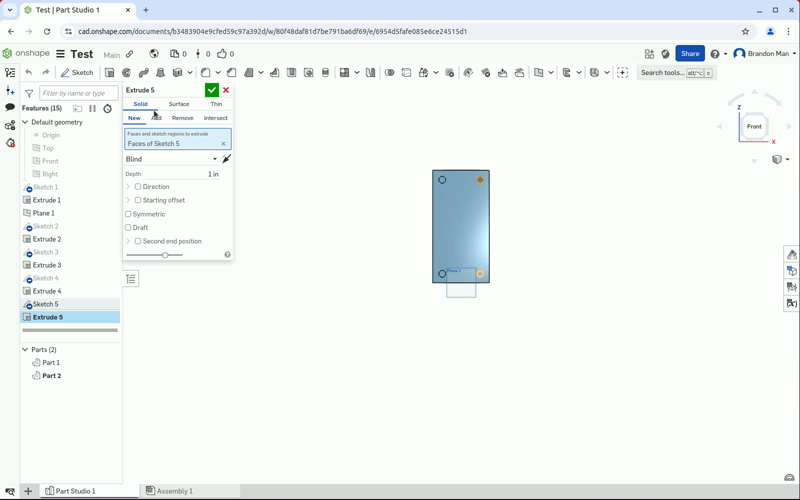
mouse_move(186, 120)
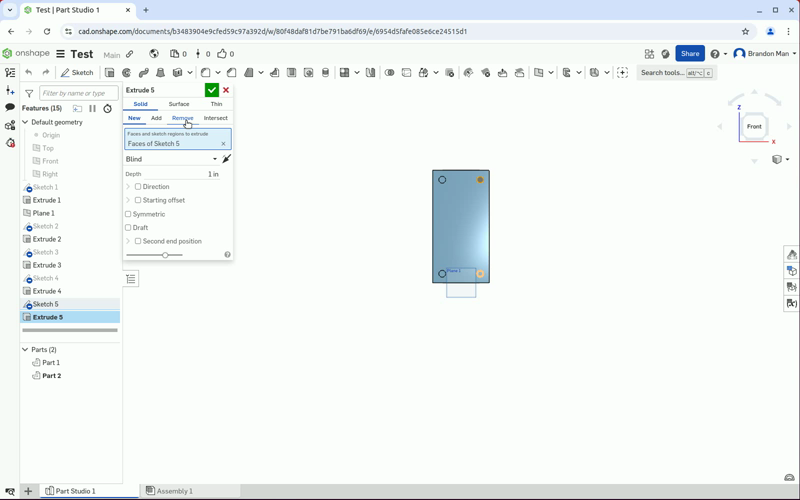
click(186, 120)
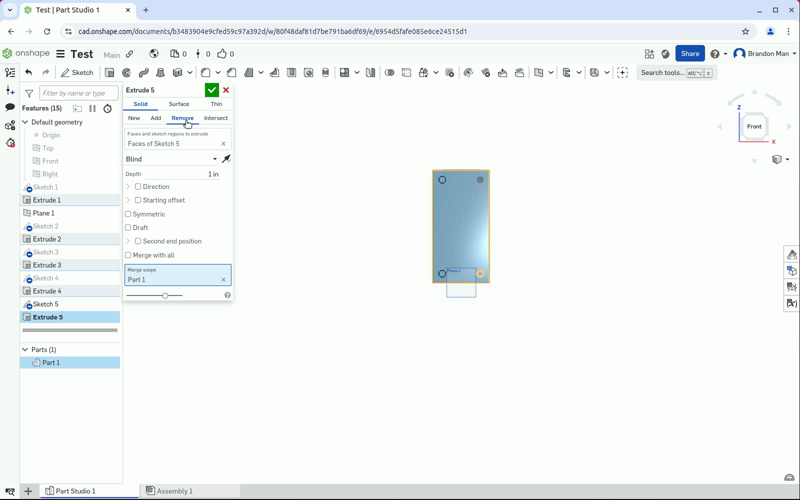
key(tab, 4)
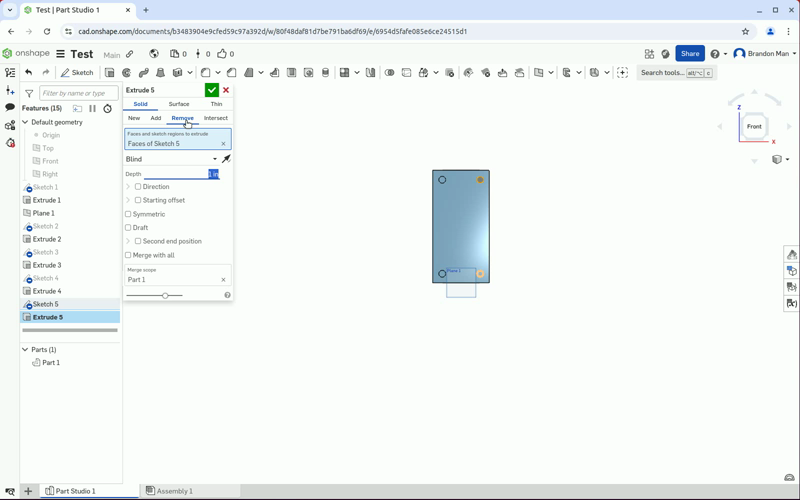
text(3.851)
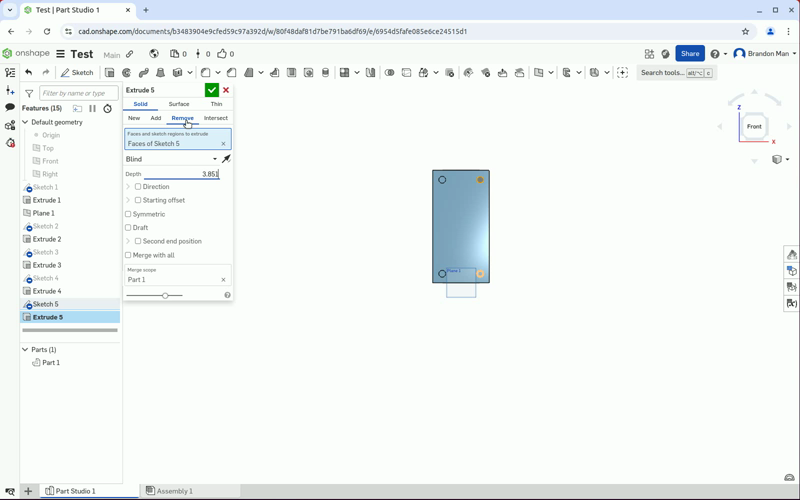
key(tab, 6)
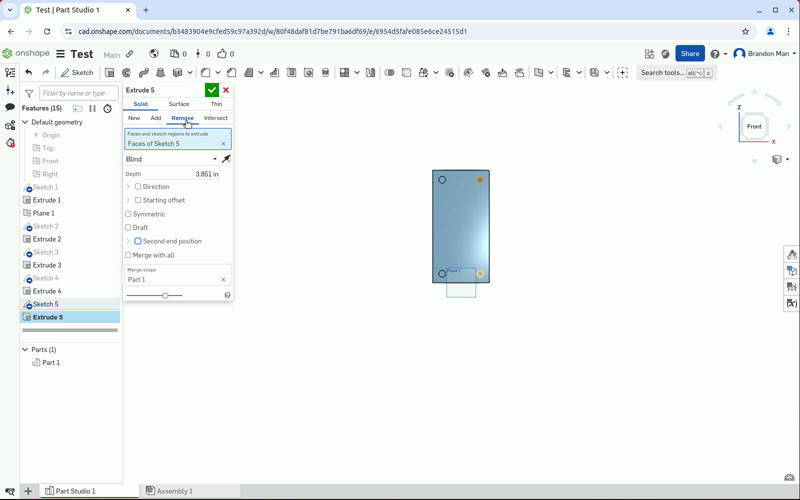
key(space)
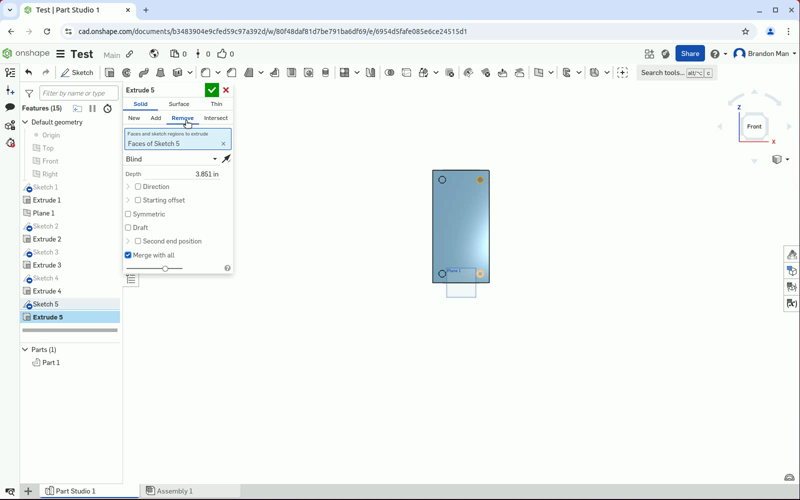
key(enter)
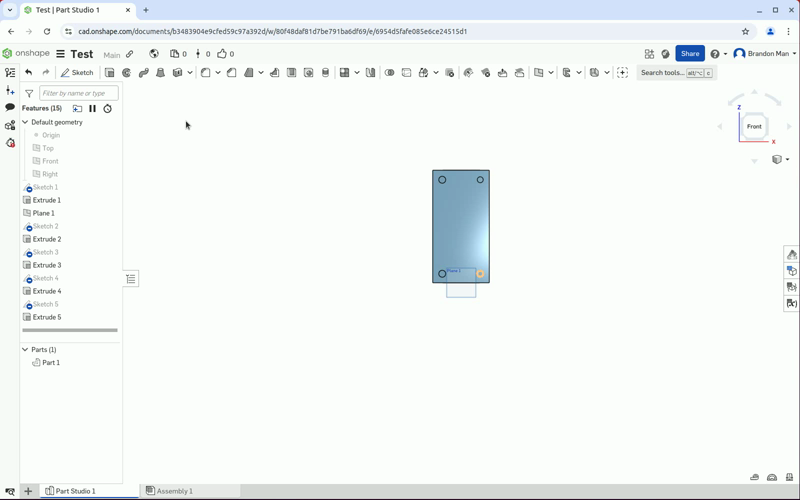
key(shift+h)
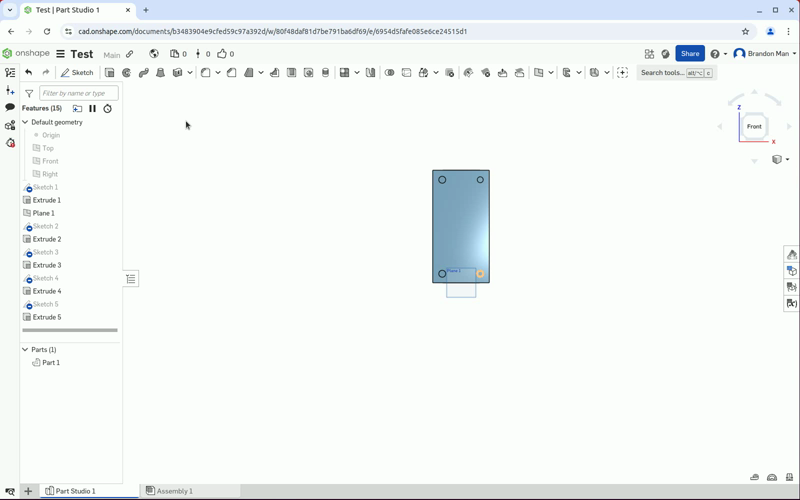
key(shift+h)
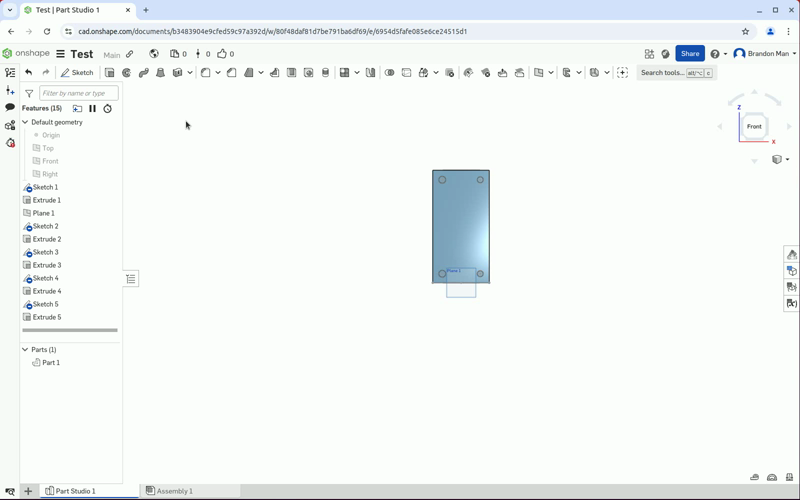
key(shift+7)
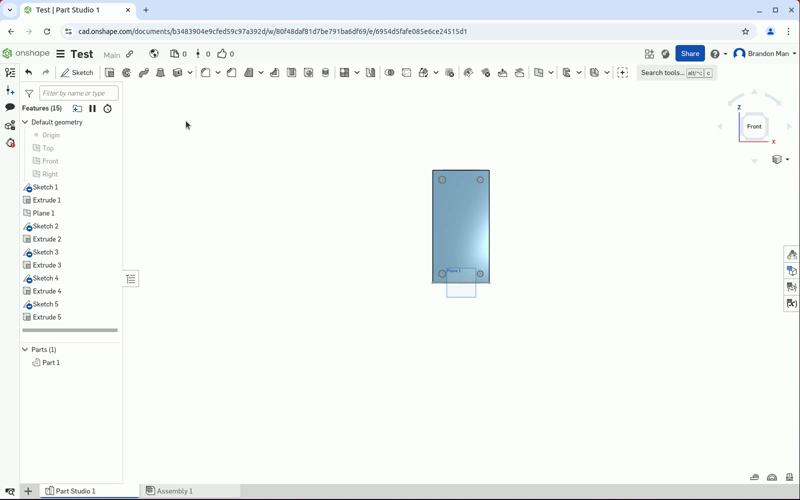
key(left, 2)
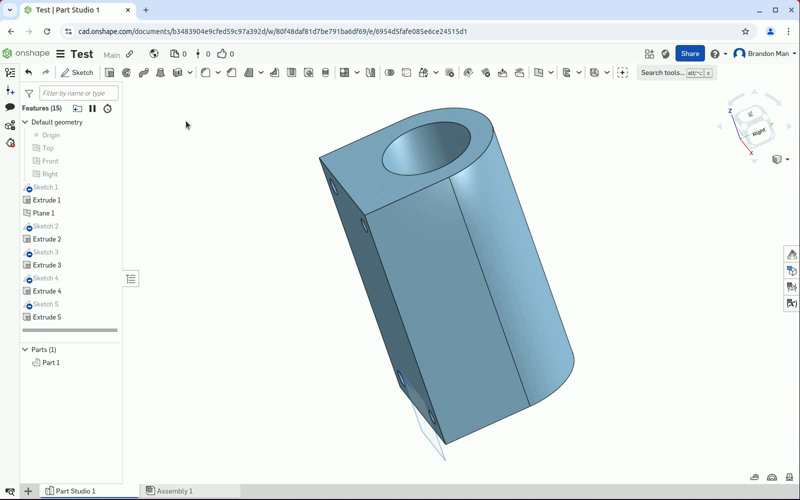
key(down, 2)
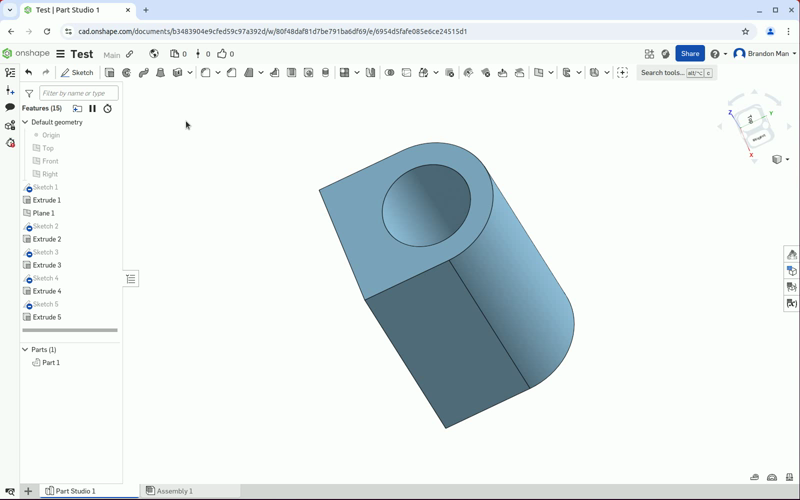
key(up, 2)
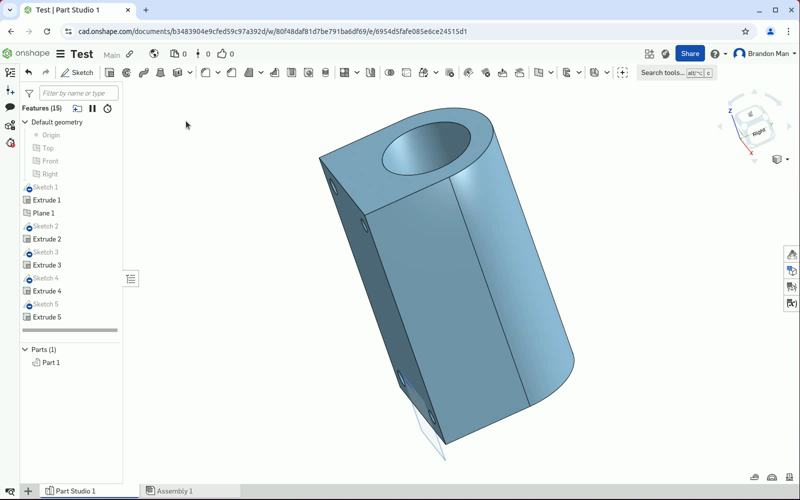
key(right, 2)
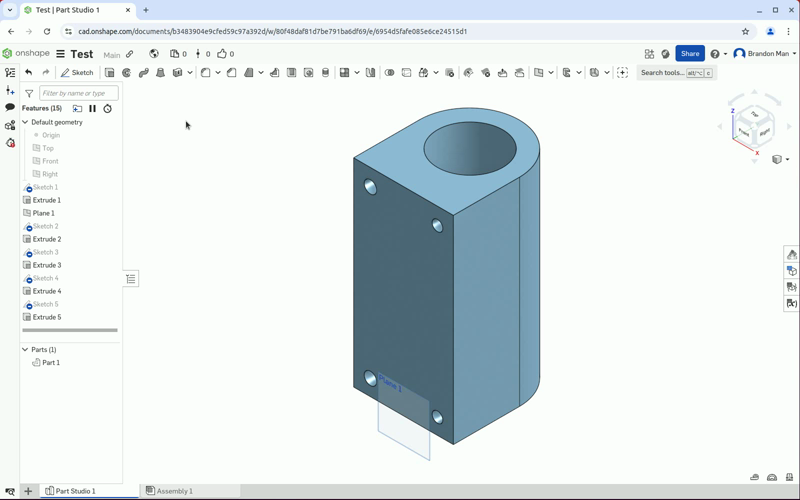
mouse_move(73, 189)
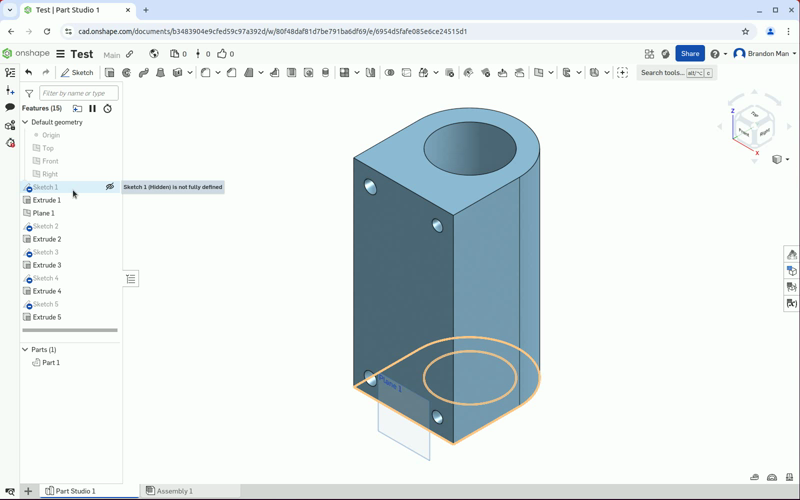
click(73, 189)